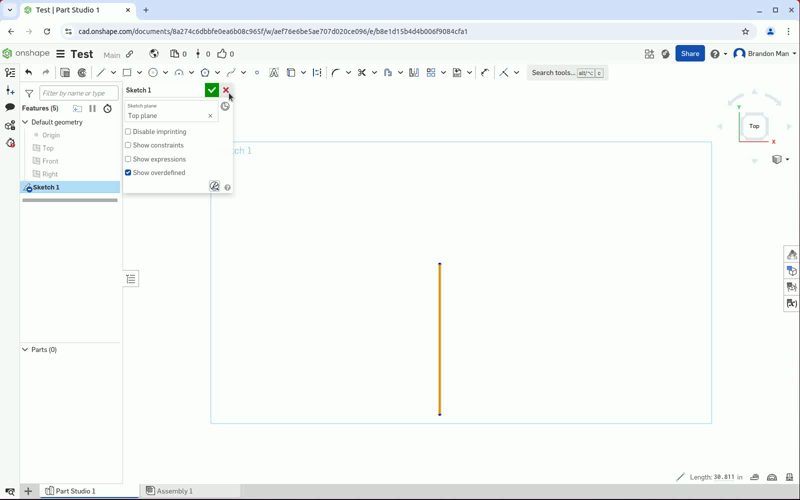
key(shift+h)
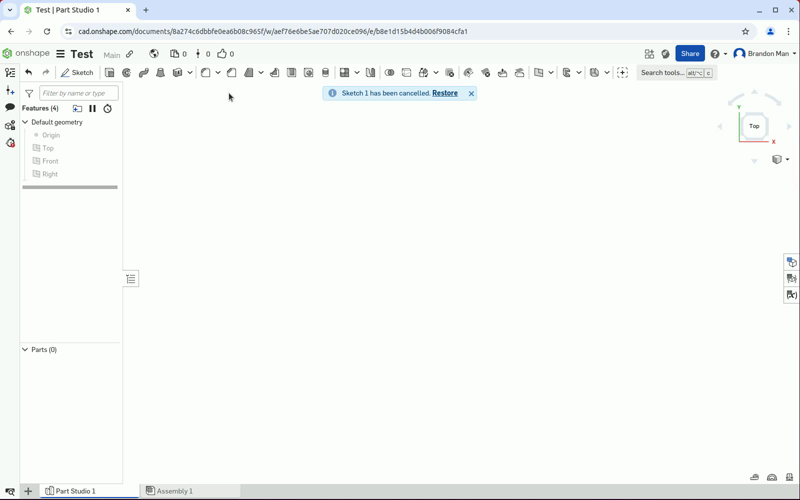
mouse_move(73, 352)
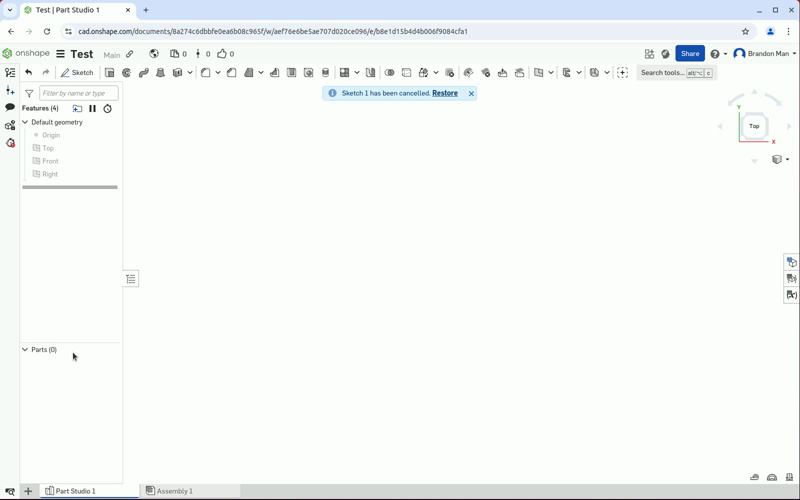
key(y)
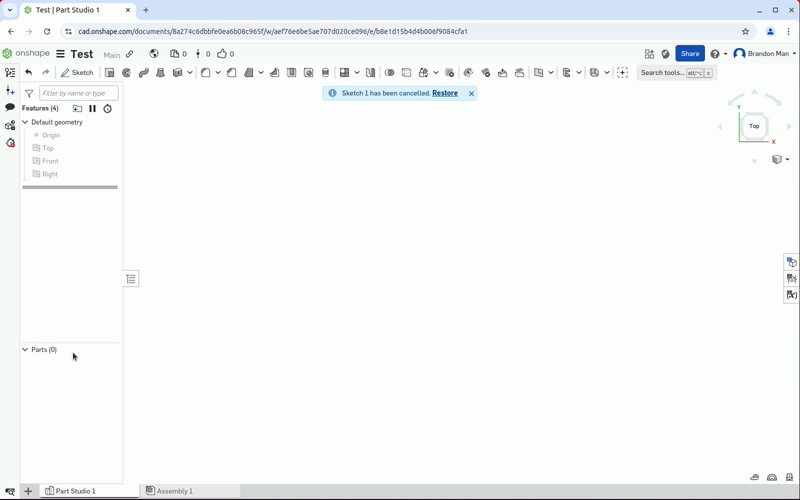
key(shift+p)
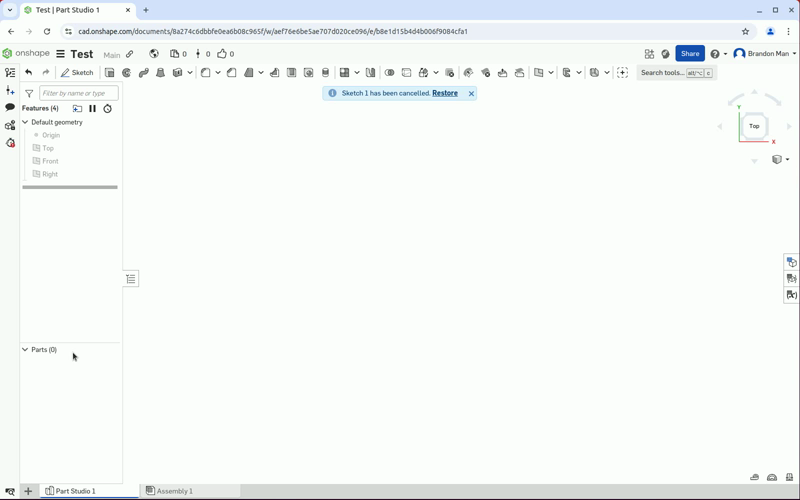
key(space)
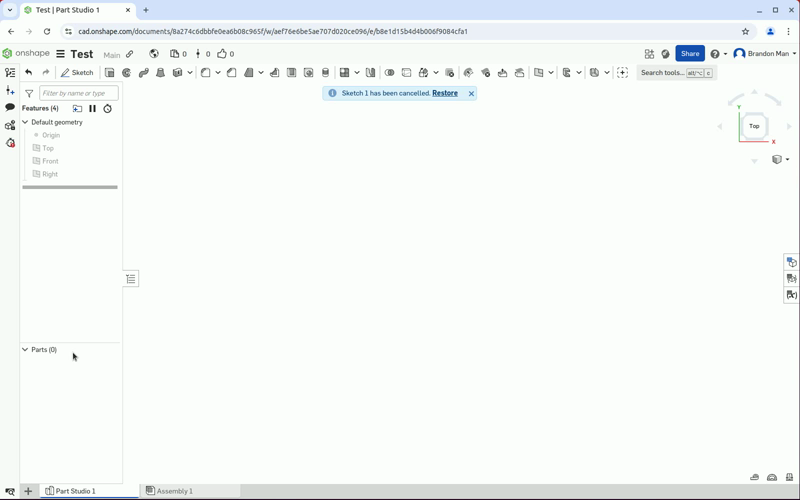
key_down(shift)
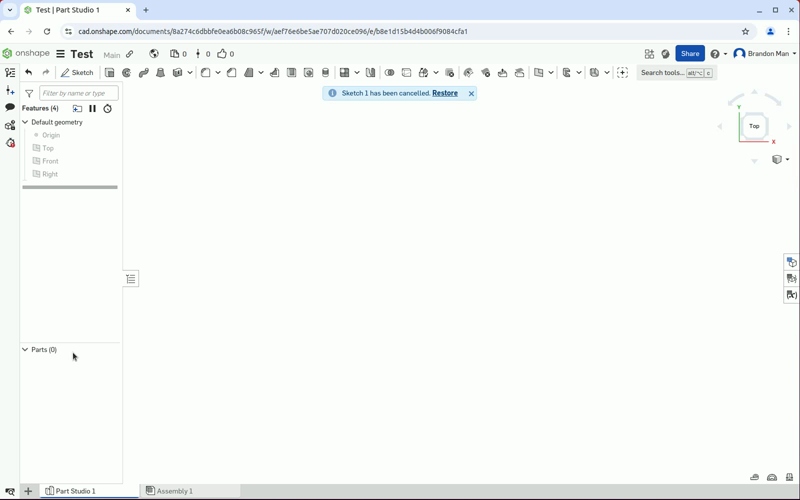
key(up)
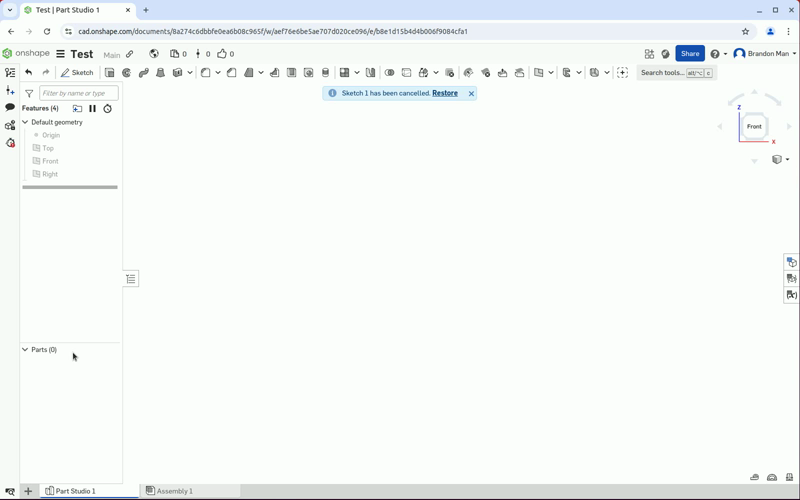
key_up(shift)
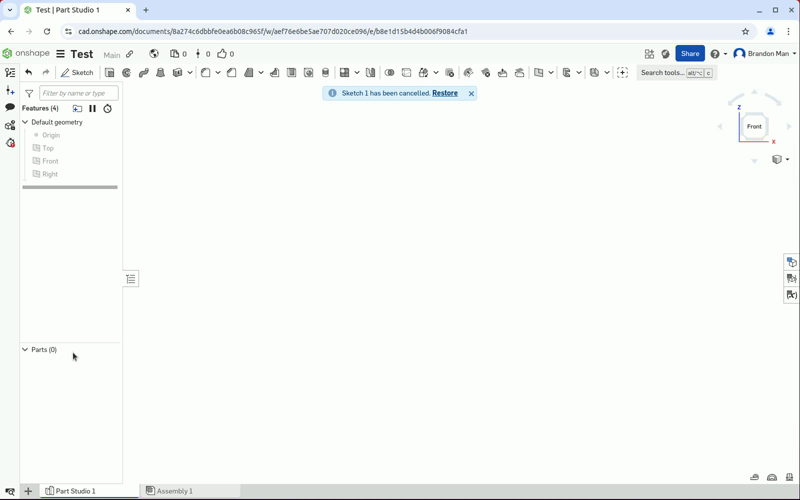
mouse_move(73, 352)
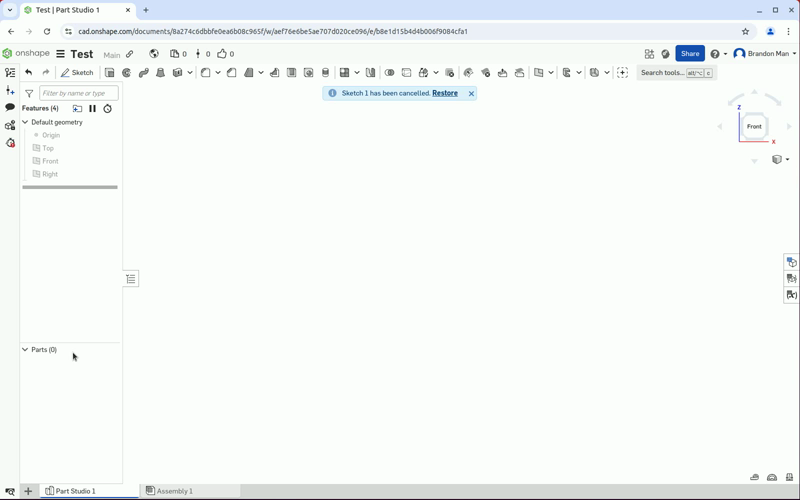
key(shift+y)
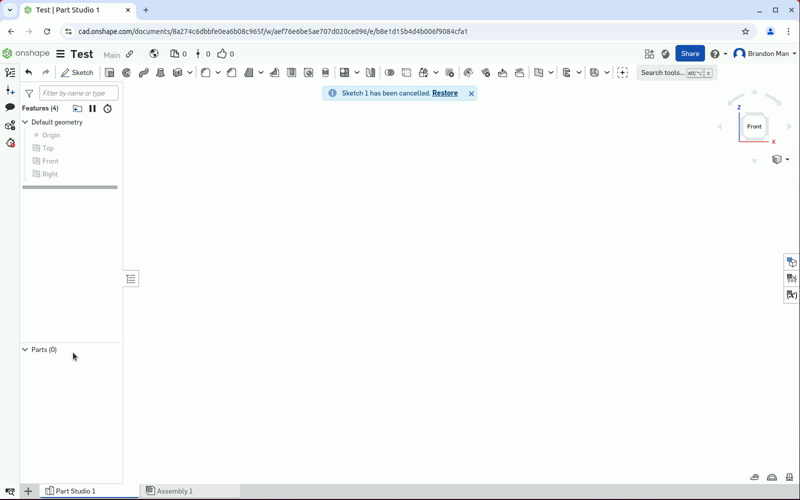
key(shift+s)
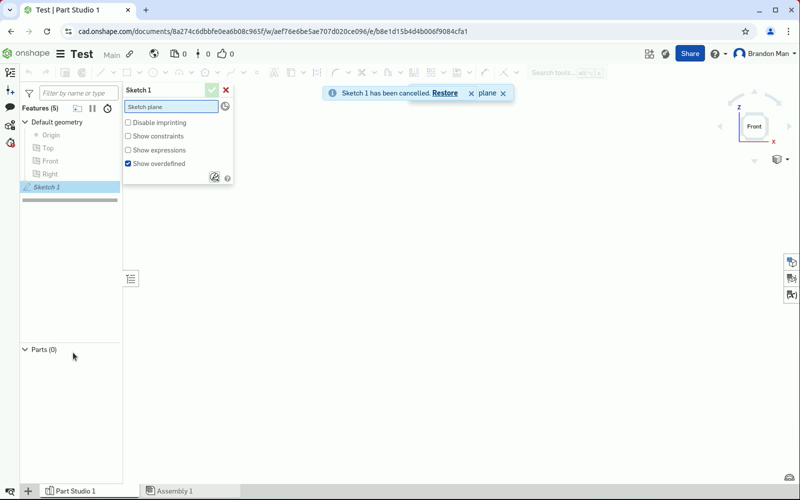
mouse_move(73, 163)
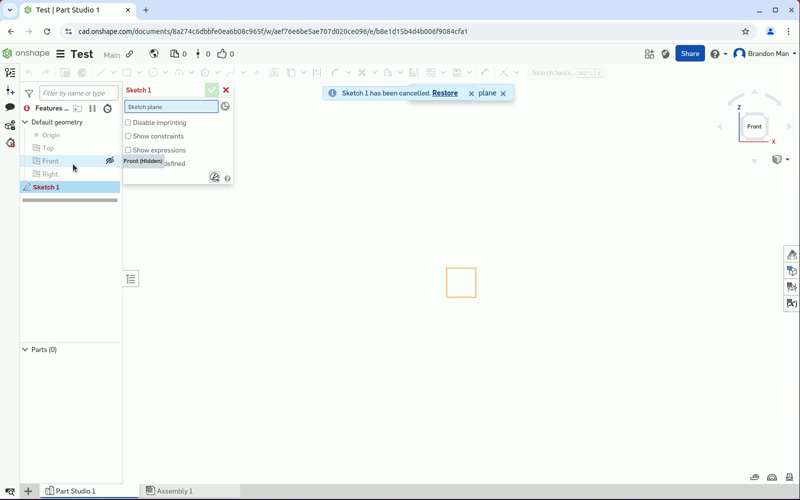
click(73, 163)
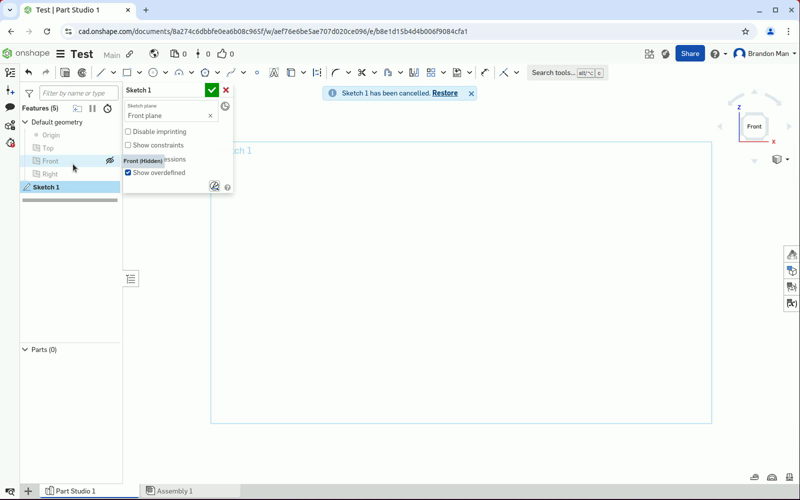
mouse_move(73, 352)
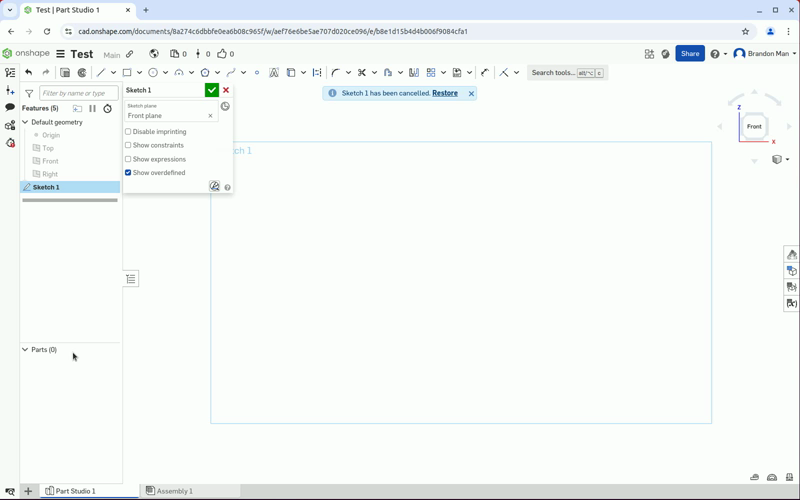
key(y)
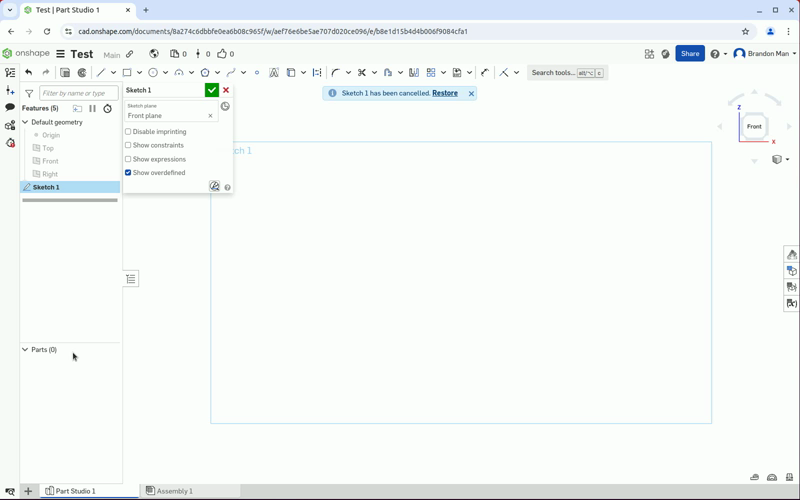
key(l)
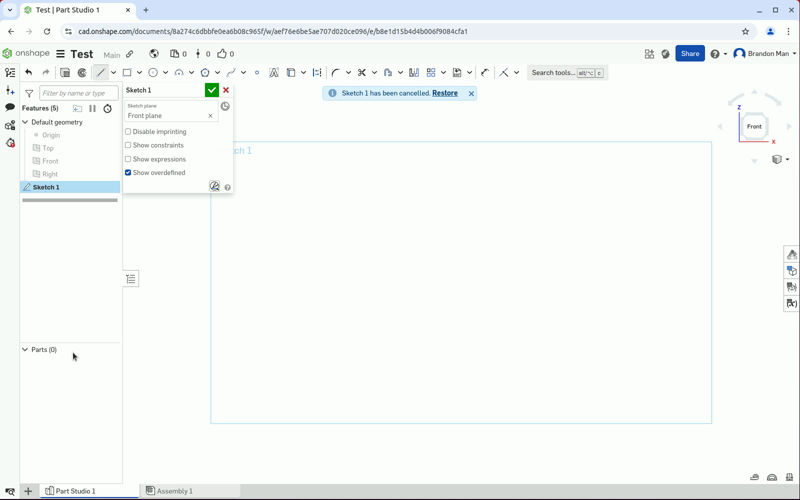
key_down(shift)
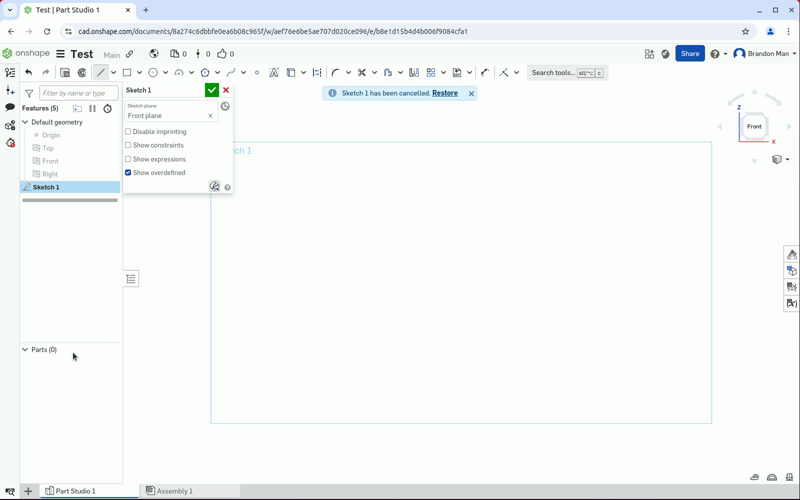
mouse_move(403, 275)
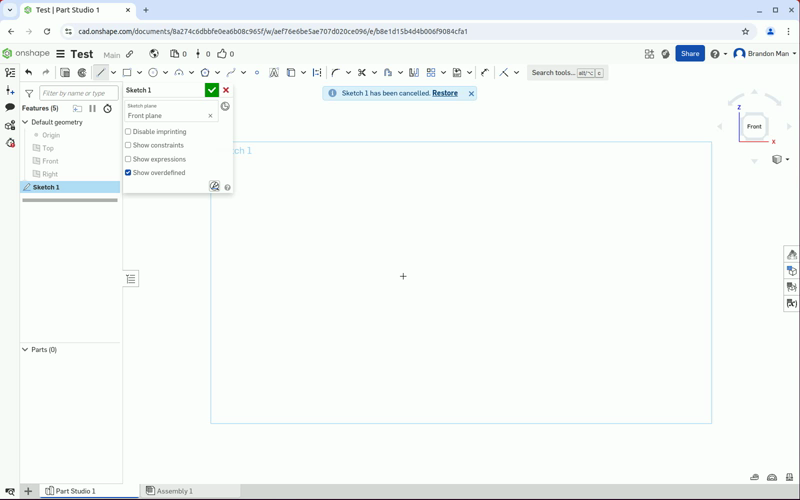
click(403, 275)
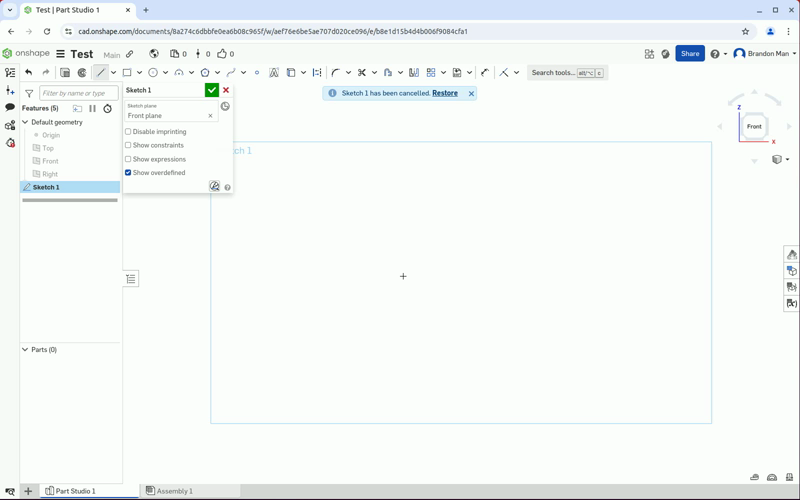
key_up(shift)
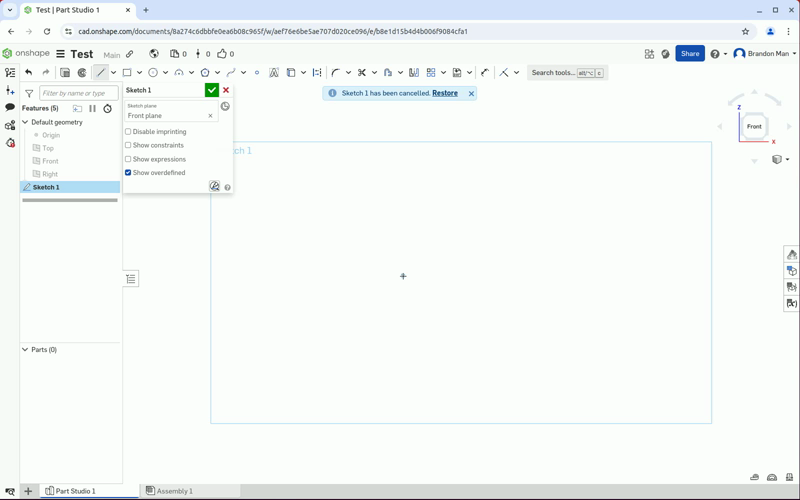
key_down(shift)
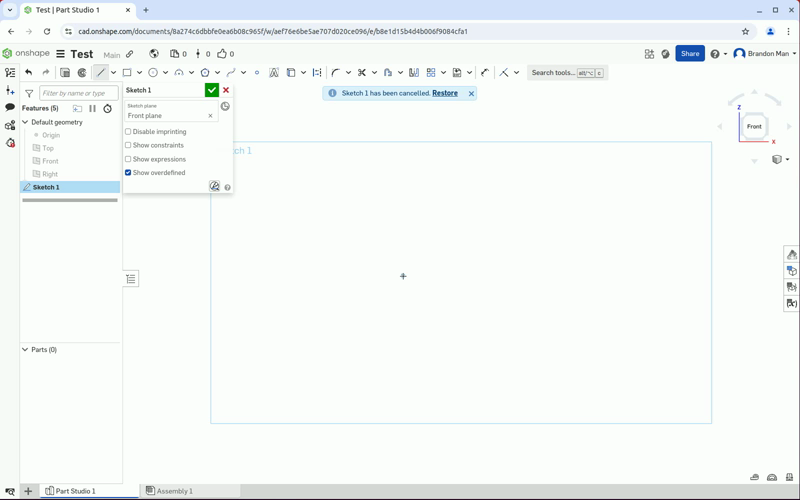
mouse_move(410, 384)
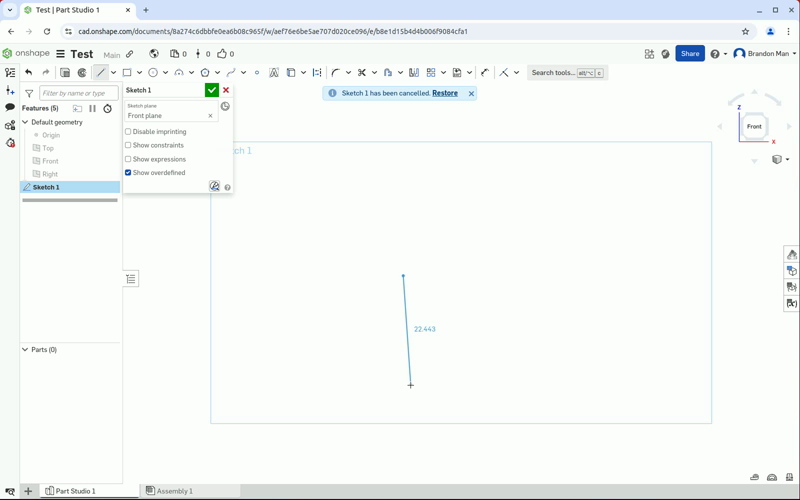
click(410, 384)
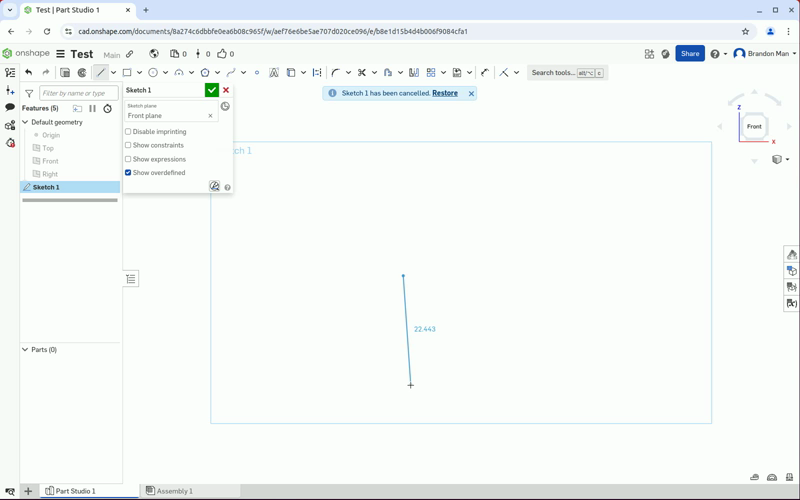
key_up(shift)
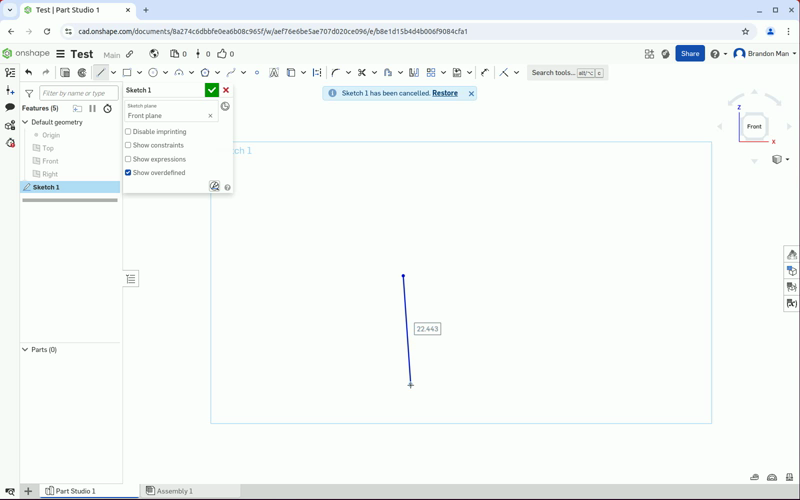
key(esc)
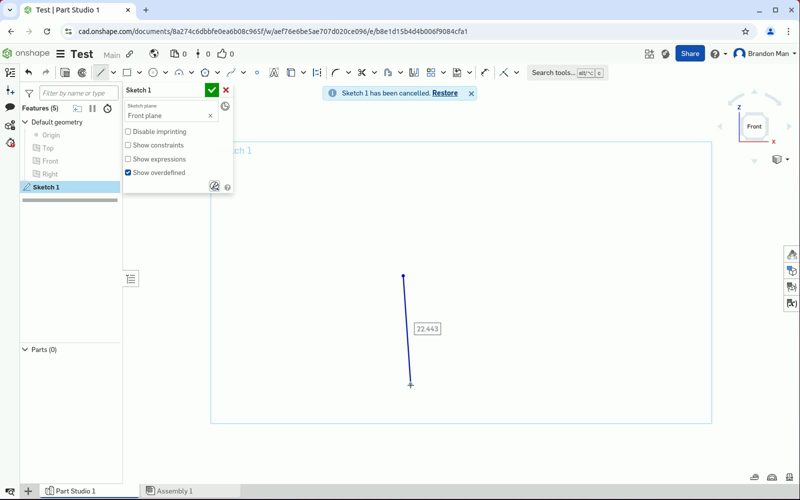
key(a)
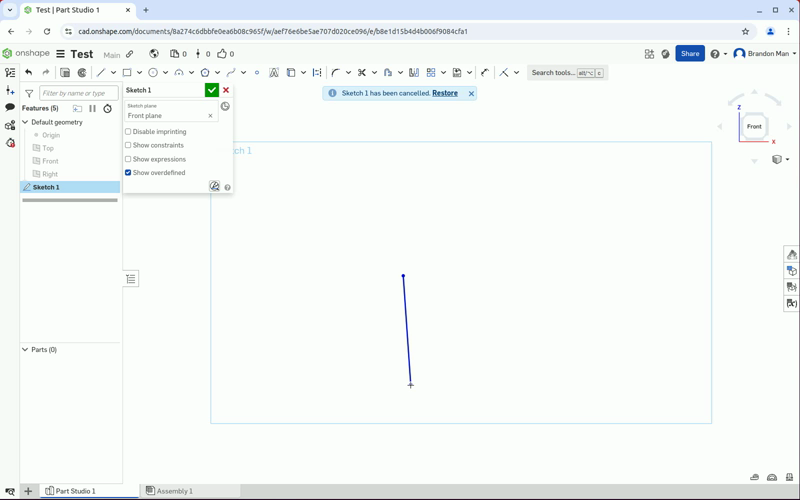
mouse_move(410, 384)
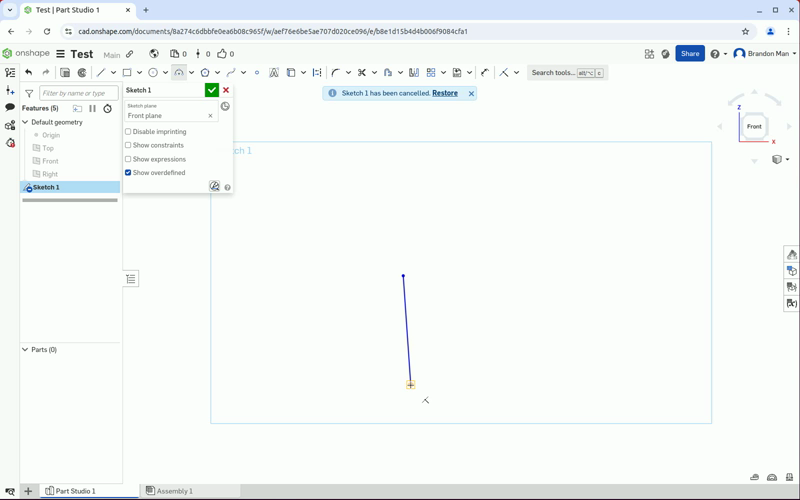
click(410, 384)
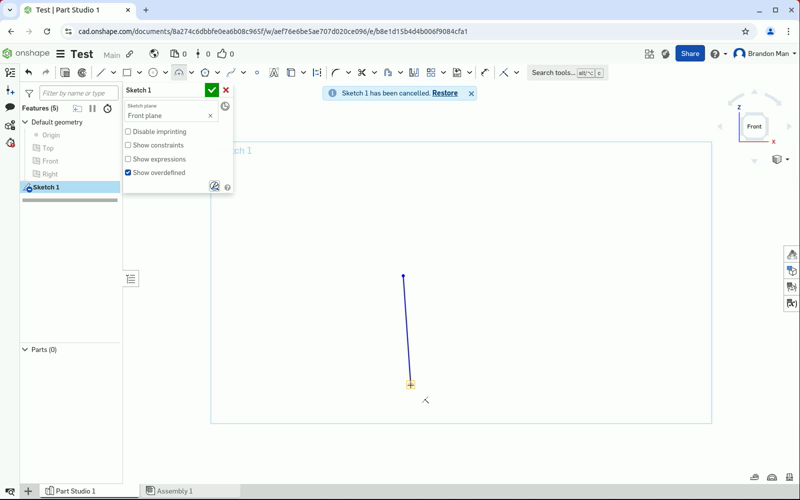
key_down(shift)
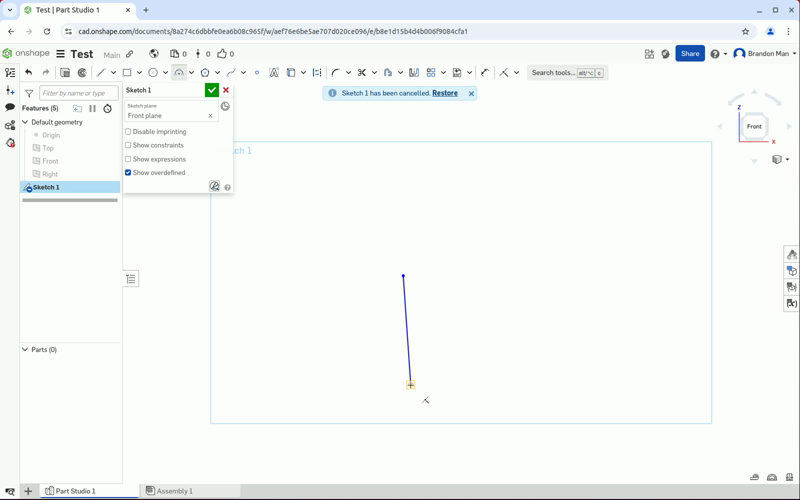
mouse_move(430, 392)
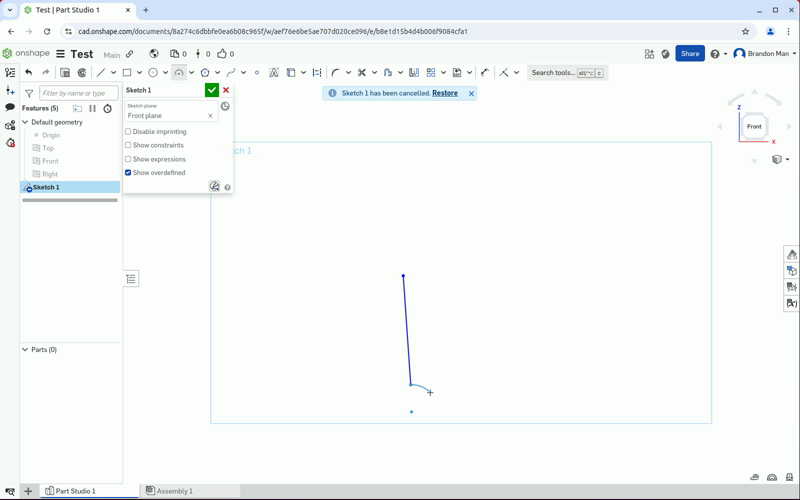
click(430, 392)
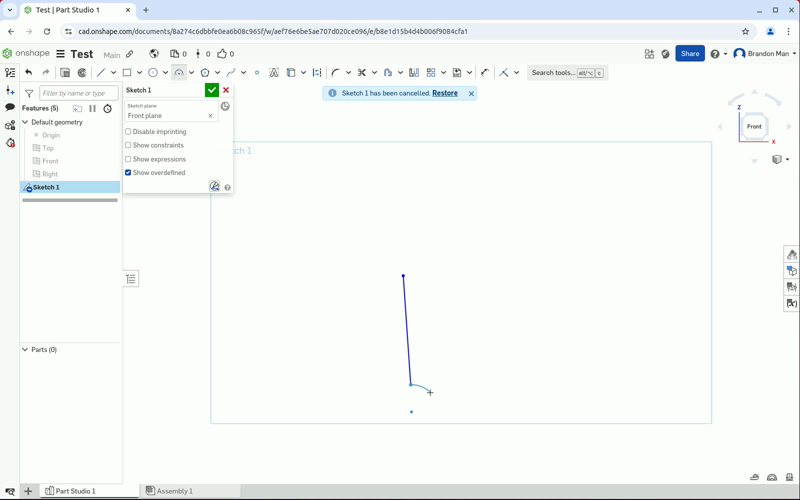
mouse_move(418, 394)
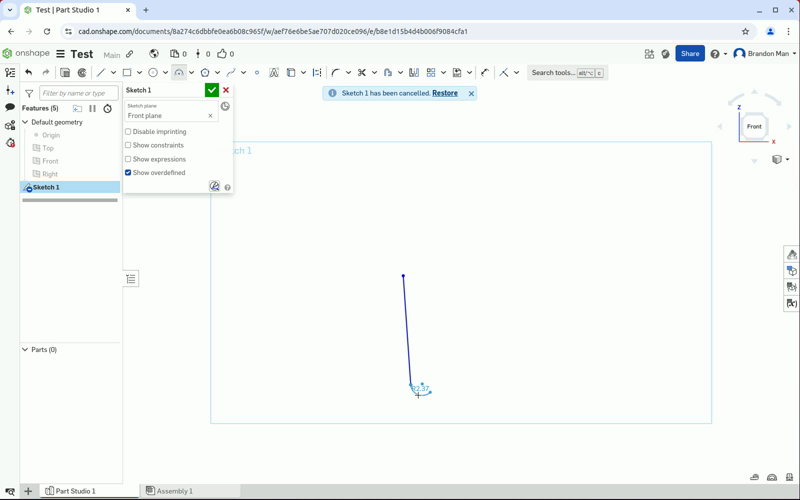
click(418, 394)
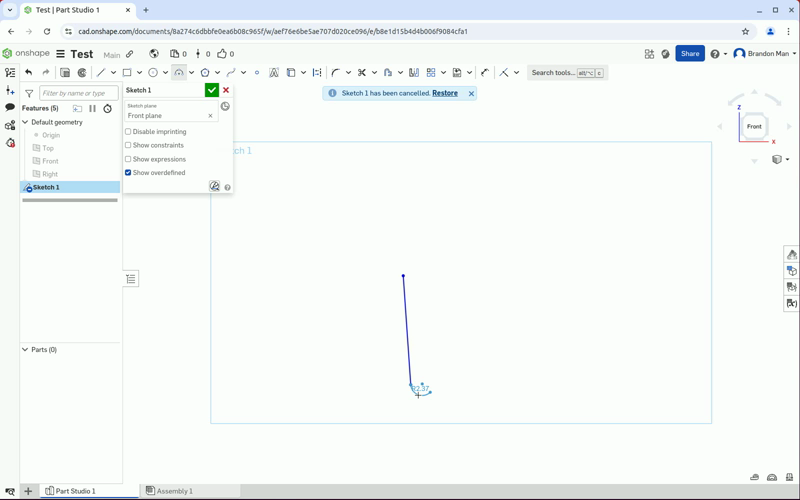
key_up(shift)
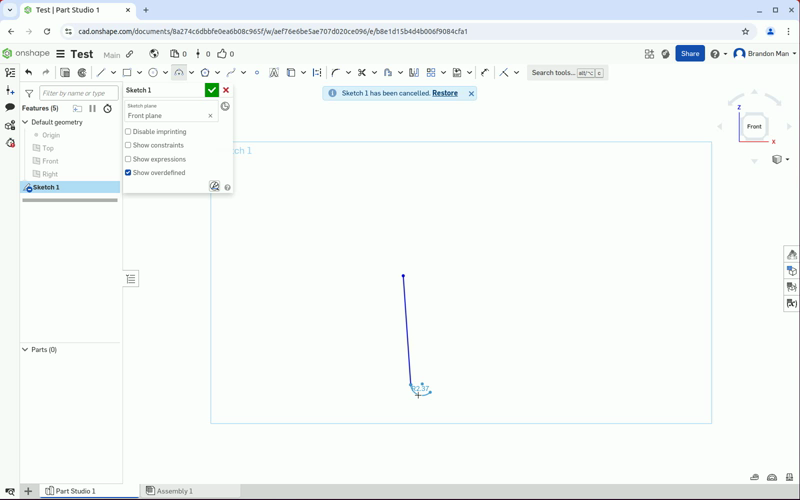
key(esc)
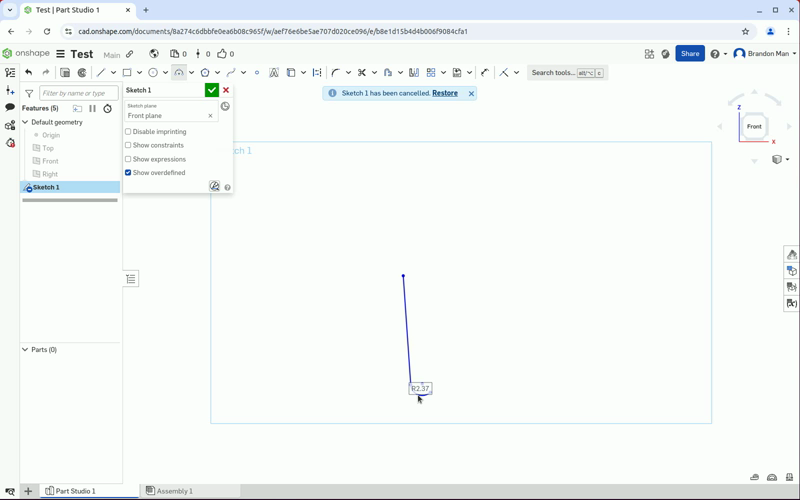
key(l)
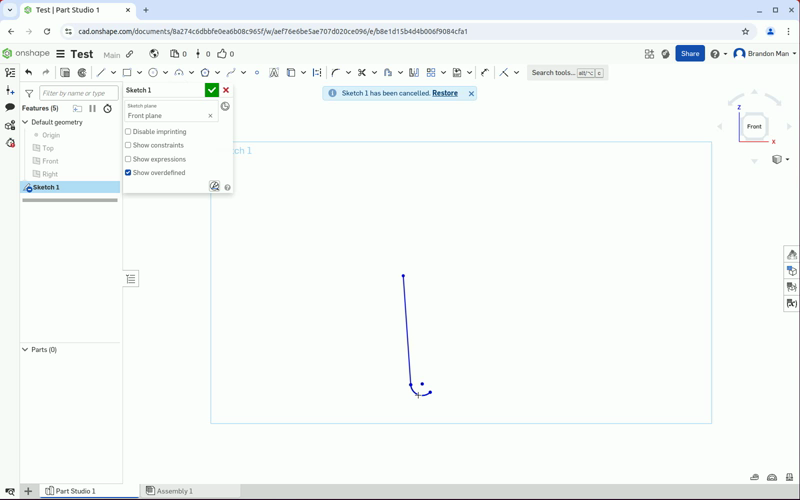
mouse_move(430, 392)
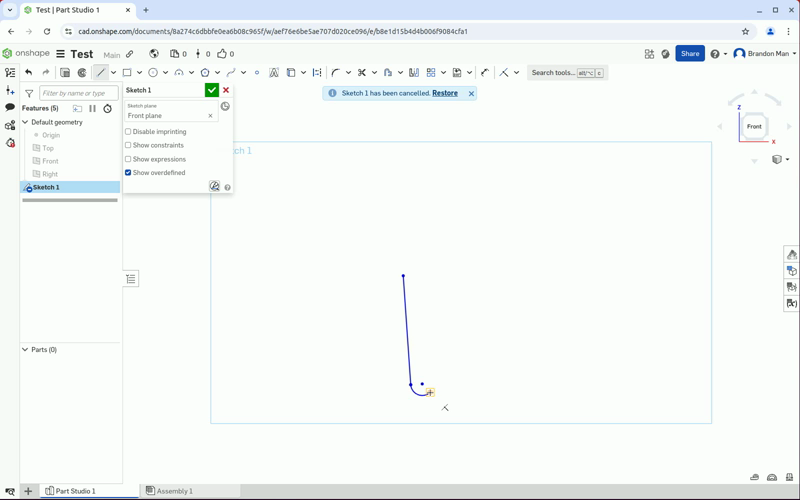
click(430, 392)
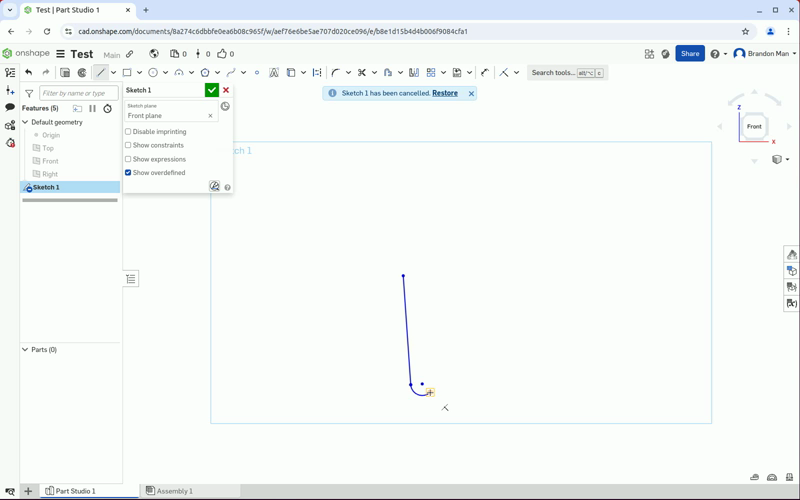
key_down(shift)
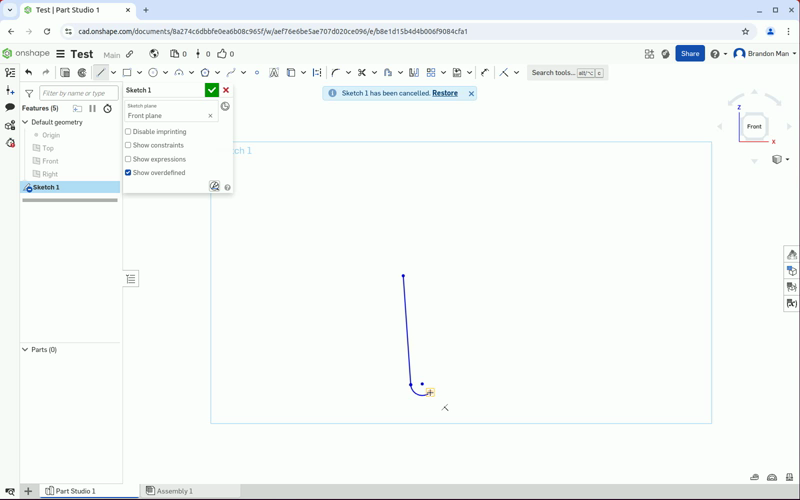
mouse_move(544, 283)
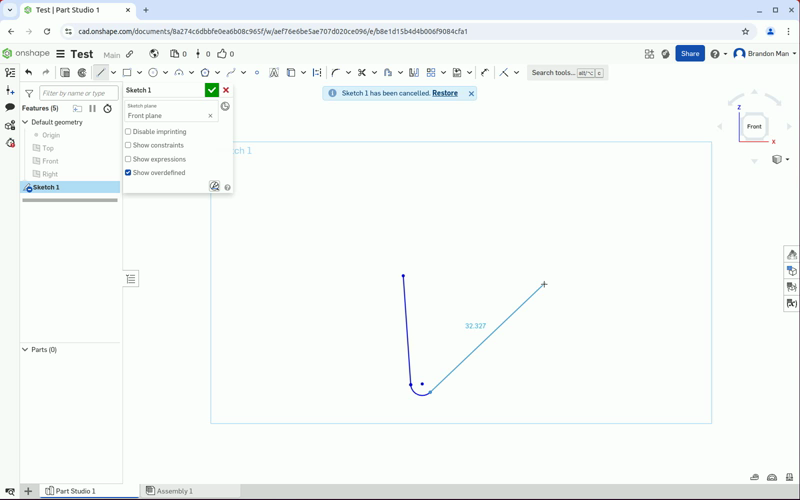
click(544, 283)
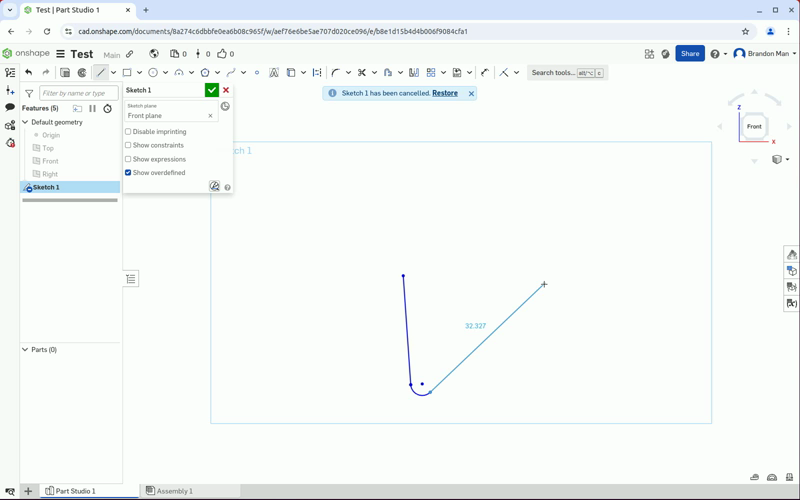
key_up(shift)
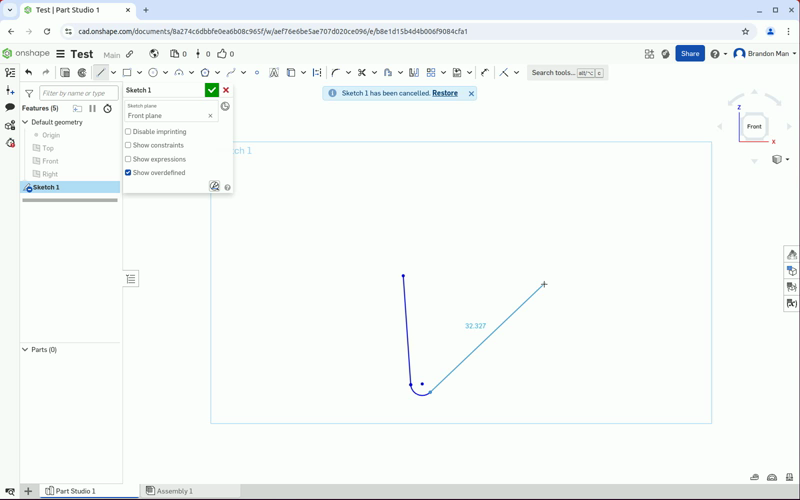
key(esc)
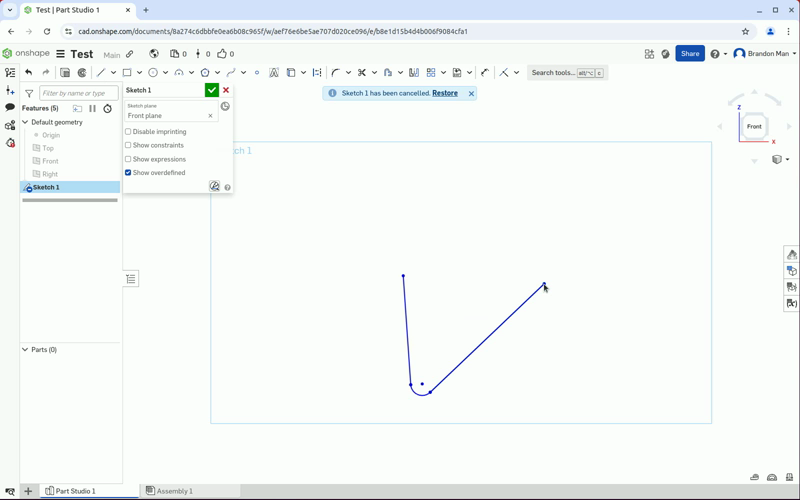
key(a)
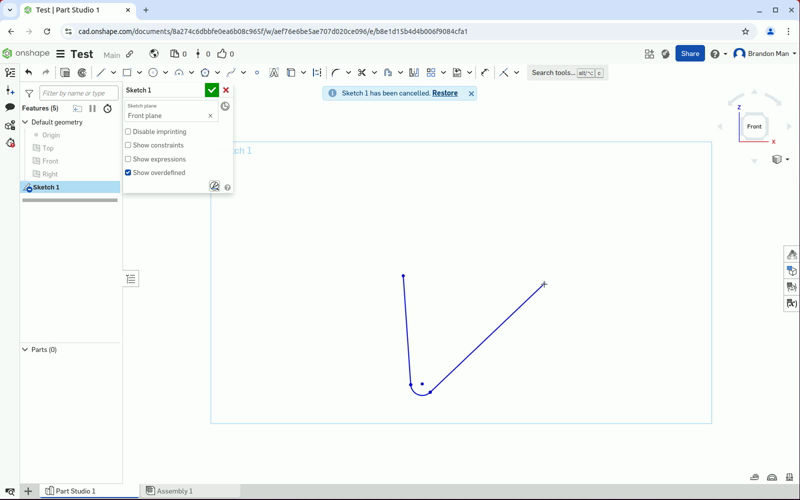
mouse_move(544, 283)
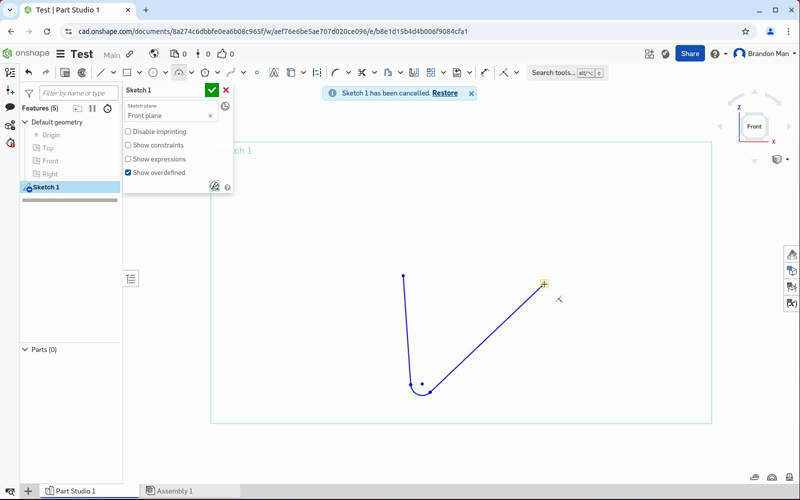
click(544, 283)
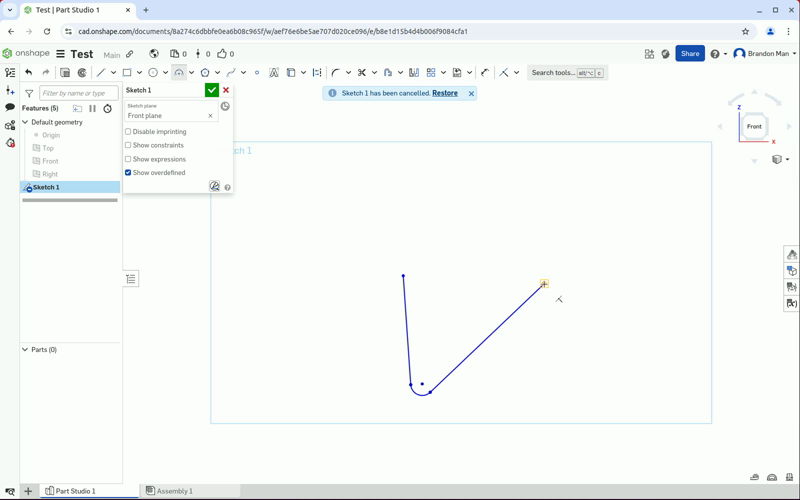
key_down(shift)
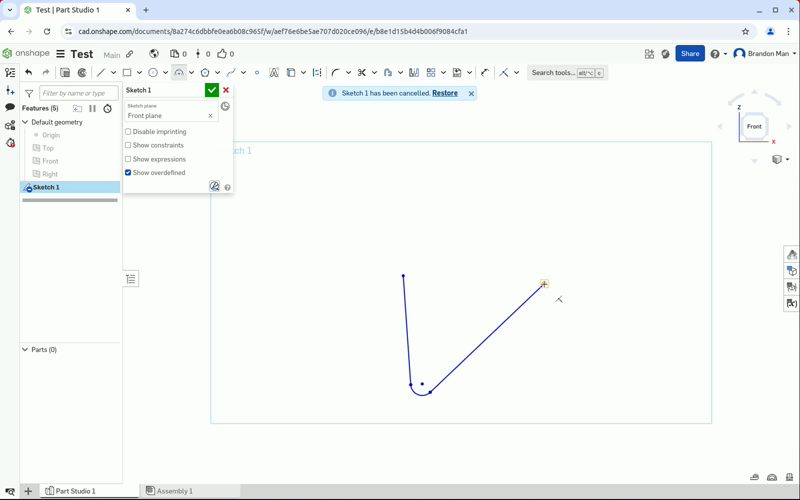
mouse_move(534, 263)
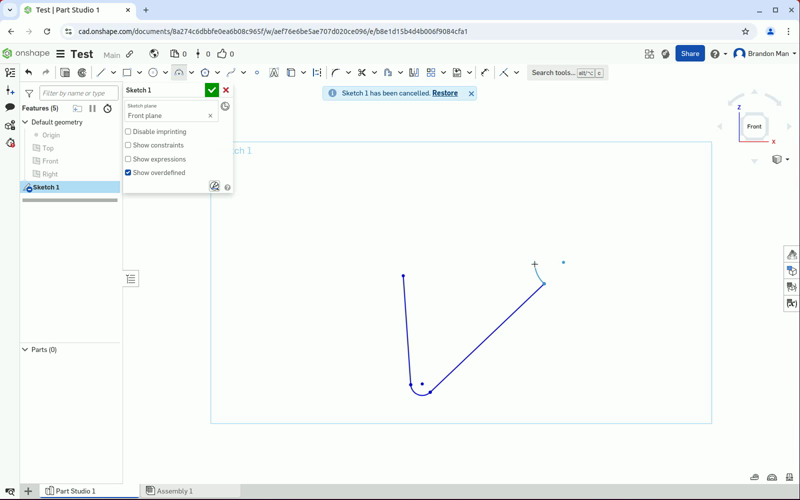
click(534, 263)
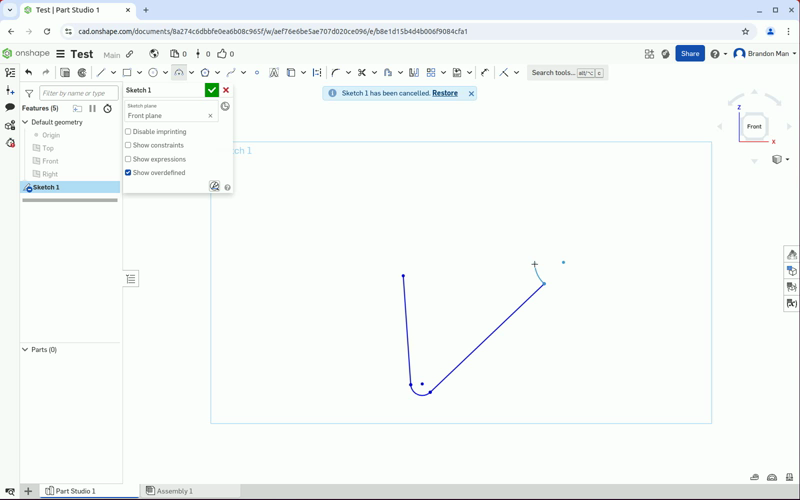
mouse_move(546, 270)
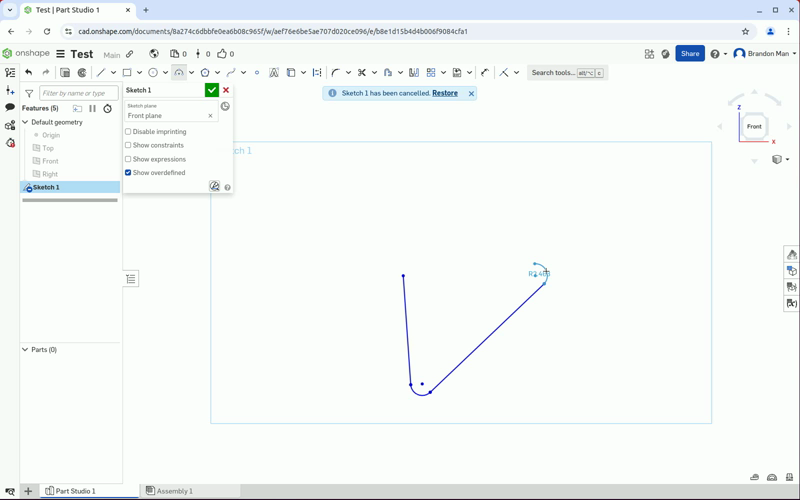
click(546, 270)
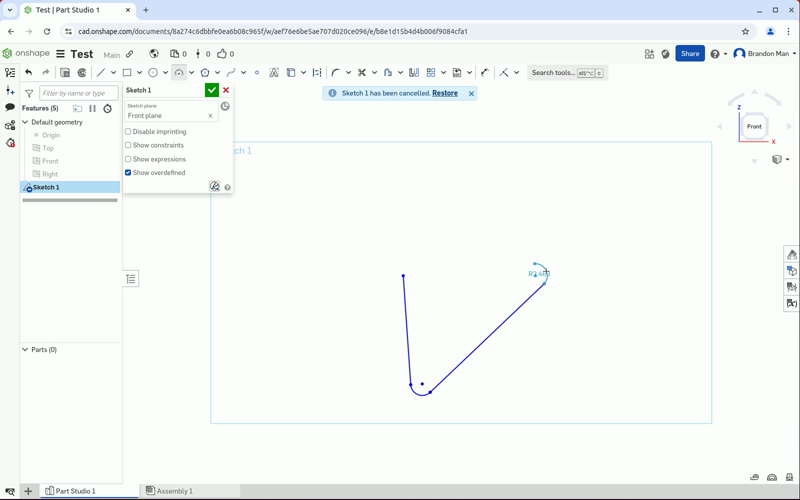
key_up(shift)
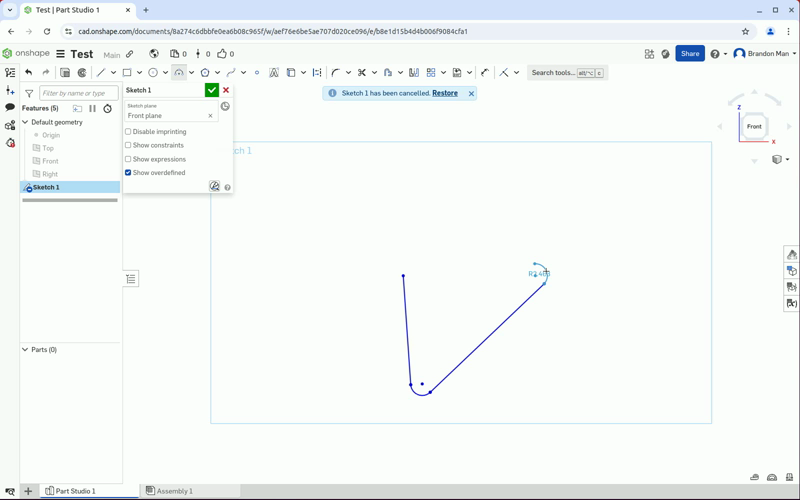
key(esc)
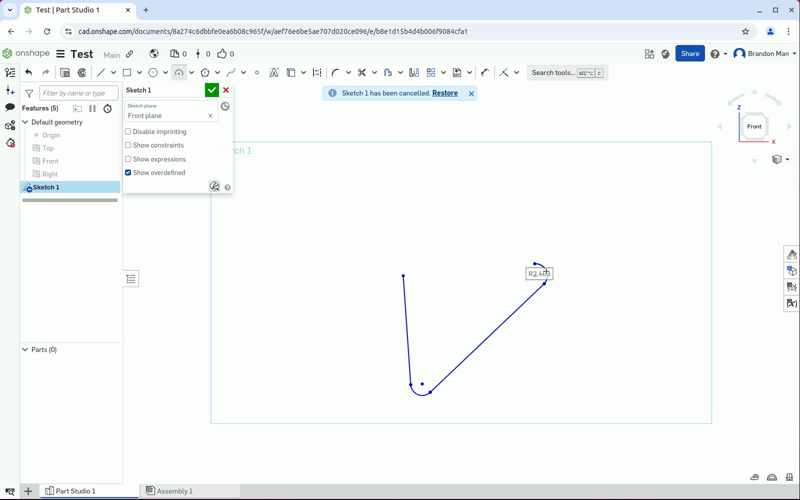
key(l)
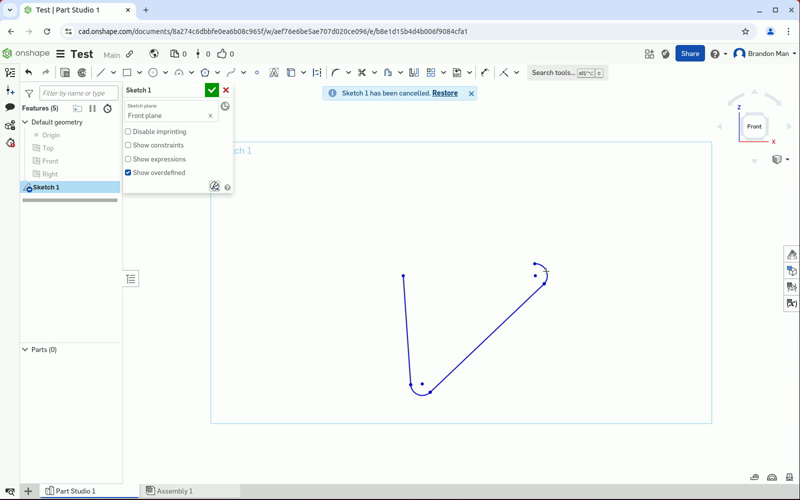
mouse_move(534, 263)
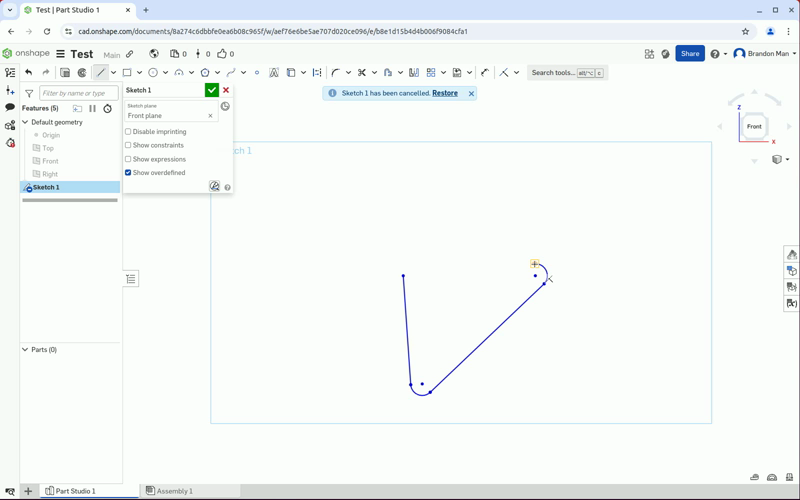
click(534, 263)
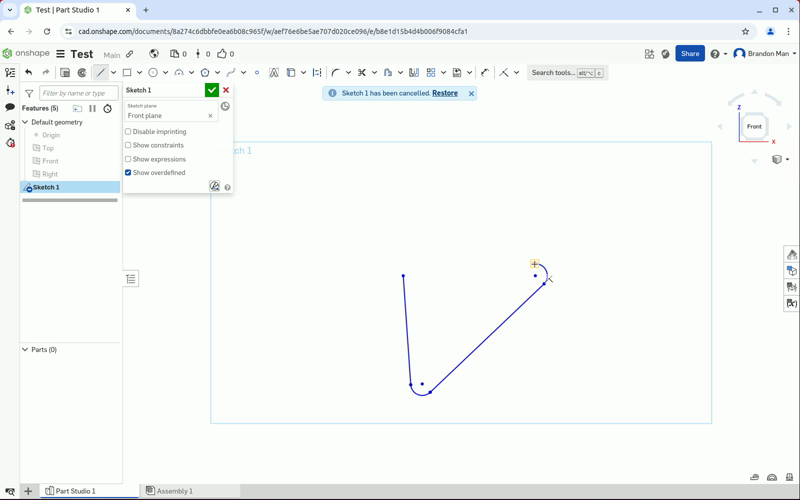
key_down(shift)
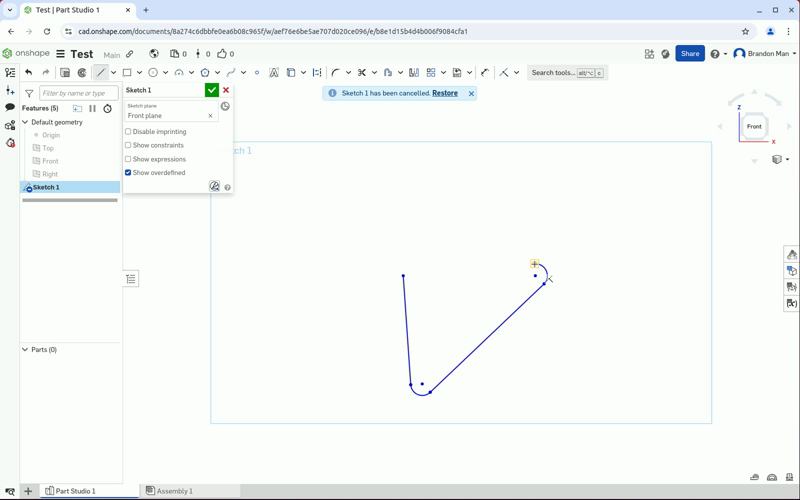
mouse_move(415, 263)
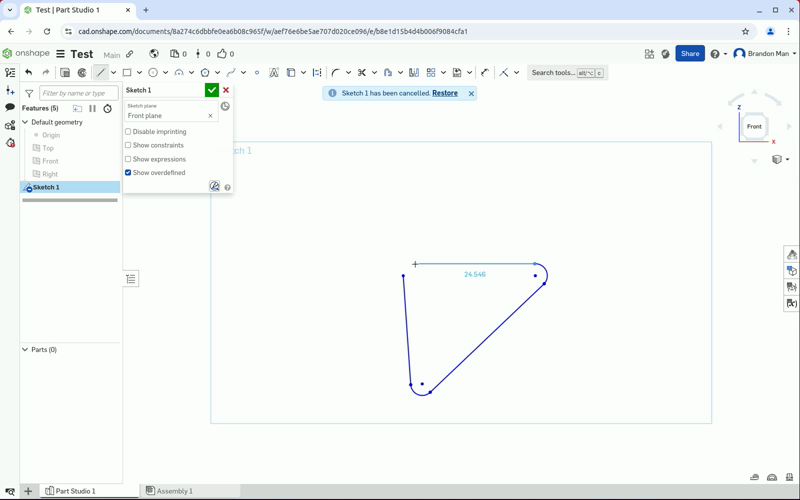
click(415, 263)
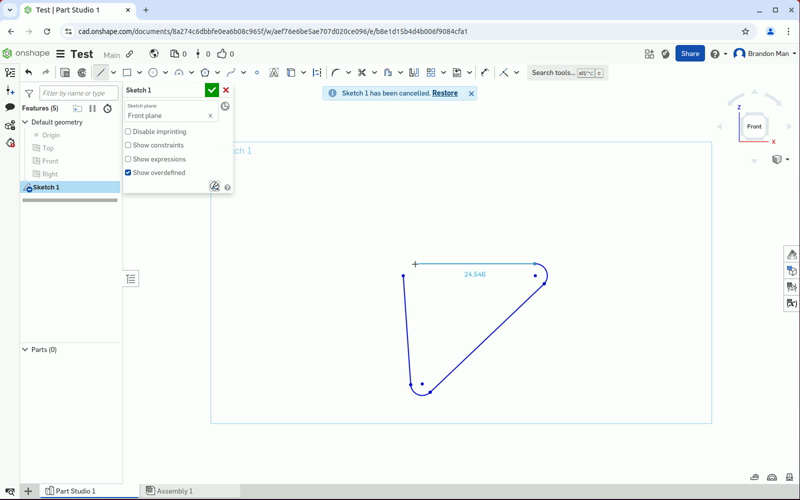
key_up(shift)
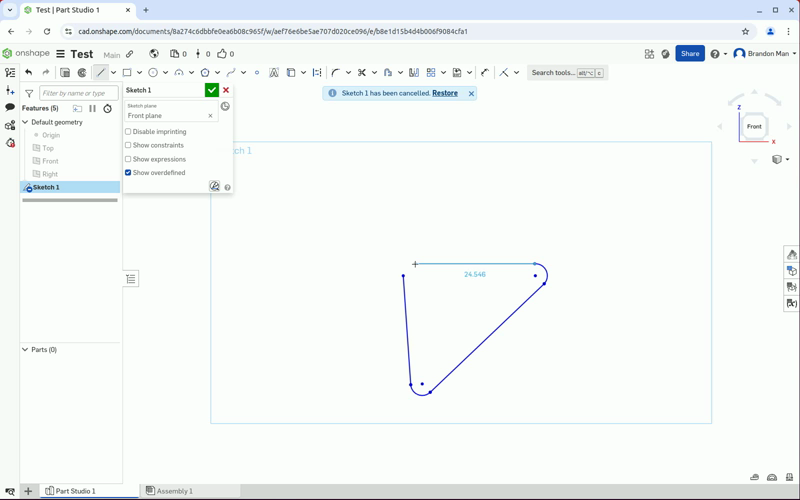
key(esc)
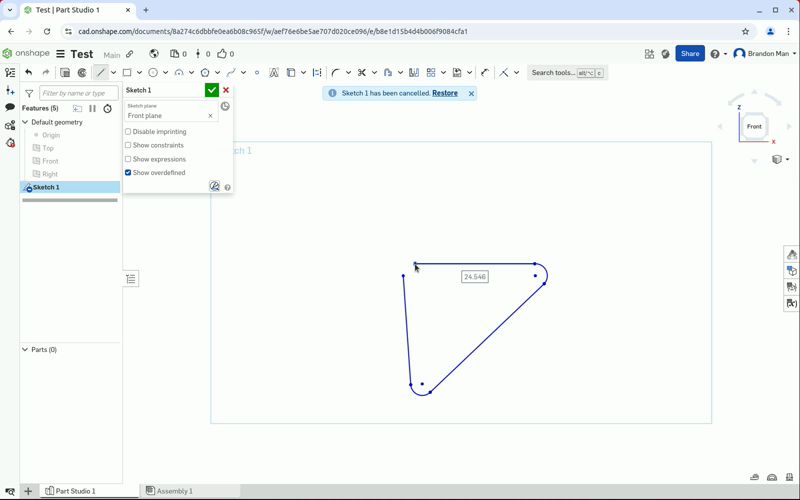
key(a)
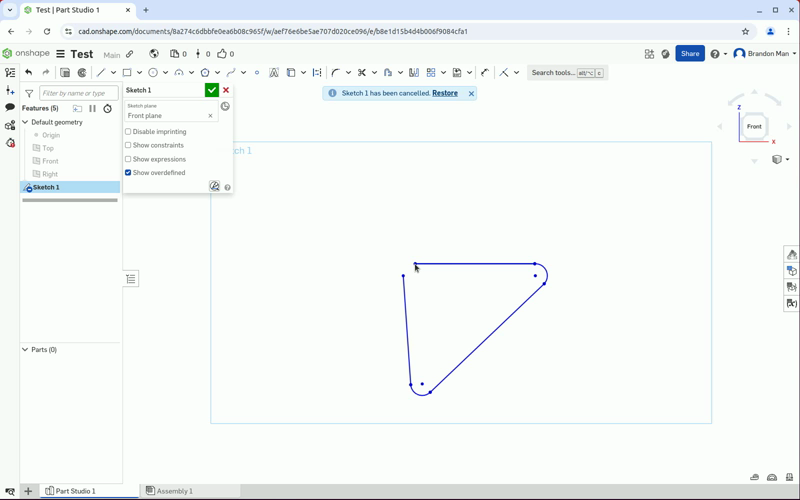
mouse_move(415, 263)
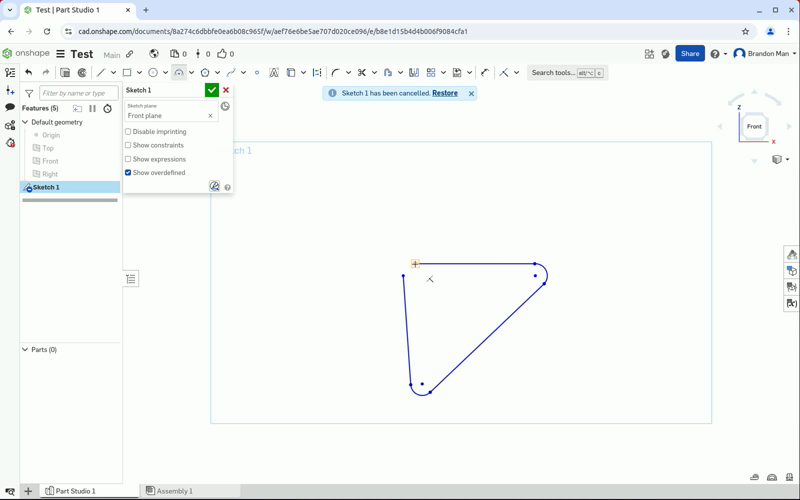
click(415, 263)
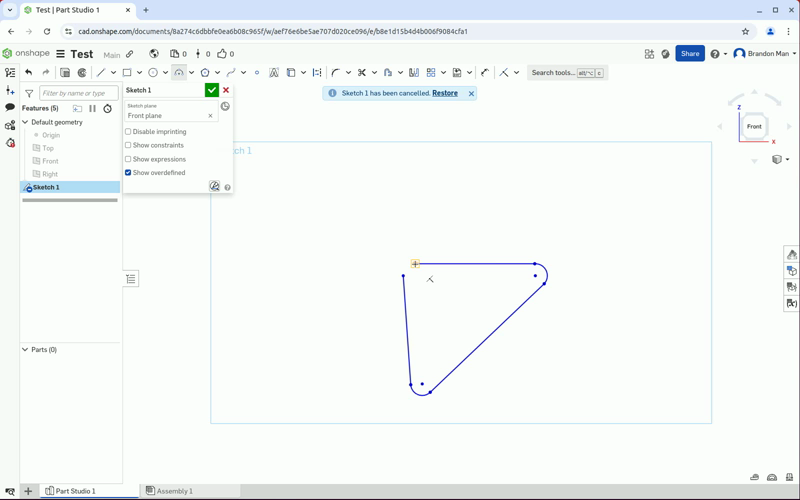
mouse_move(403, 275)
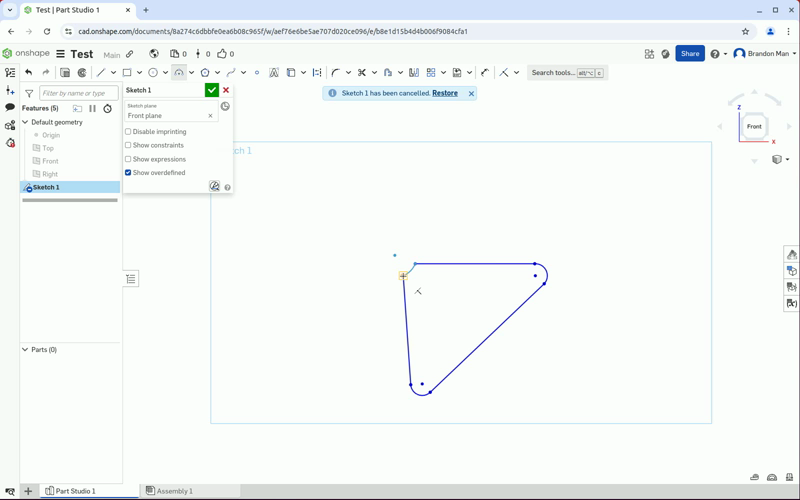
click(403, 275)
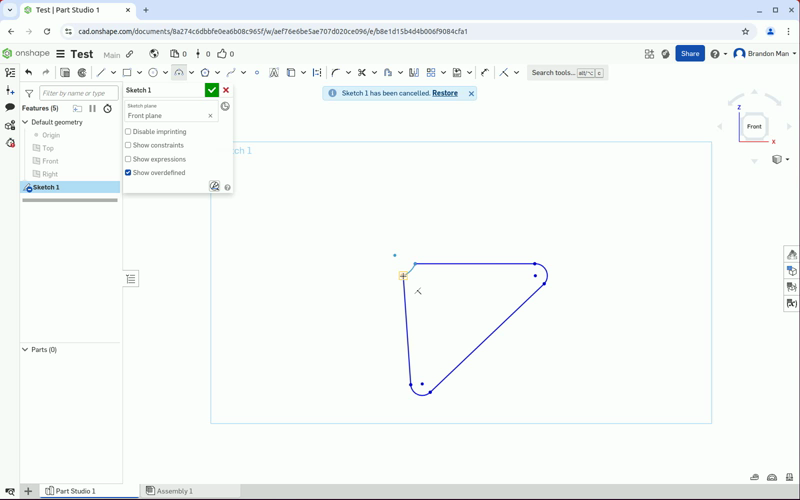
key_down(shift)
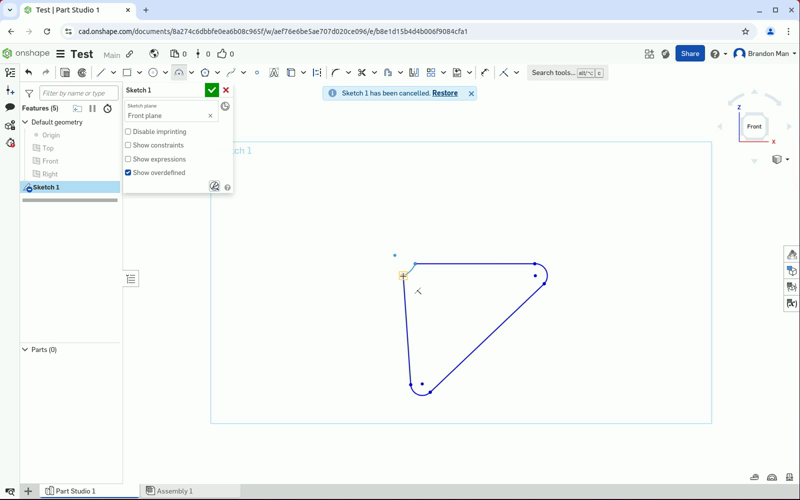
mouse_move(406, 267)
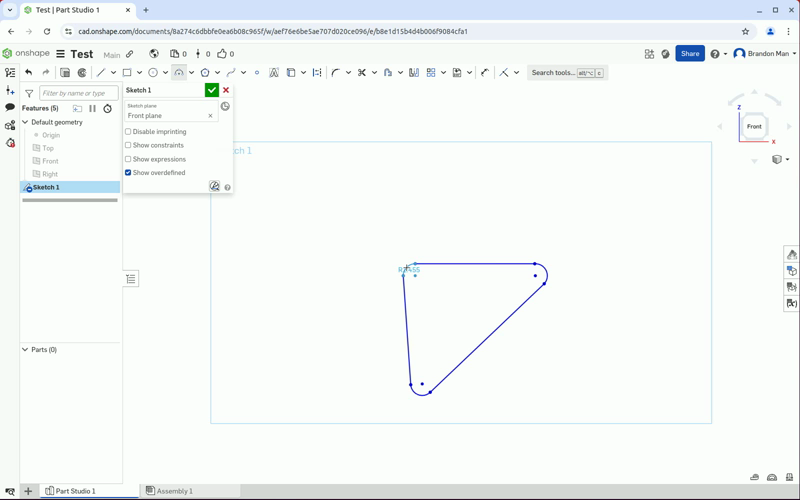
click(406, 267)
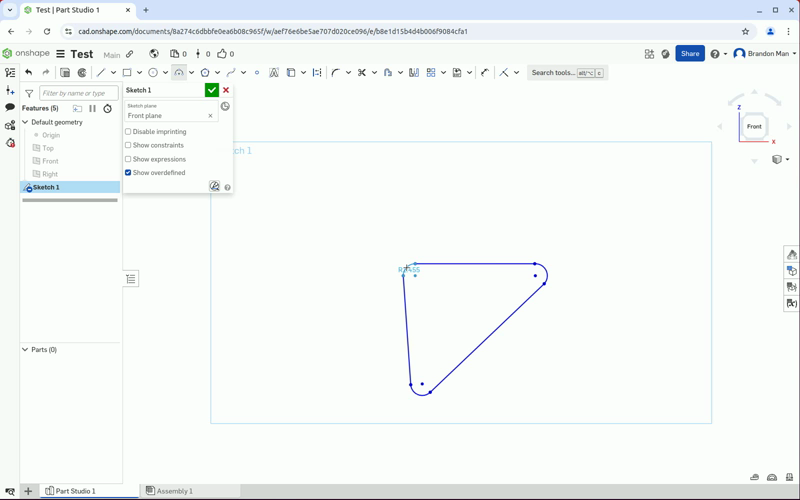
key_up(shift)
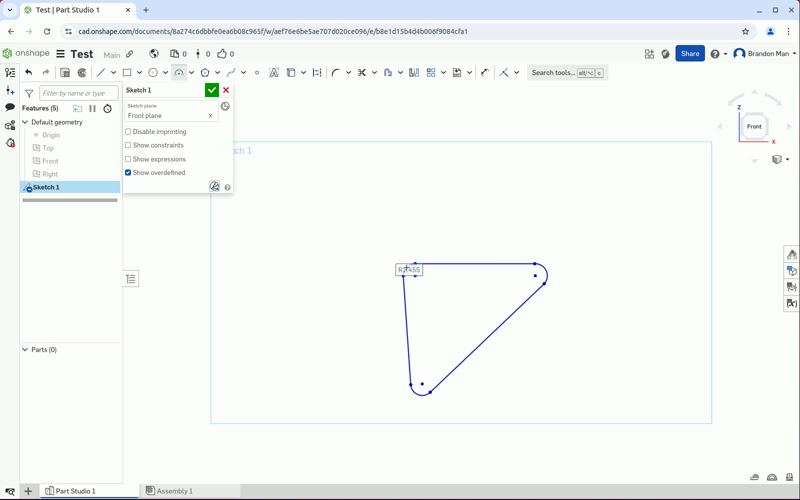
key(esc)
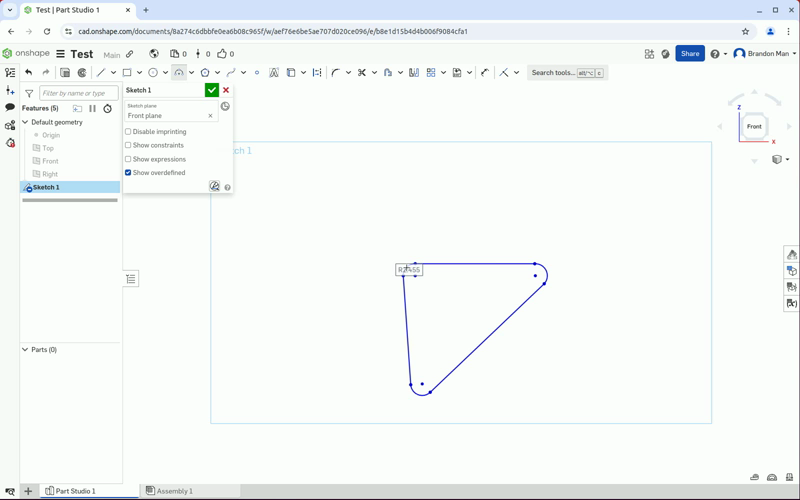
key(c)
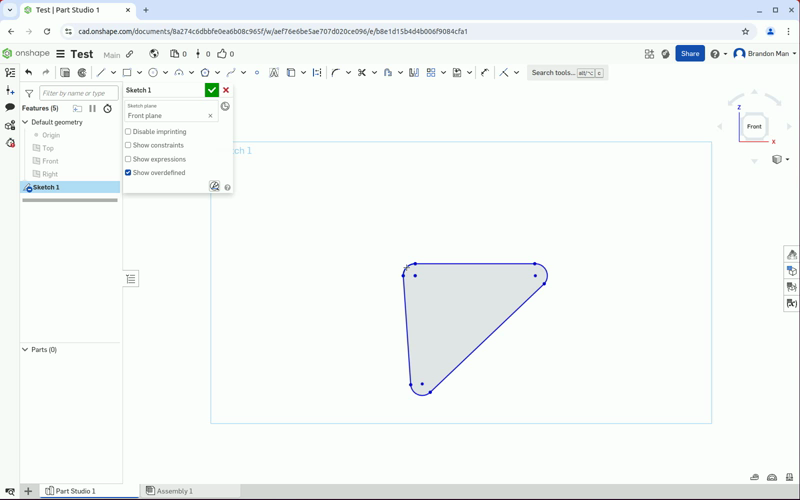
key_down(shift)
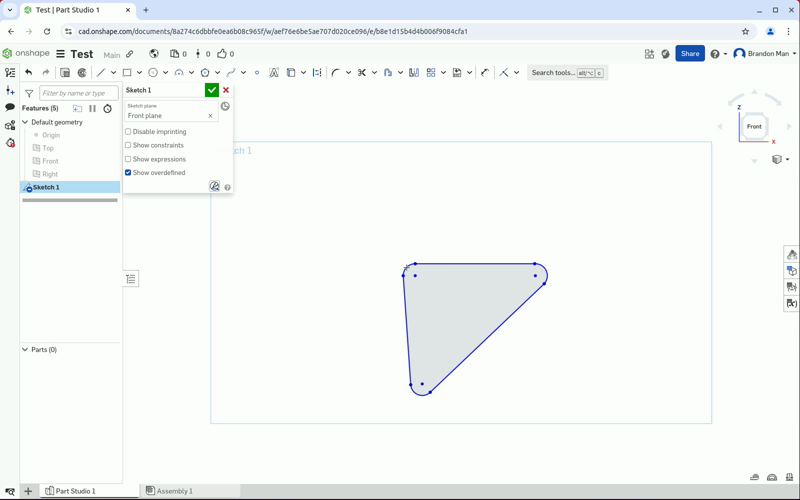
mouse_move(415, 274)
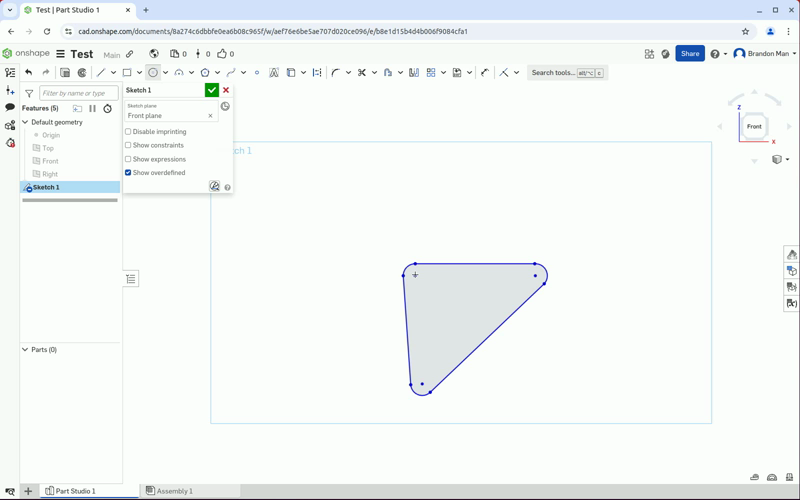
scroll(6)
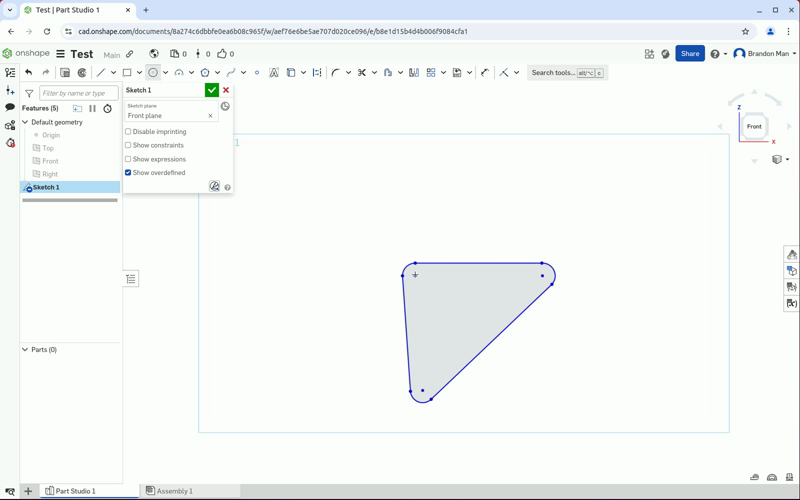
scroll(6)
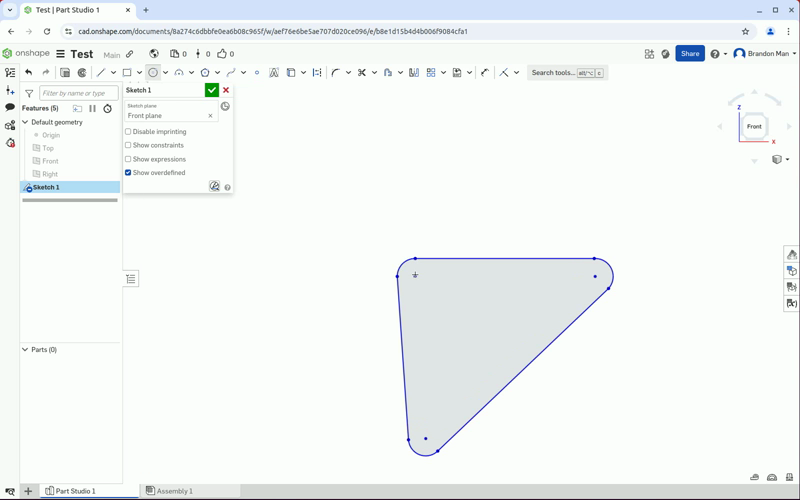
scroll(6)
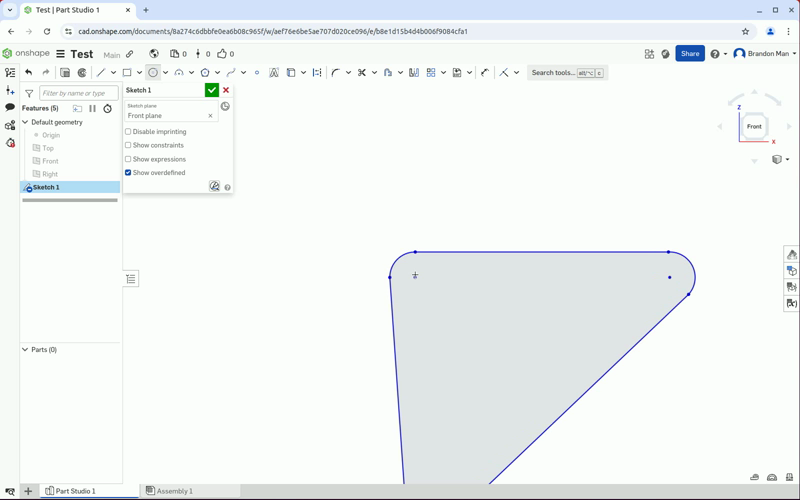
scroll(6)
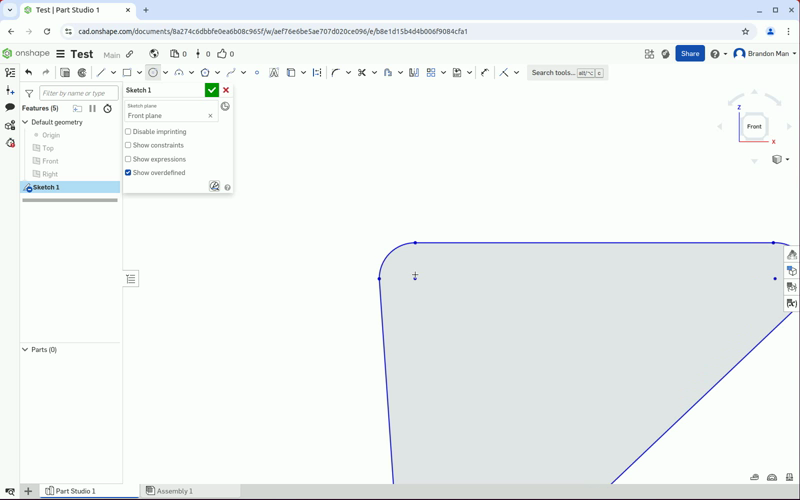
scroll(6)
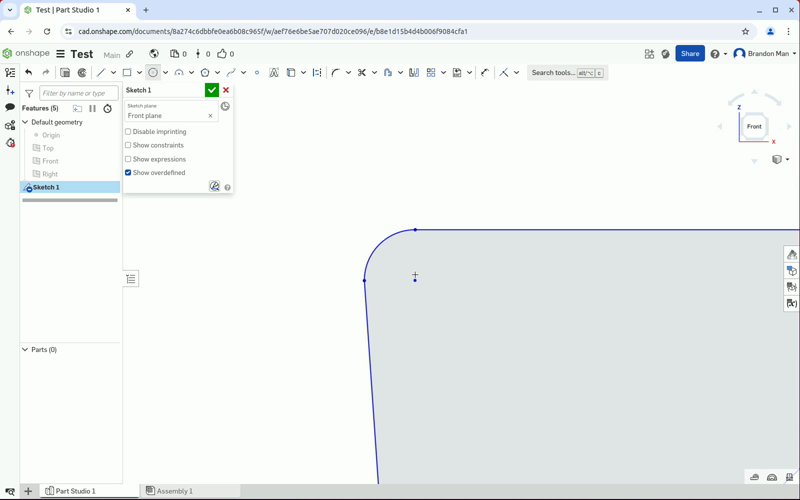
scroll(6)
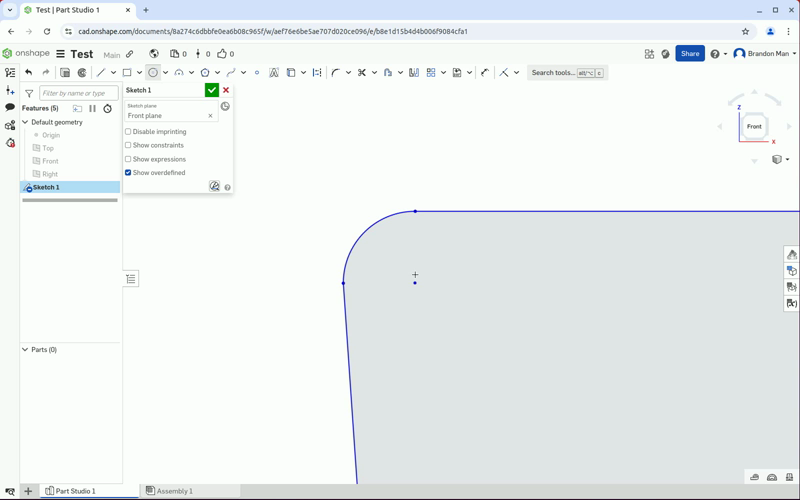
scroll(6)
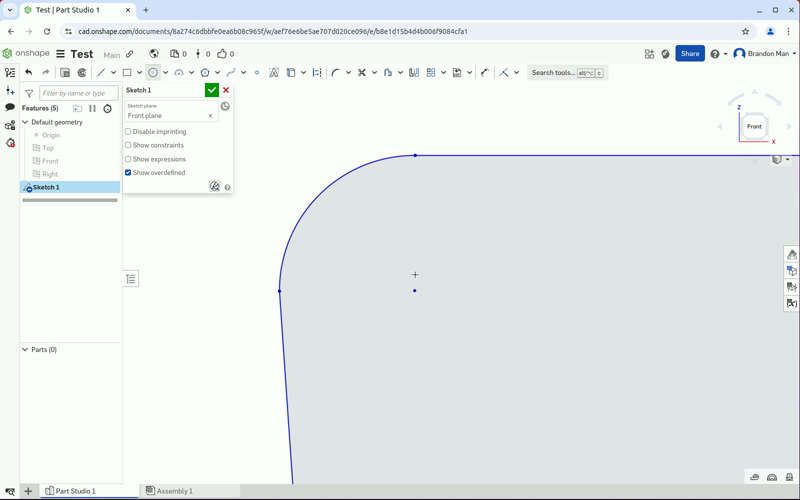
click(415, 274)
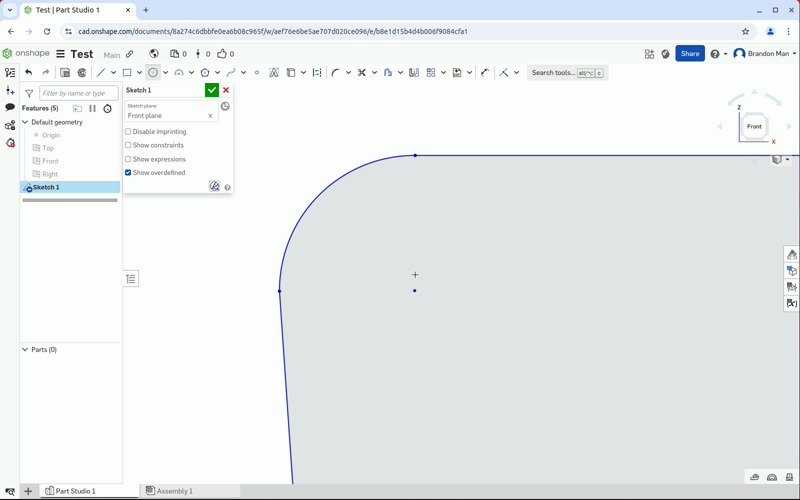
scroll(-6)
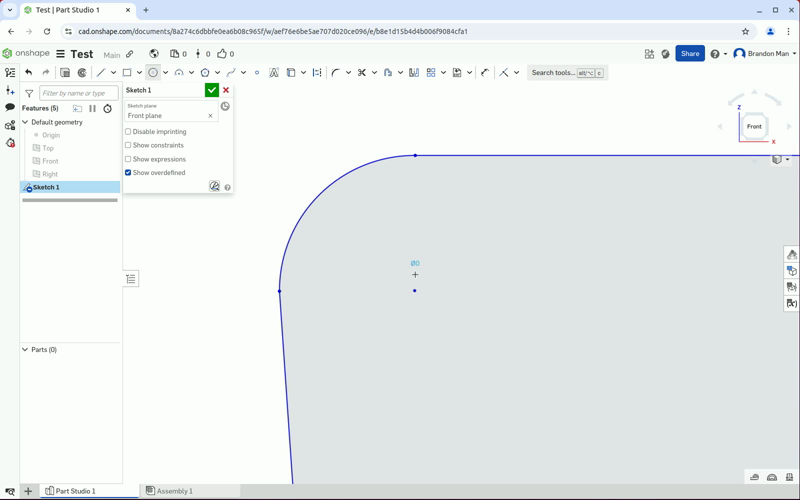
scroll(-6)
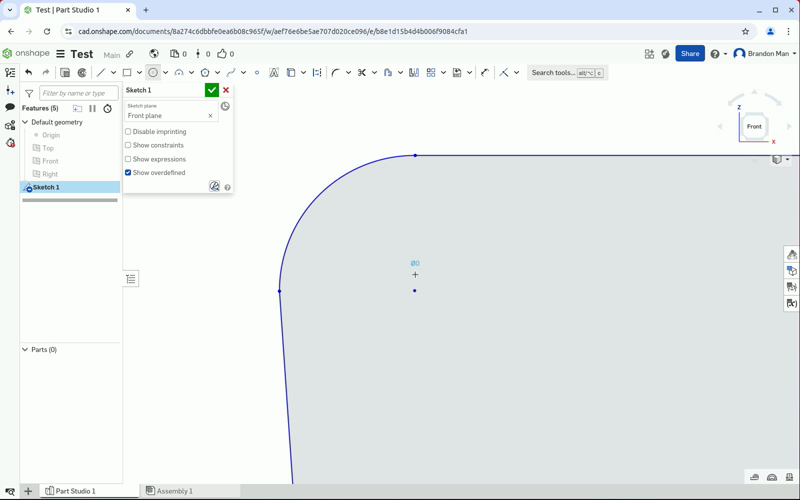
scroll(-6)
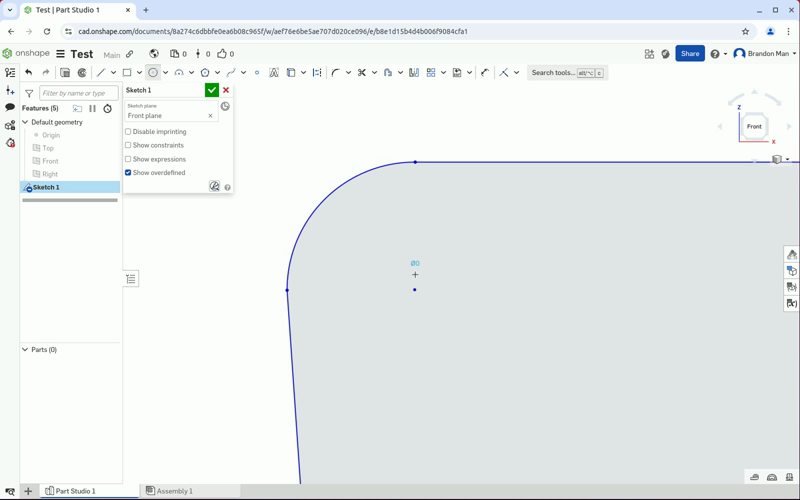
scroll(-6)
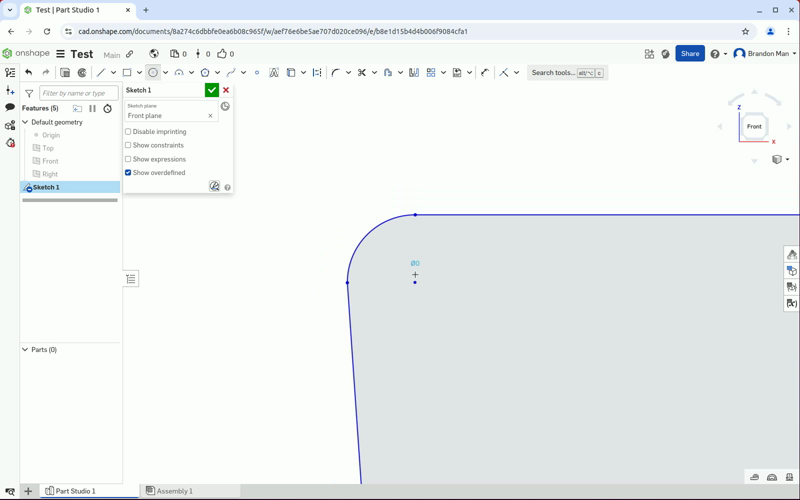
scroll(-6)
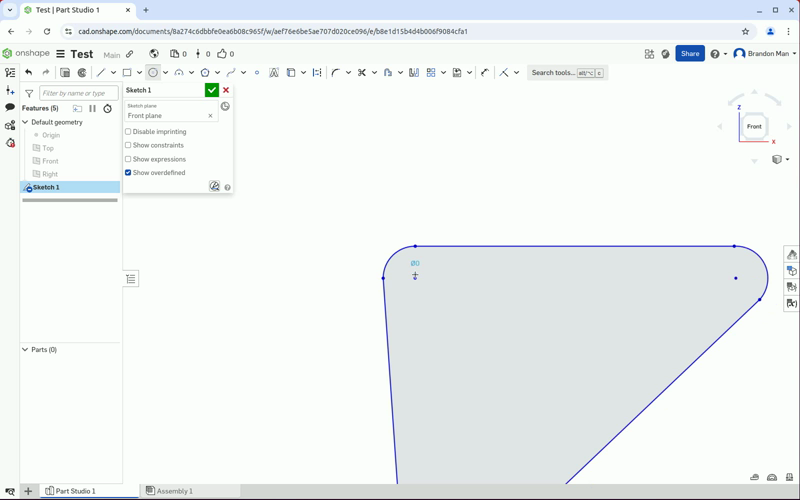
scroll(-6)
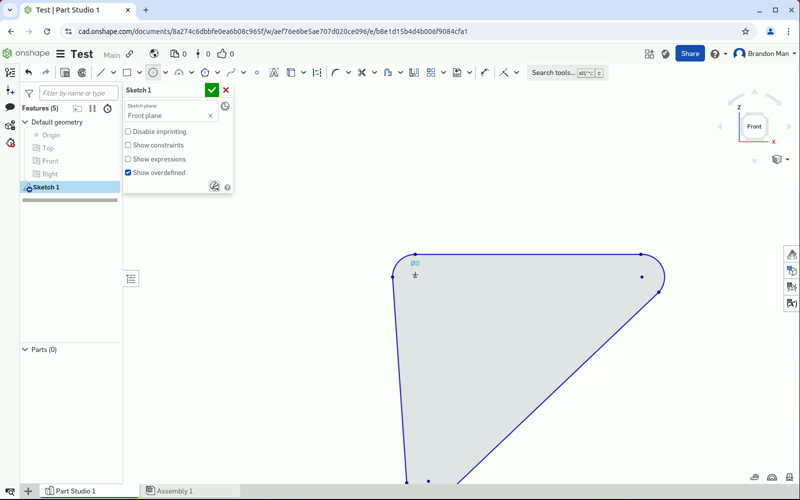
scroll(-6)
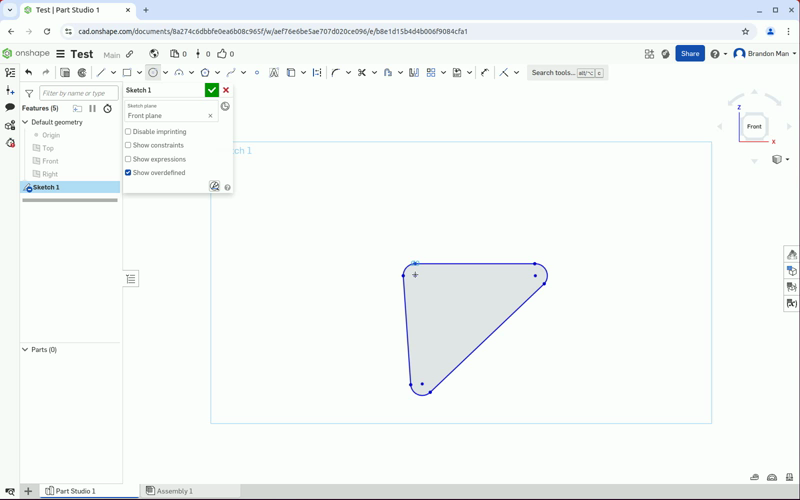
key_up(shift)
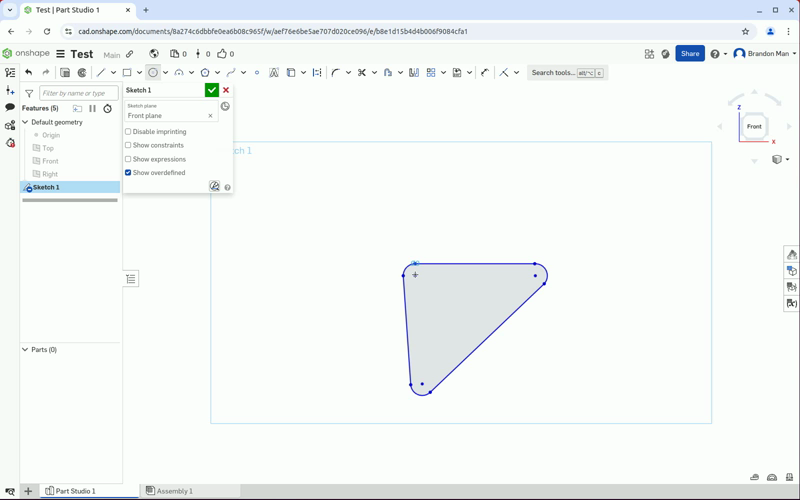
mouse_move(422, 274)
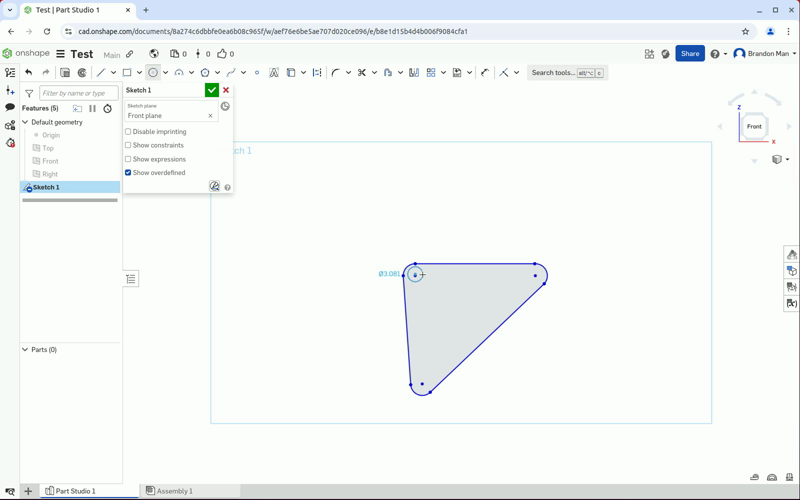
click(422, 274)
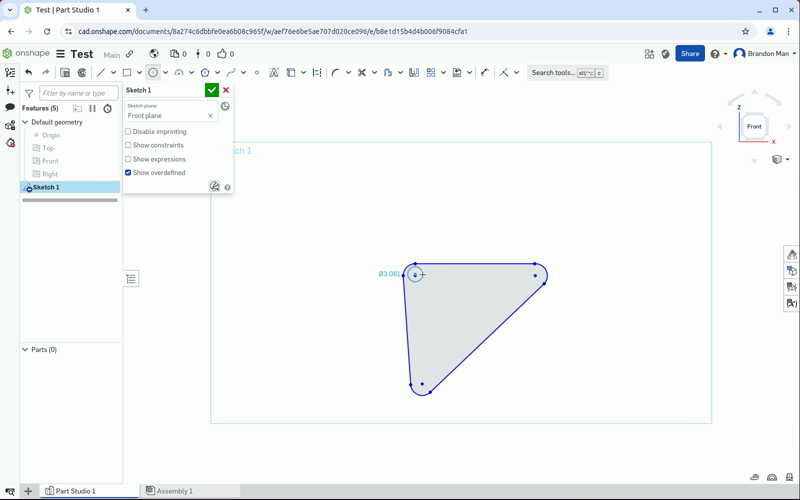
key(esc)
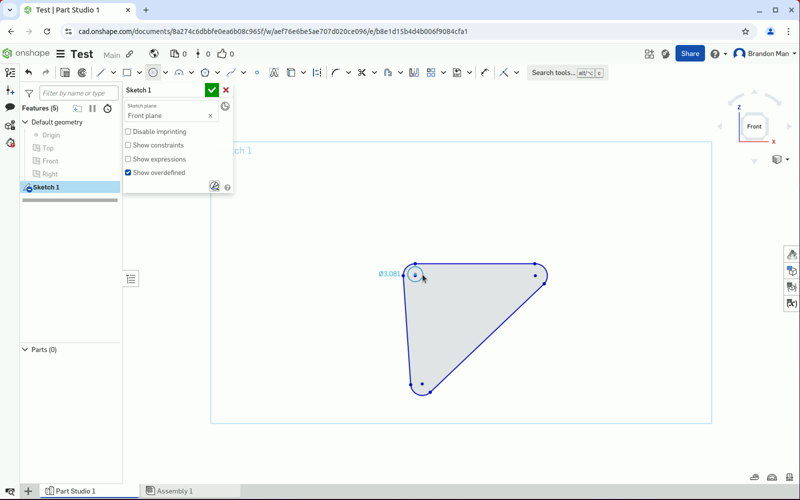
key(c)
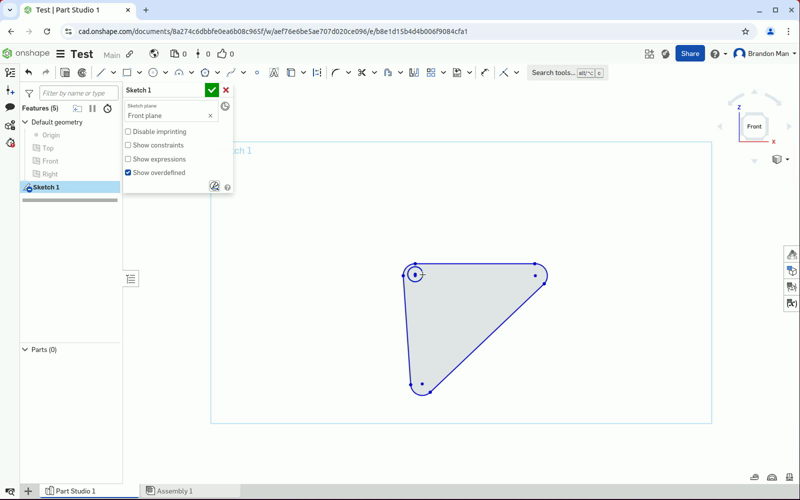
key_down(shift)
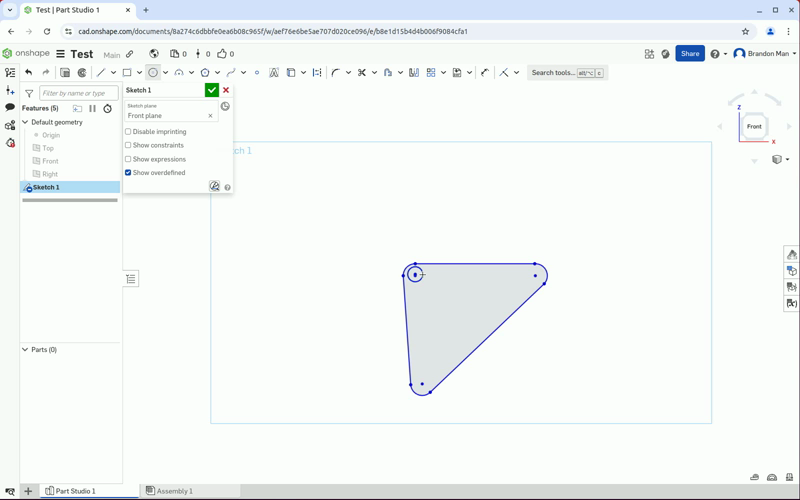
mouse_move(422, 383)
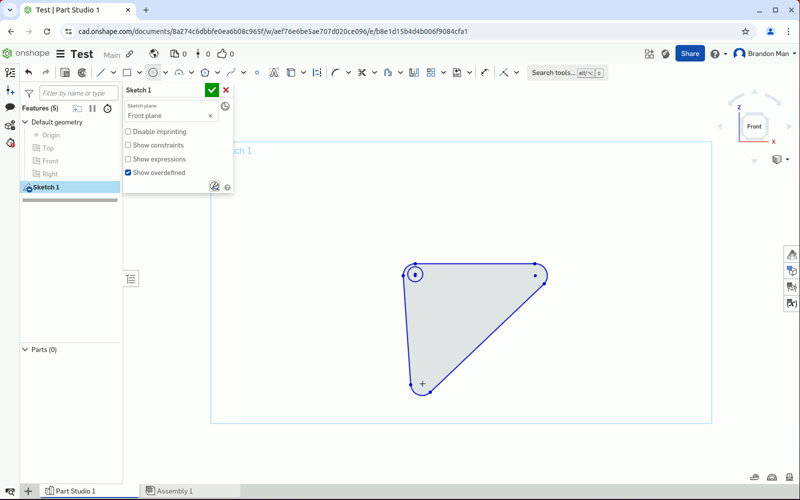
scroll(6)
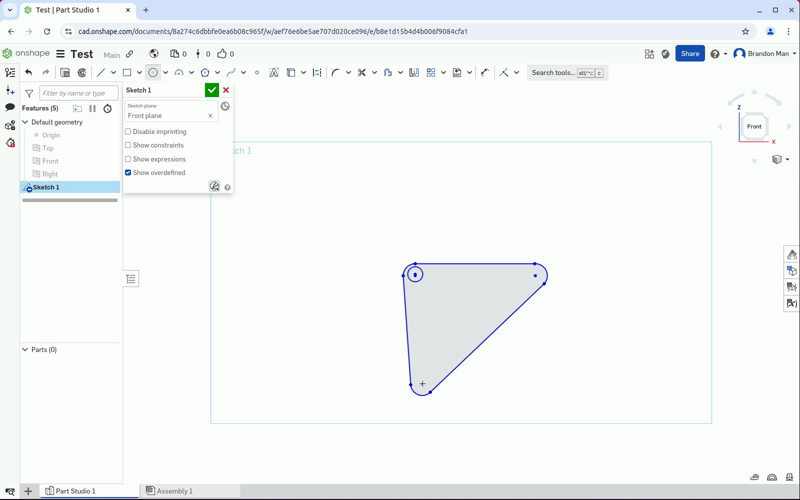
scroll(6)
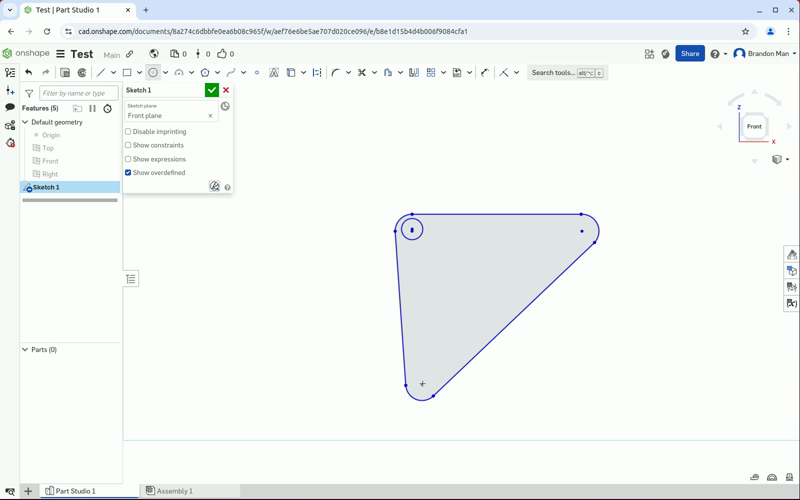
scroll(6)
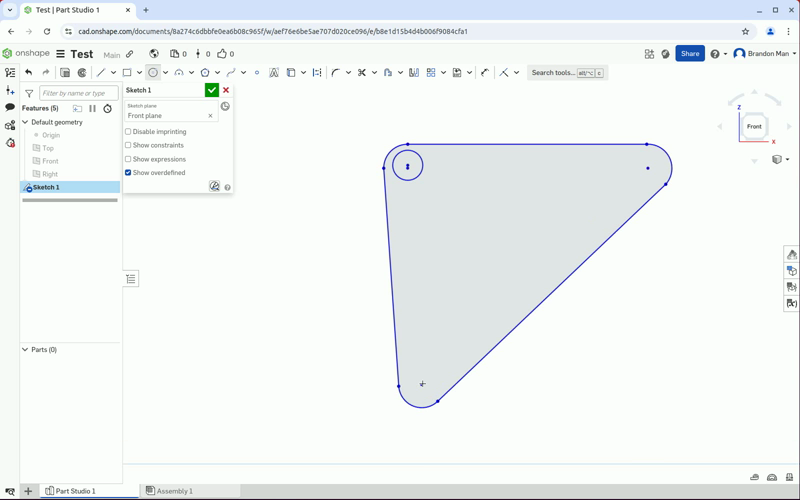
scroll(6)
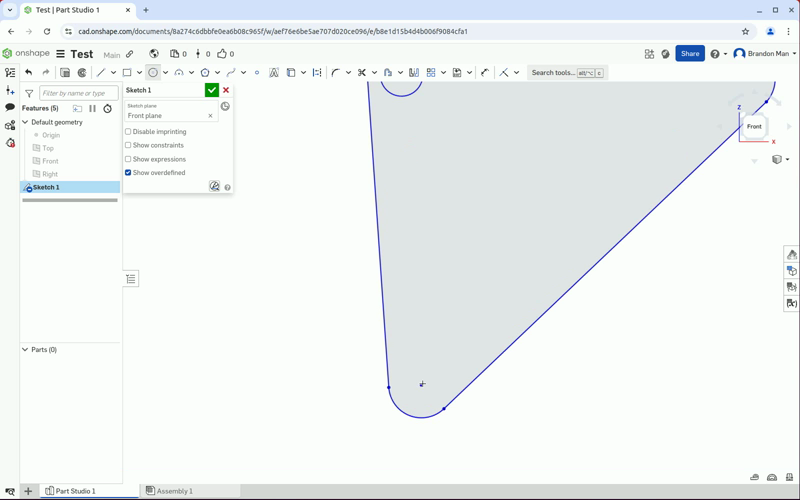
scroll(6)
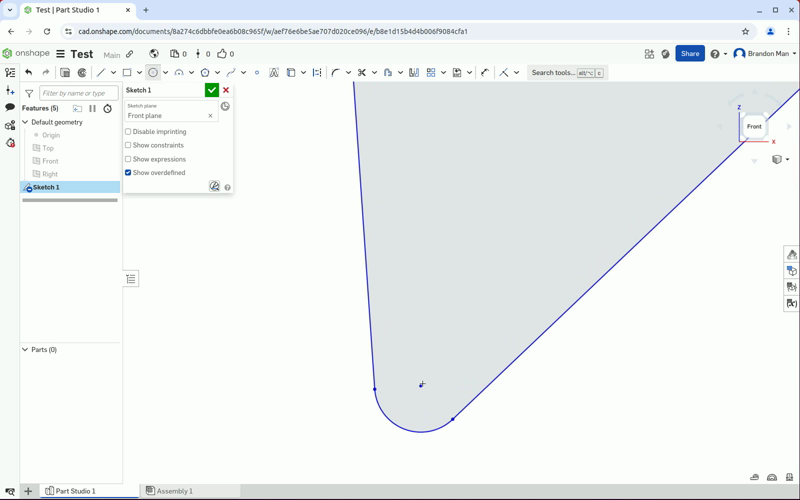
scroll(6)
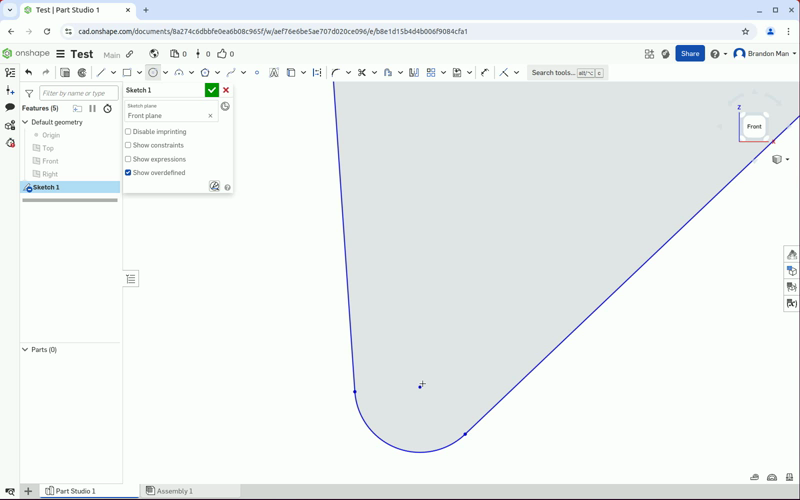
scroll(6)
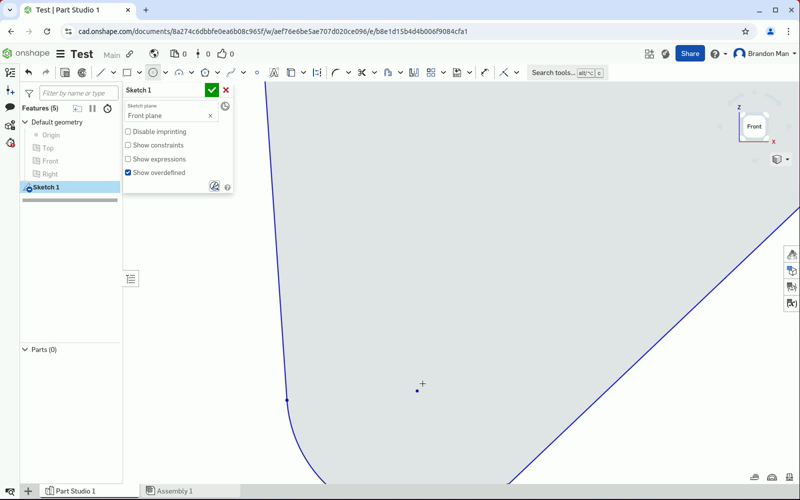
click(422, 383)
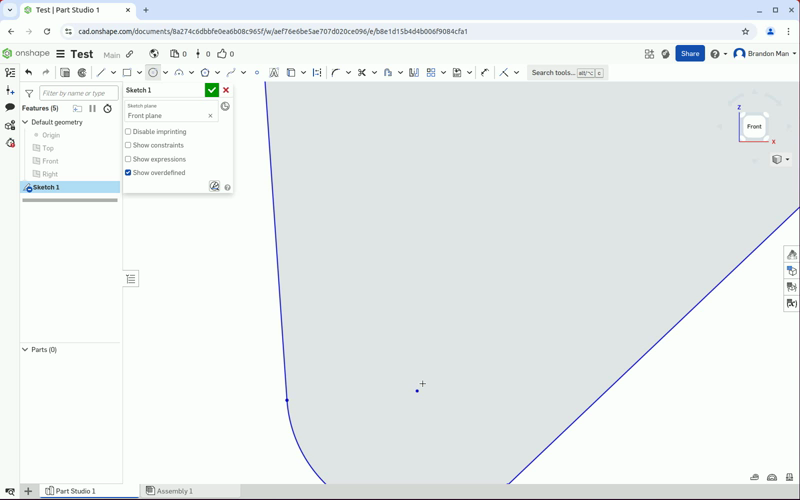
scroll(-6)
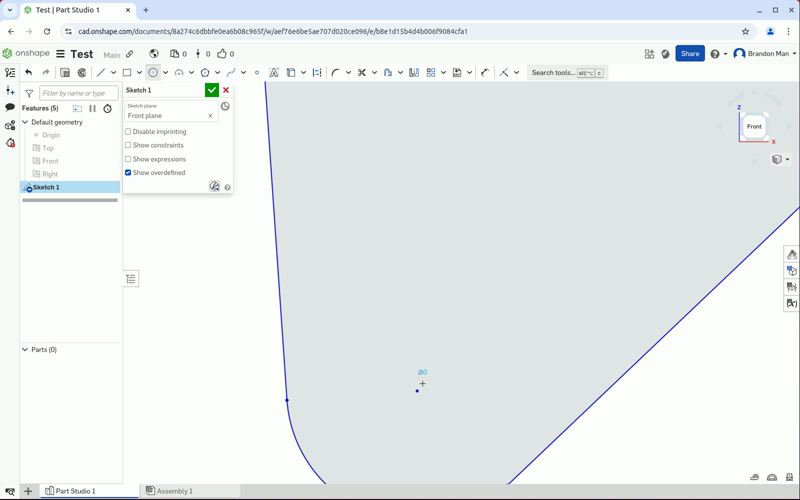
scroll(-6)
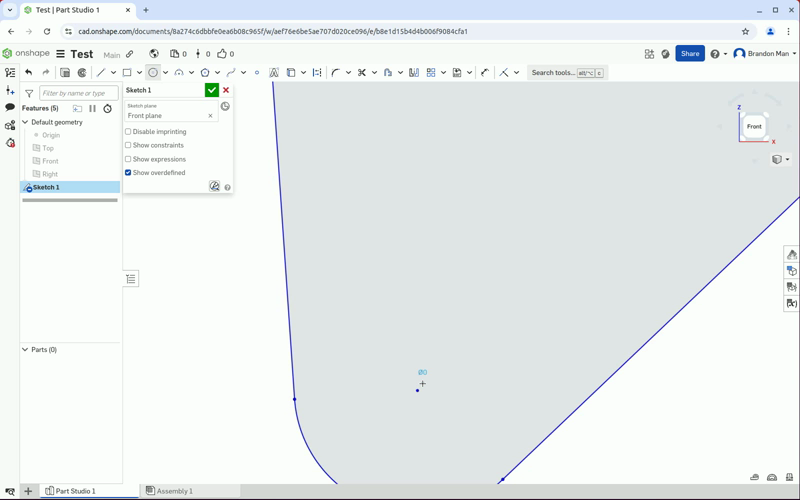
scroll(-6)
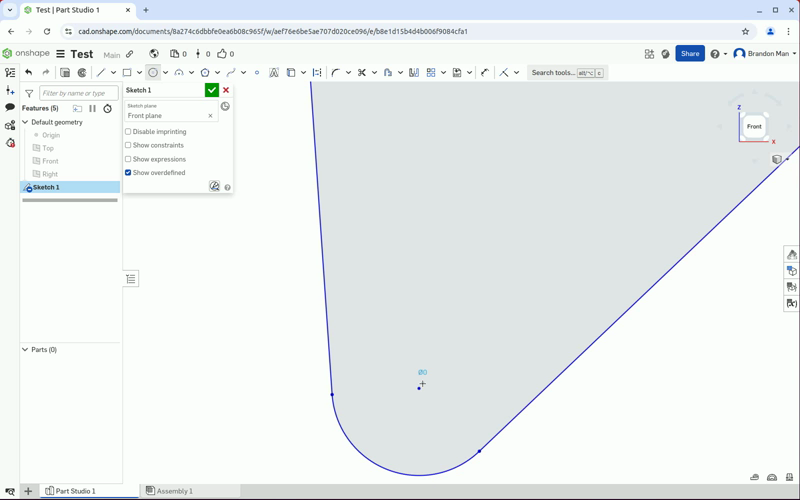
scroll(-6)
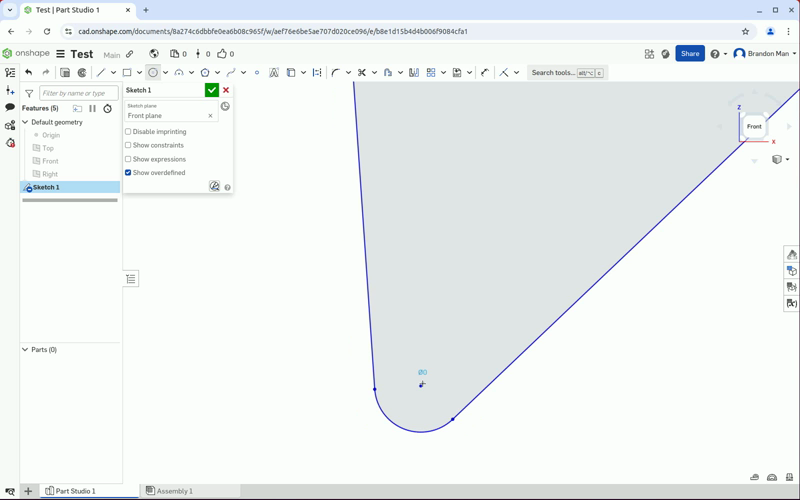
scroll(-6)
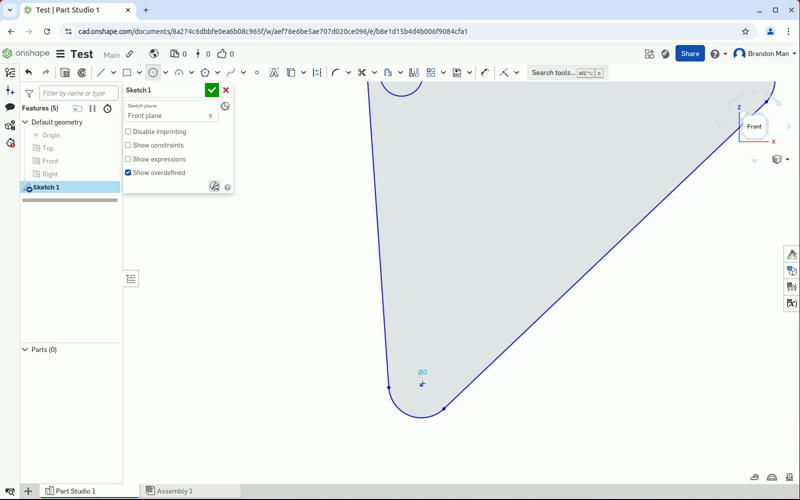
scroll(-6)
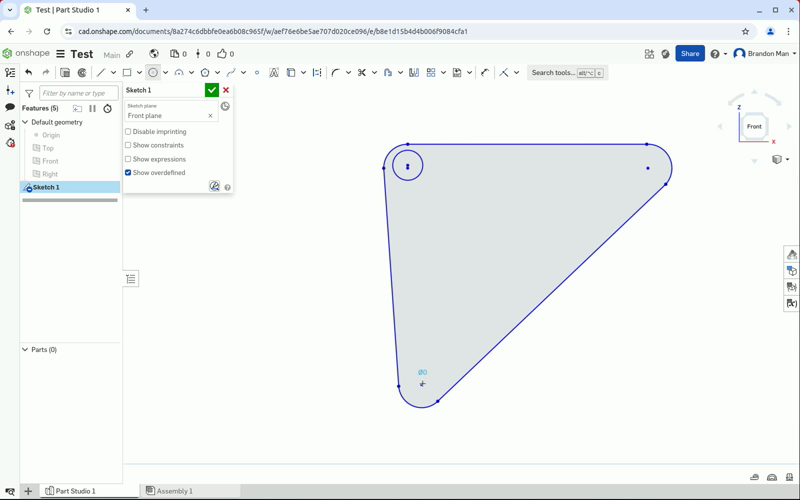
scroll(-6)
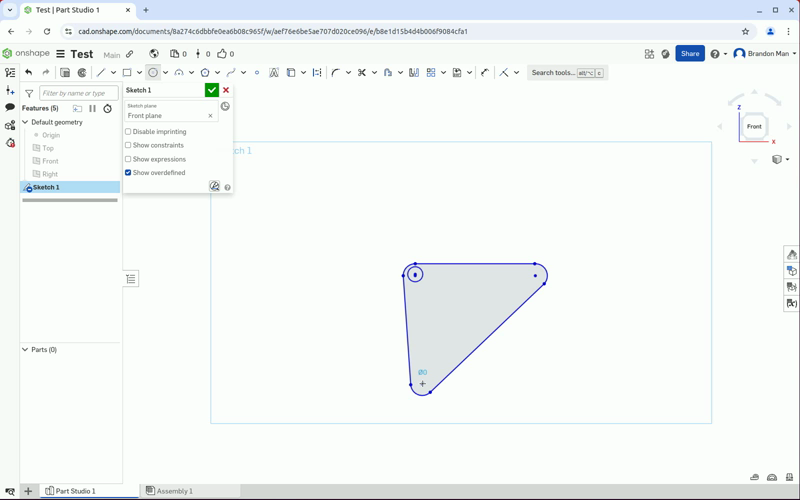
key_up(shift)
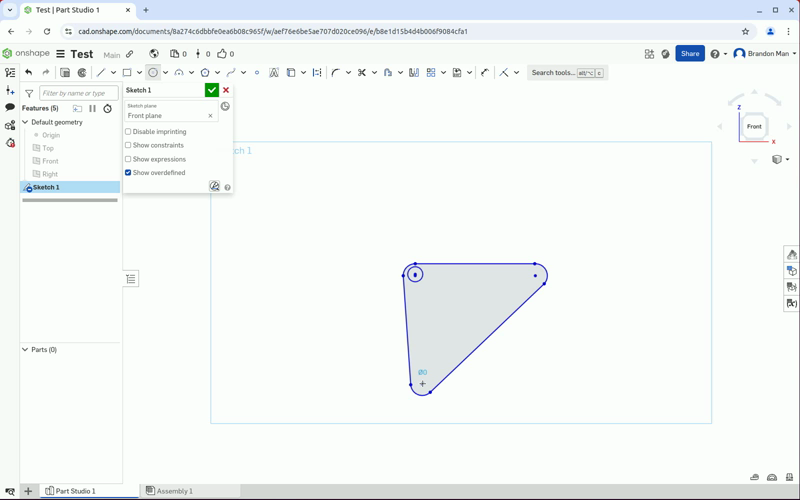
mouse_move(430, 383)
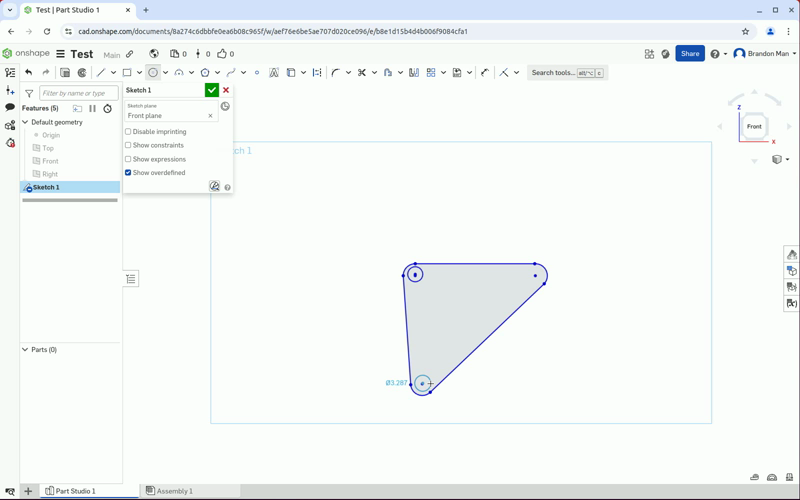
click(430, 383)
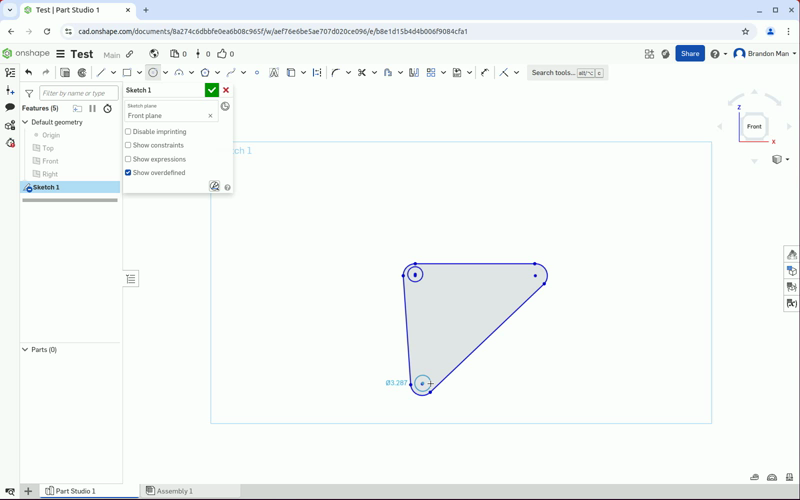
key(esc)
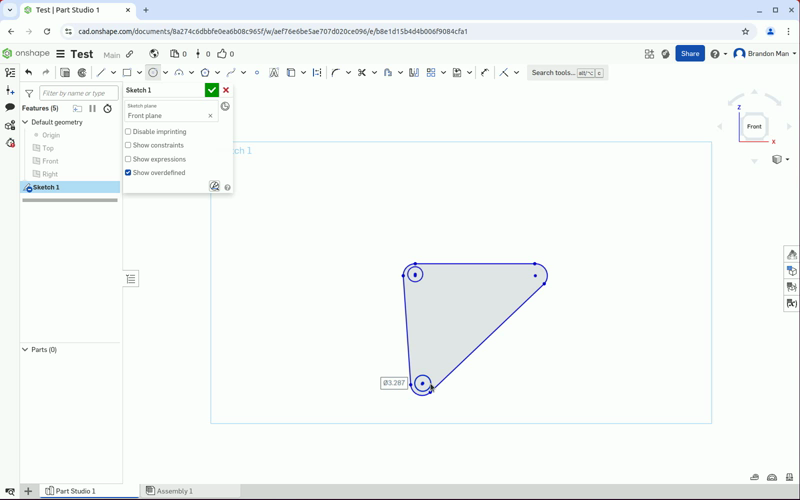
key(c)
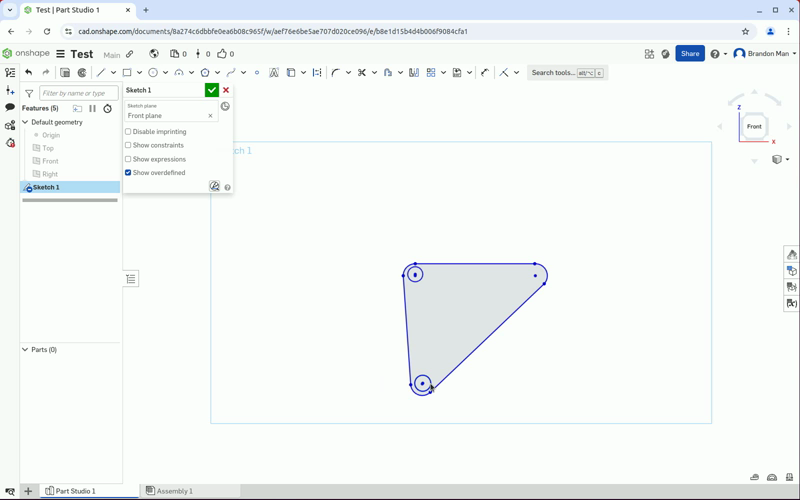
key_down(shift)
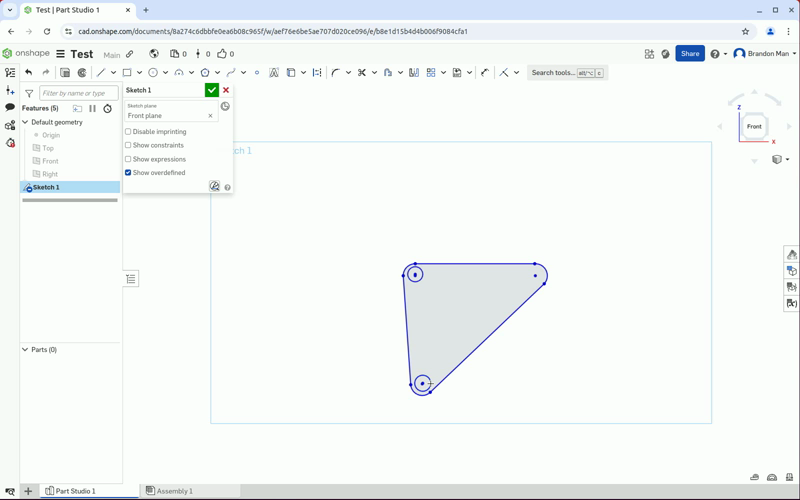
mouse_move(534, 274)
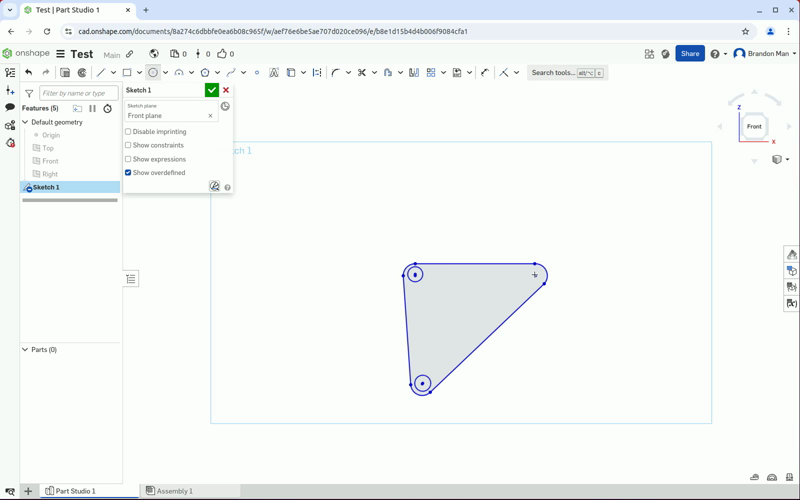
scroll(6)
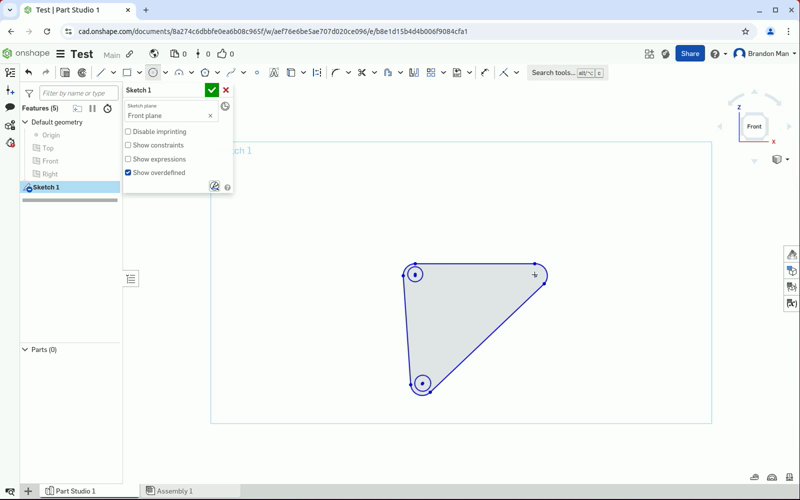
scroll(6)
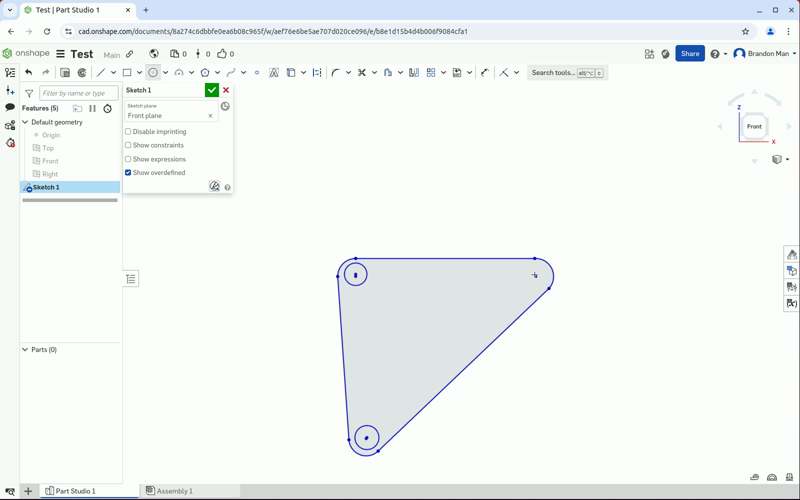
scroll(6)
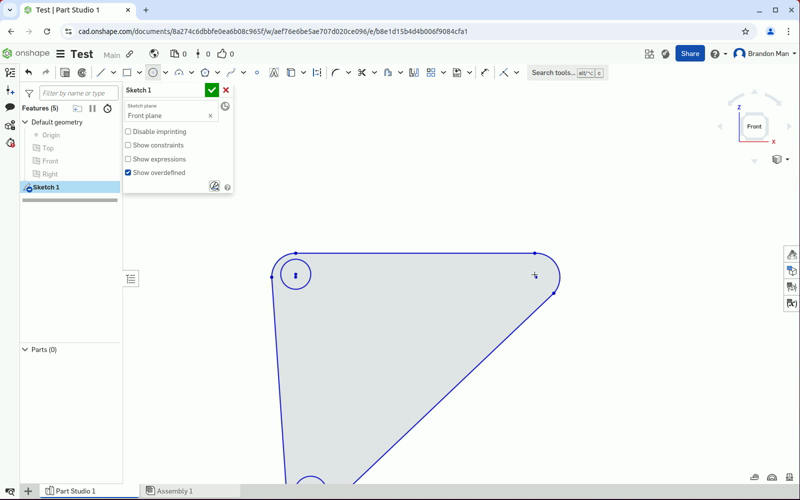
scroll(6)
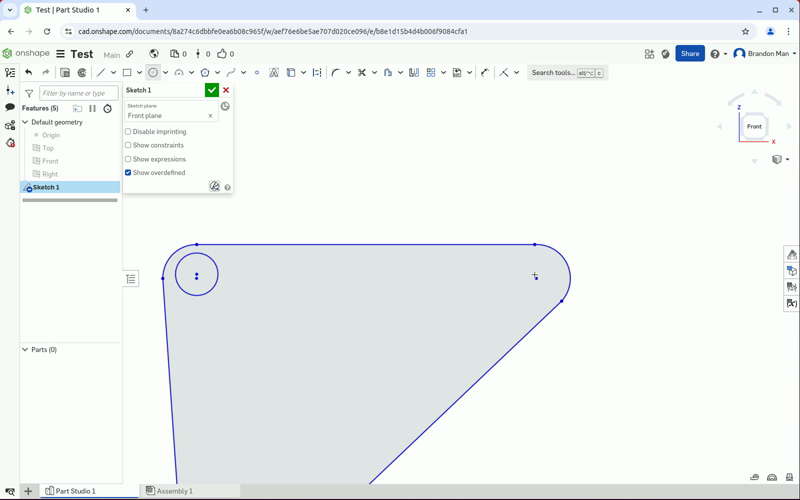
scroll(6)
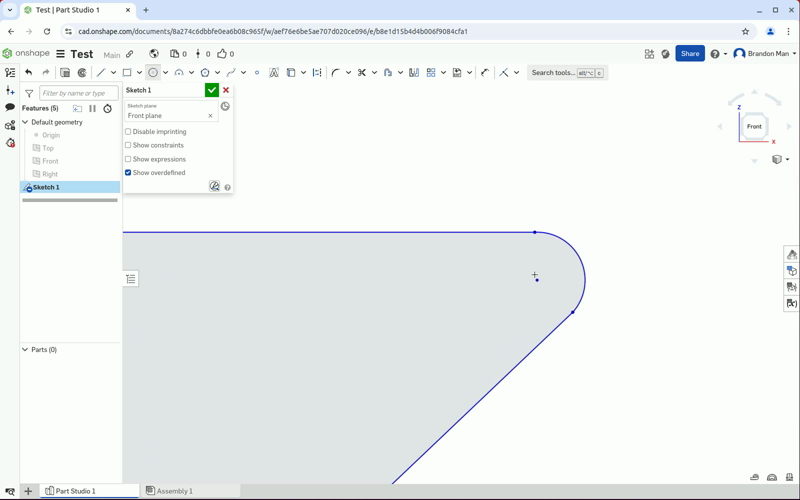
scroll(6)
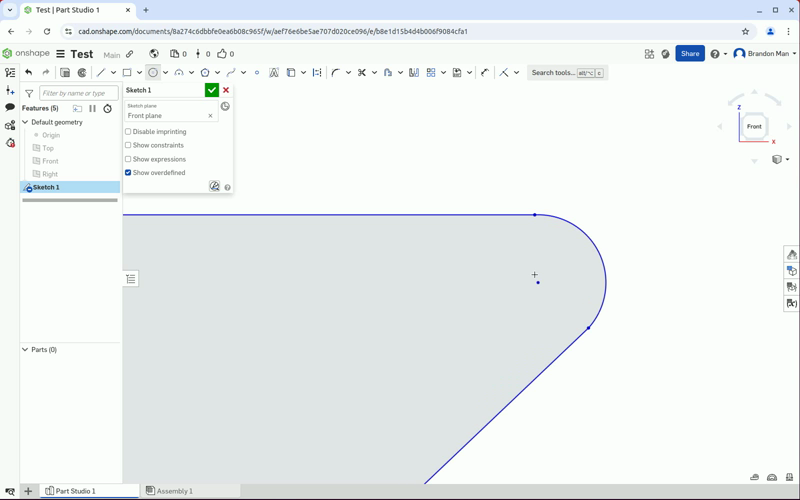
scroll(6)
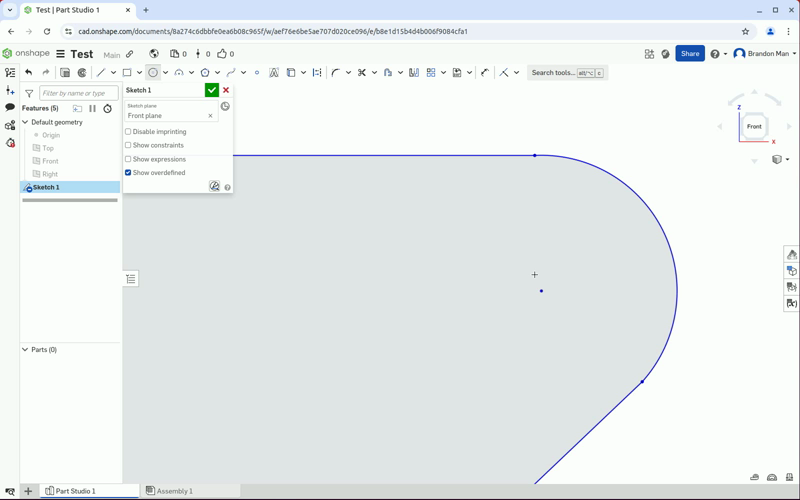
click(534, 274)
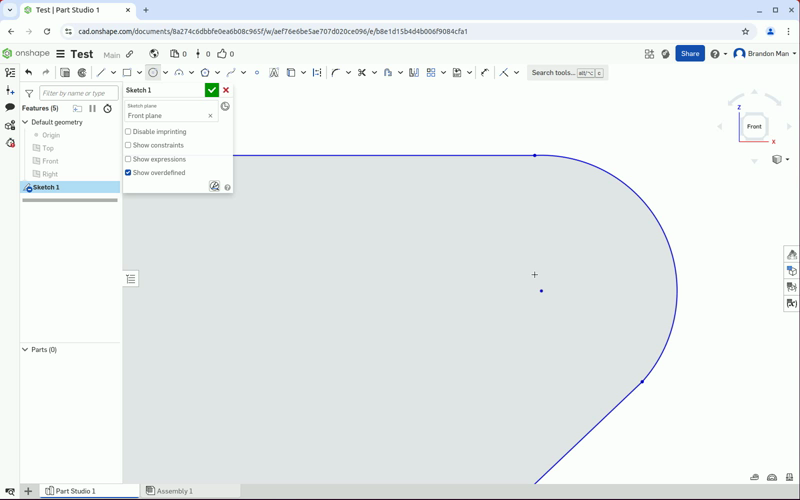
scroll(-6)
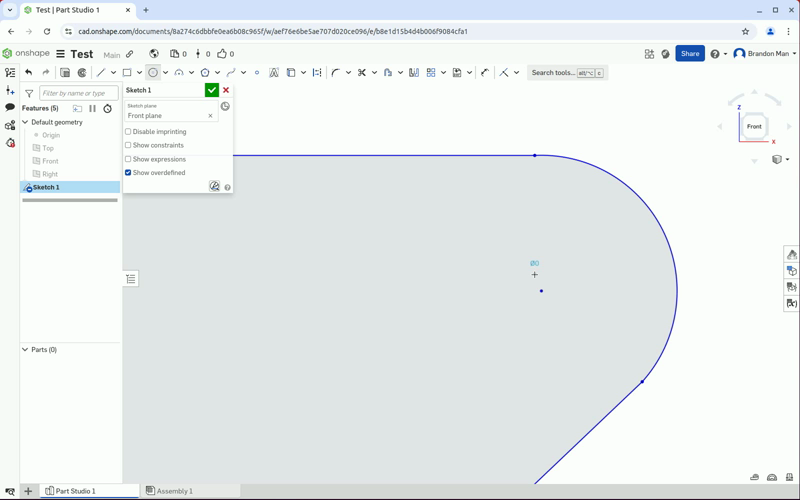
scroll(-6)
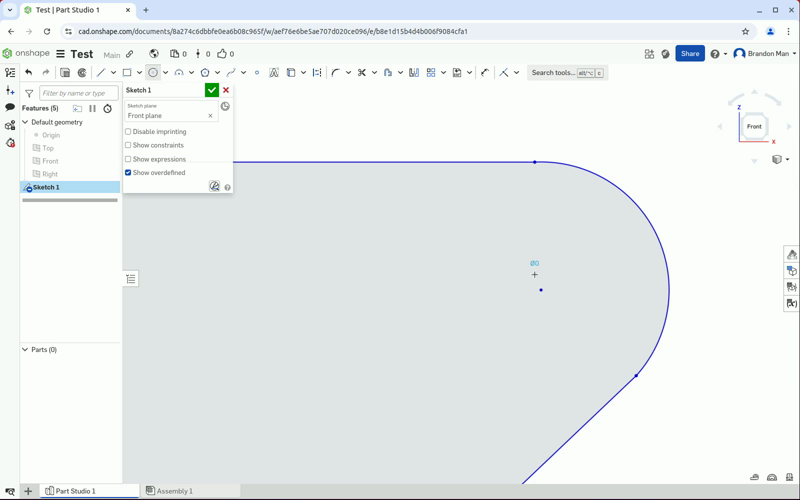
scroll(-6)
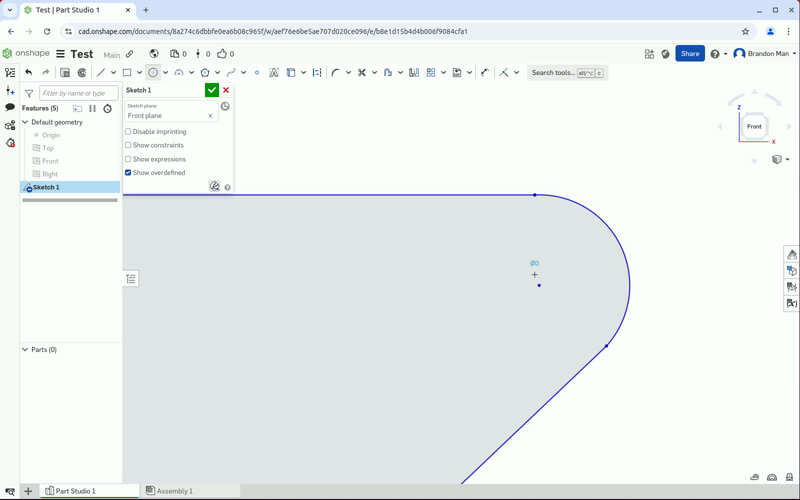
scroll(-6)
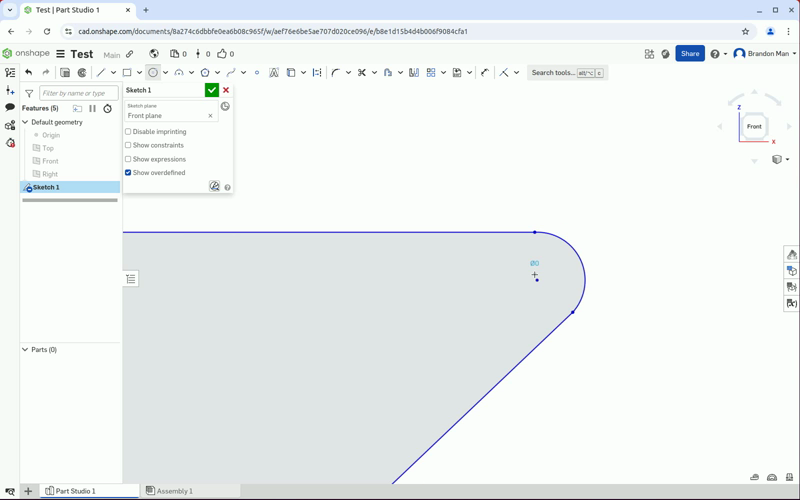
scroll(-6)
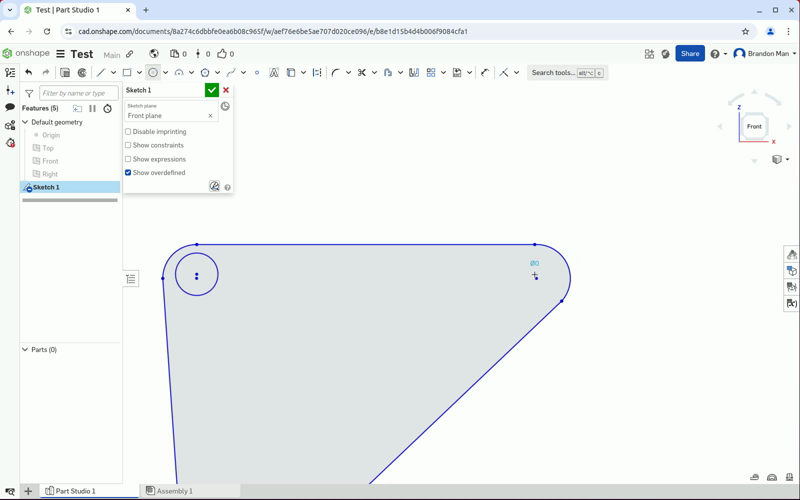
scroll(-6)
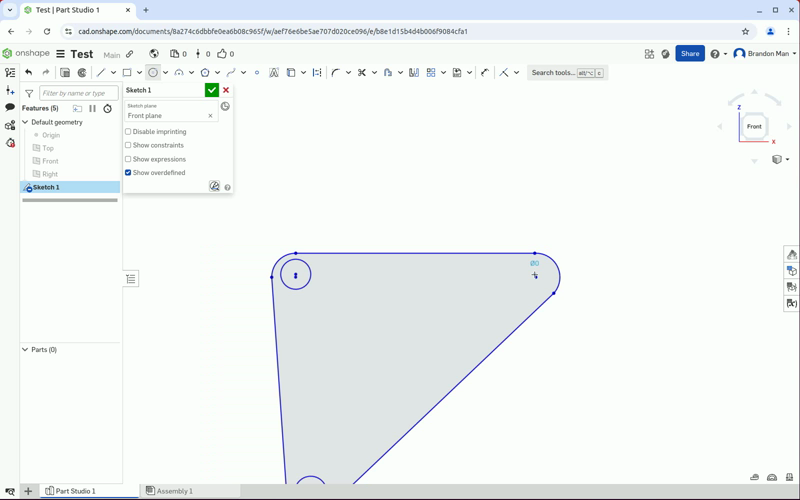
scroll(-6)
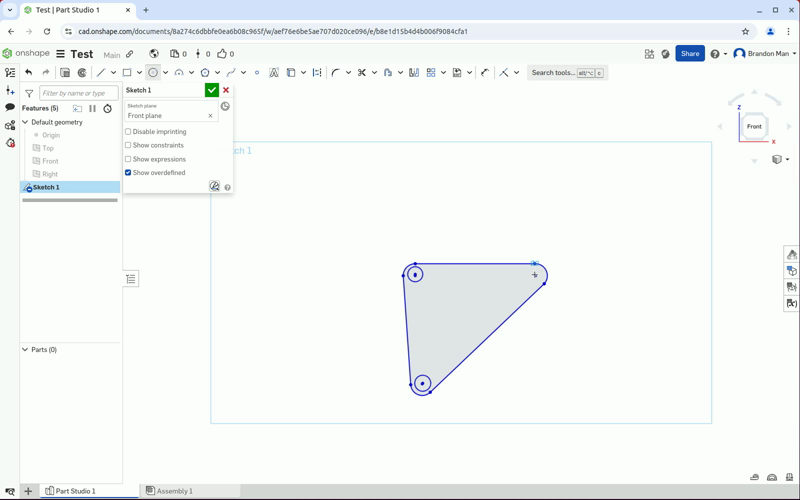
key_up(shift)
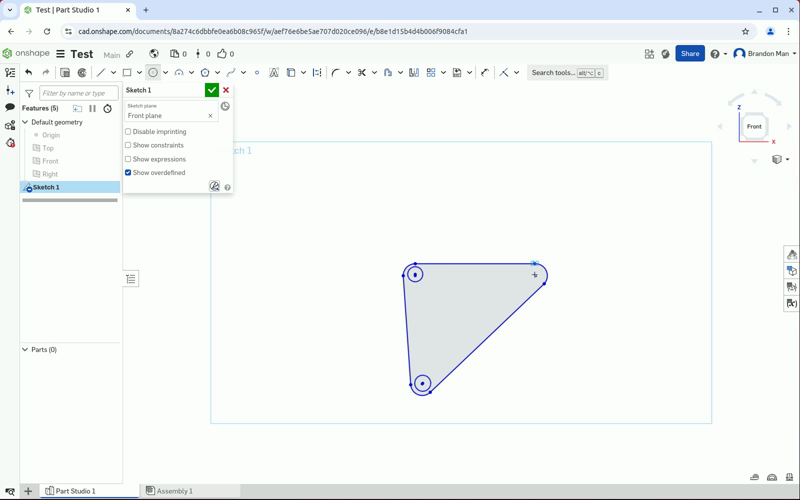
mouse_move(542, 274)
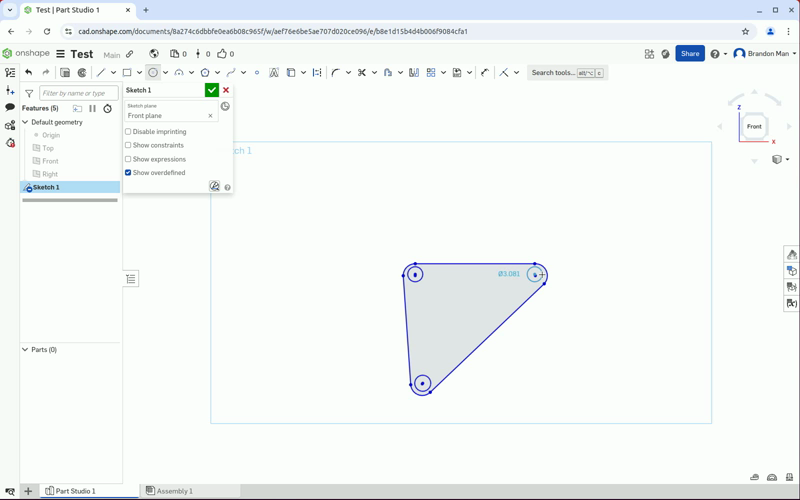
click(542, 274)
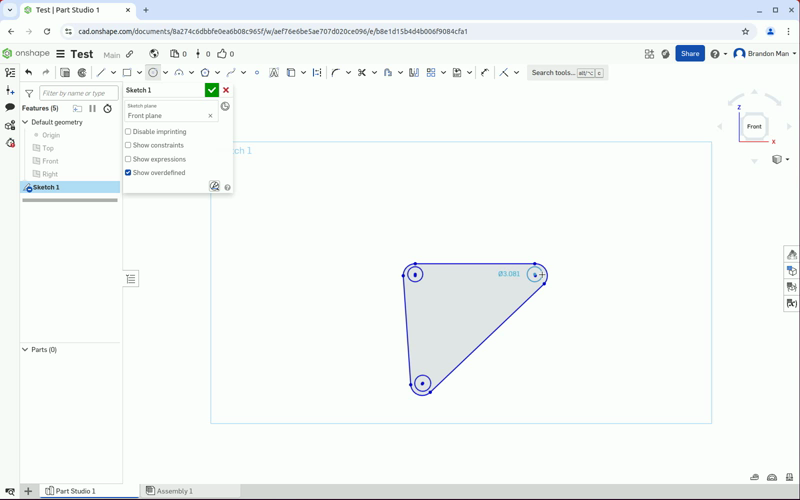
key(esc)
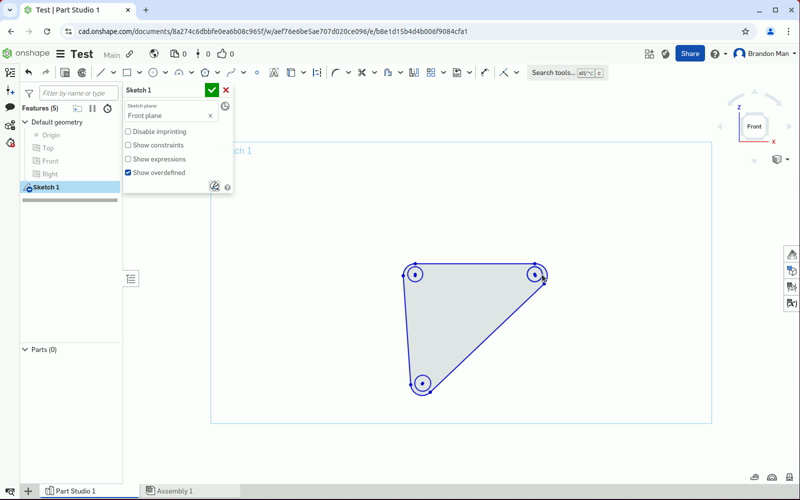
mouse_move(430, 307)
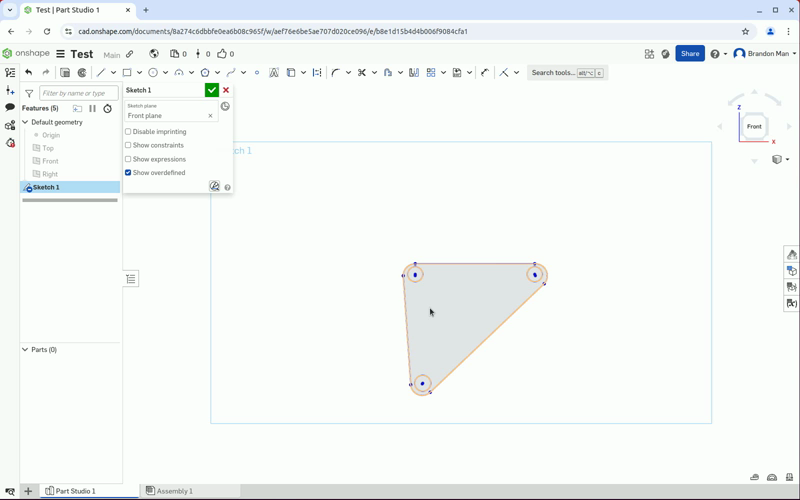
click(430, 307)
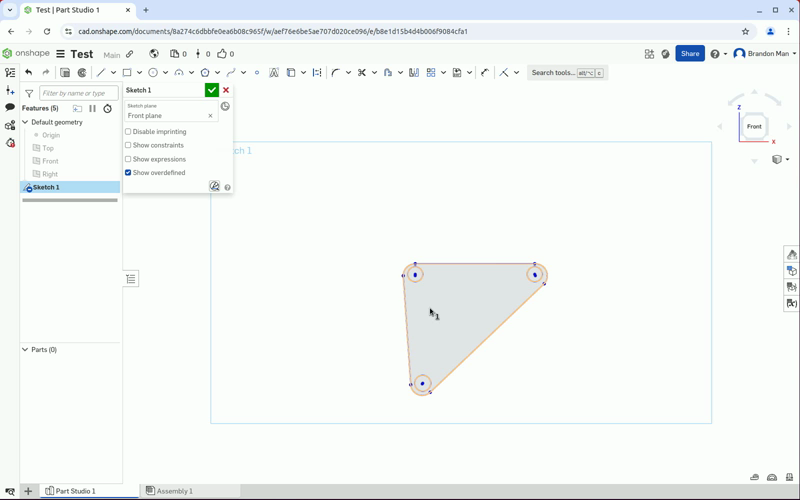
mouse_move(73, 352)
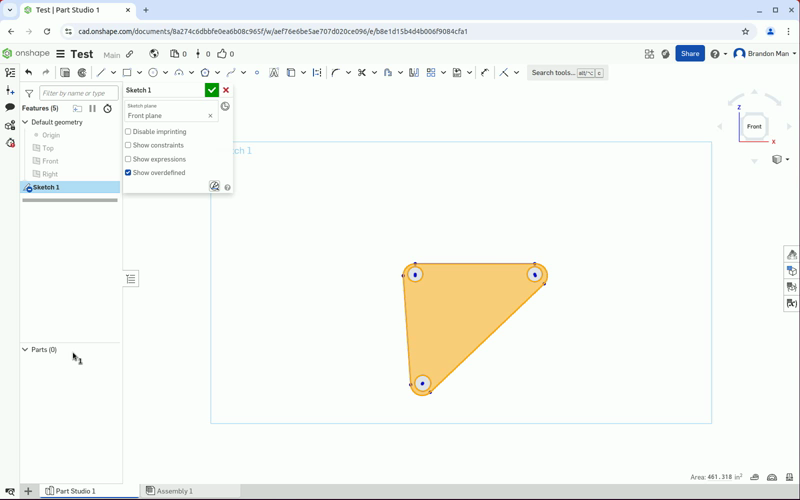
key(shift+y)
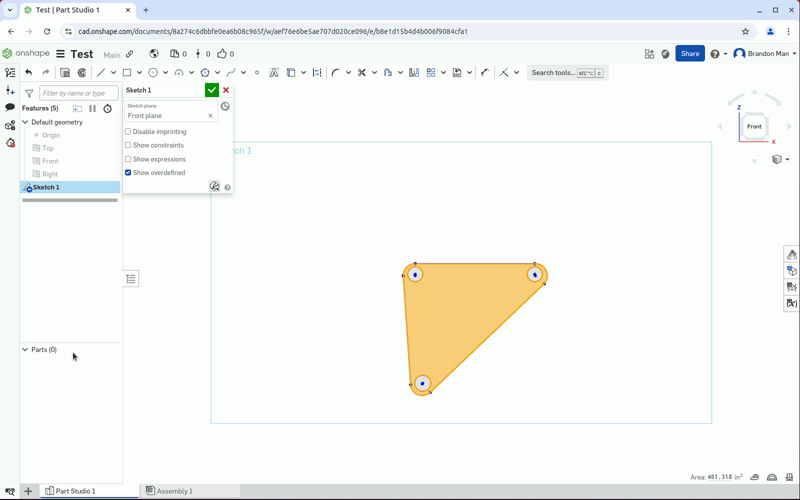
key(shift+e)
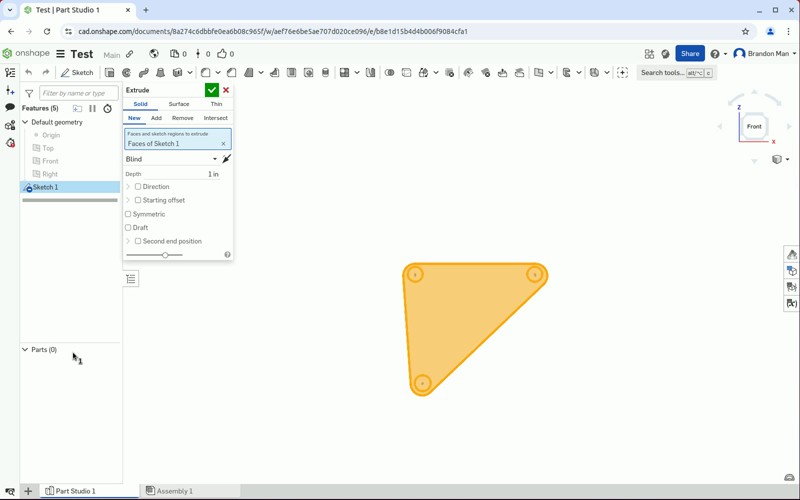
mouse_move(143, 106)
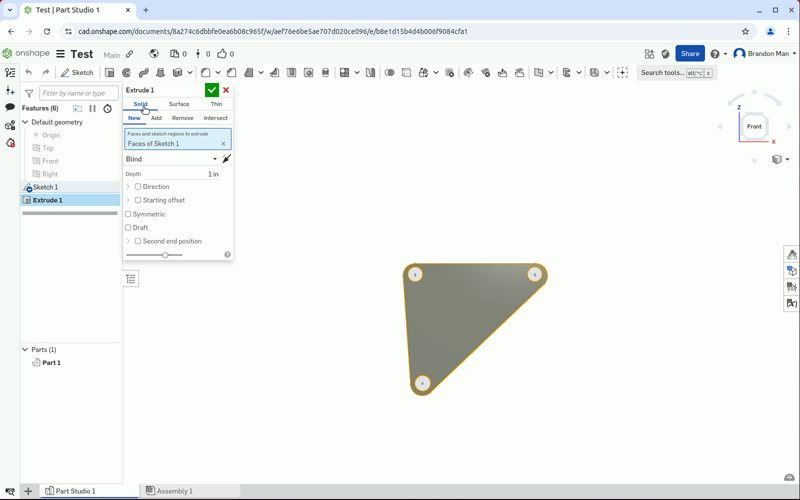
click(143, 106)
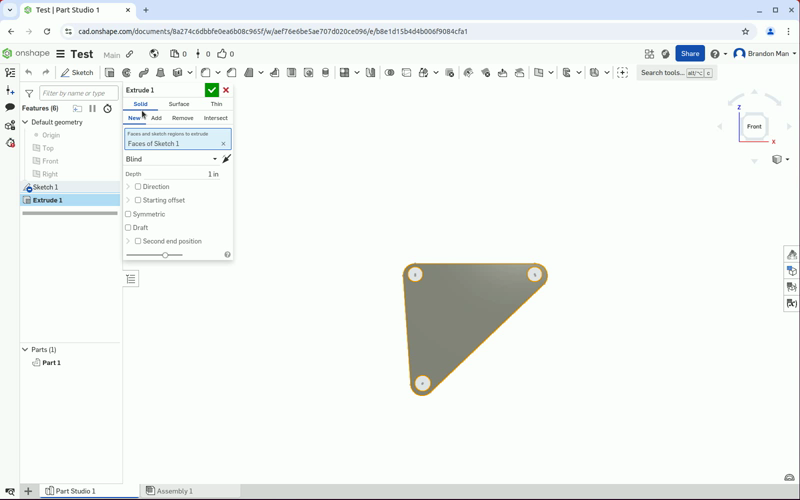
mouse_move(137, 120)
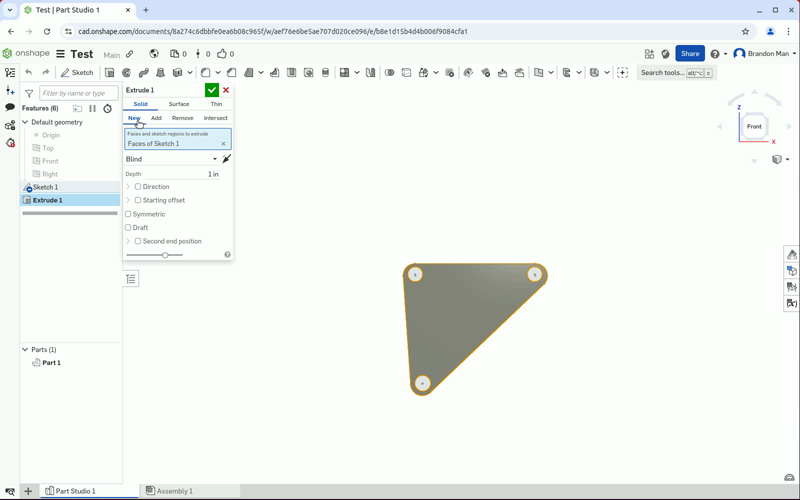
click(137, 120)
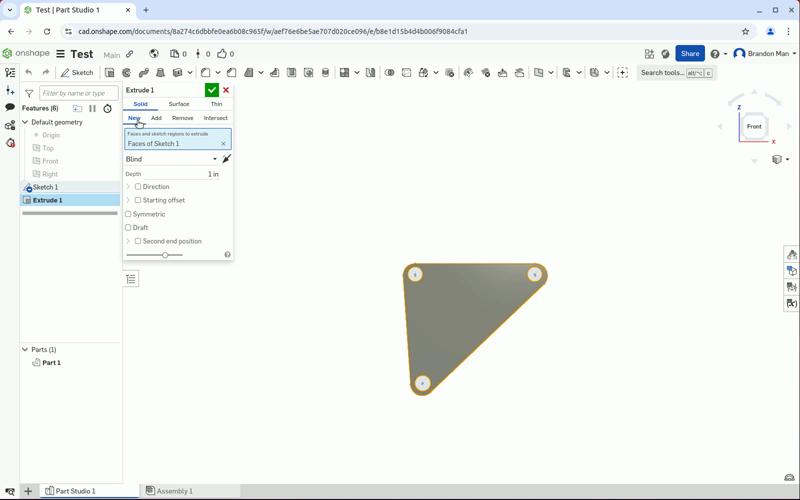
key(tab, 4)
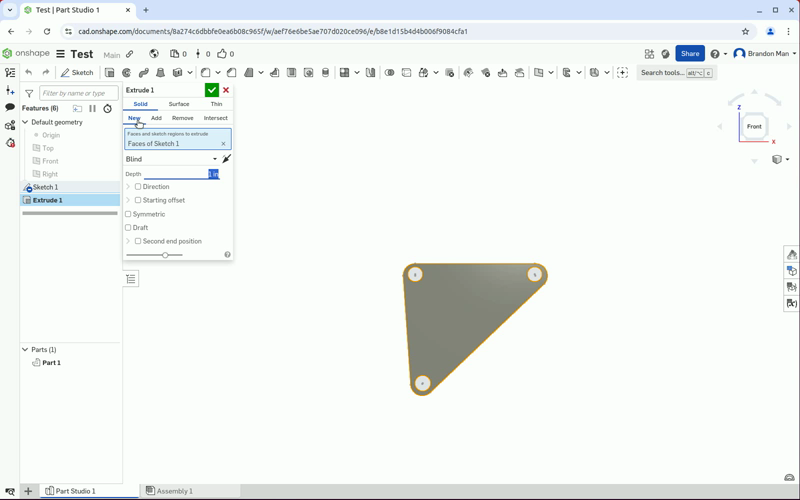
text(2.889)
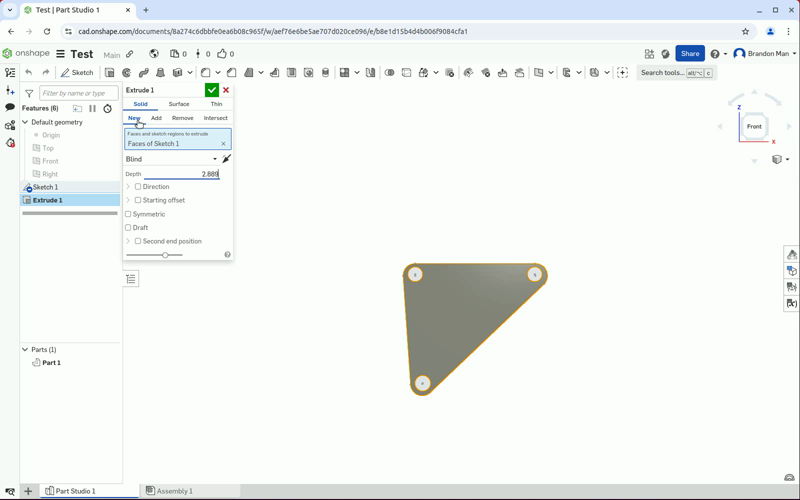
key(enter)
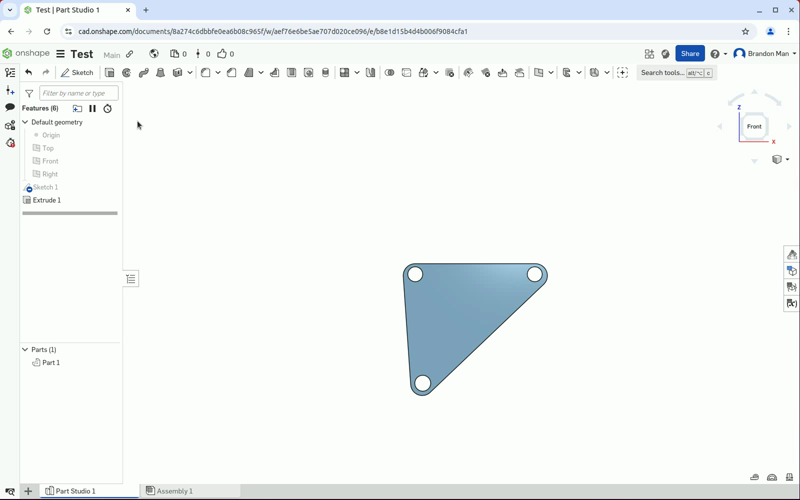
key(shift+h)
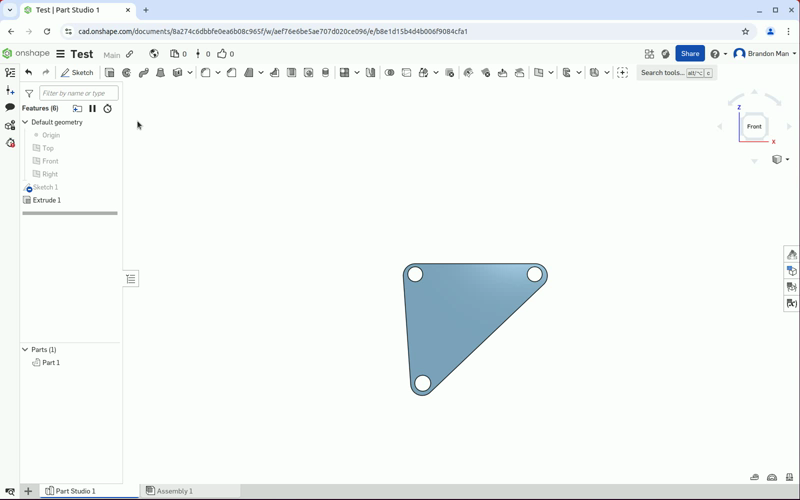
key(shift+h)
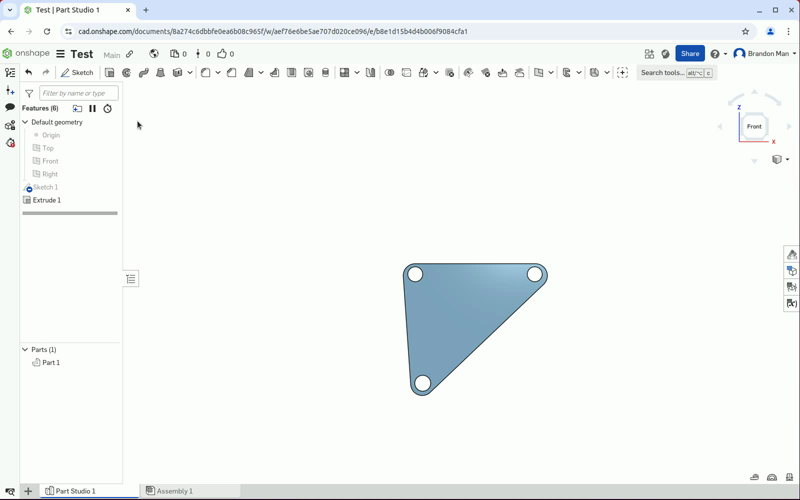
mouse_move(73, 189)
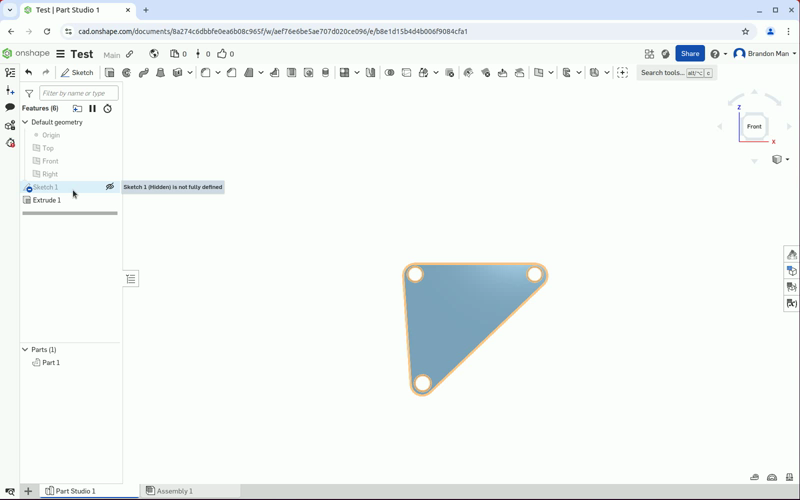
click(73, 189)
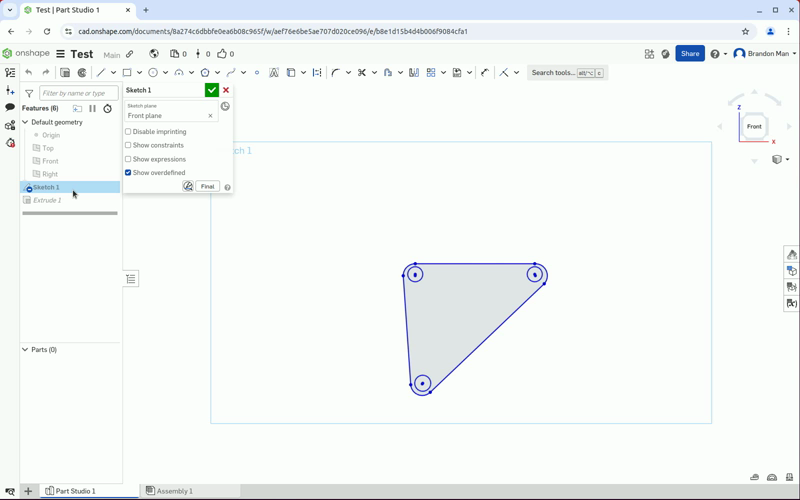
mouse_move(229, 92)
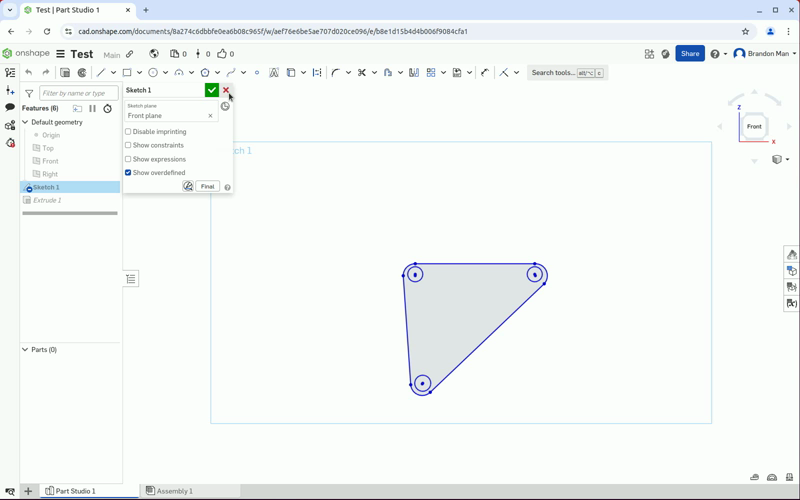
click(229, 92)
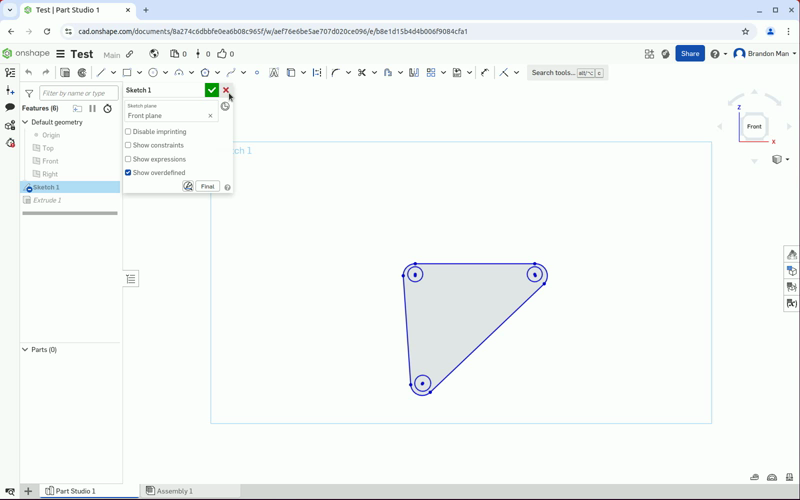
key(shift+s)
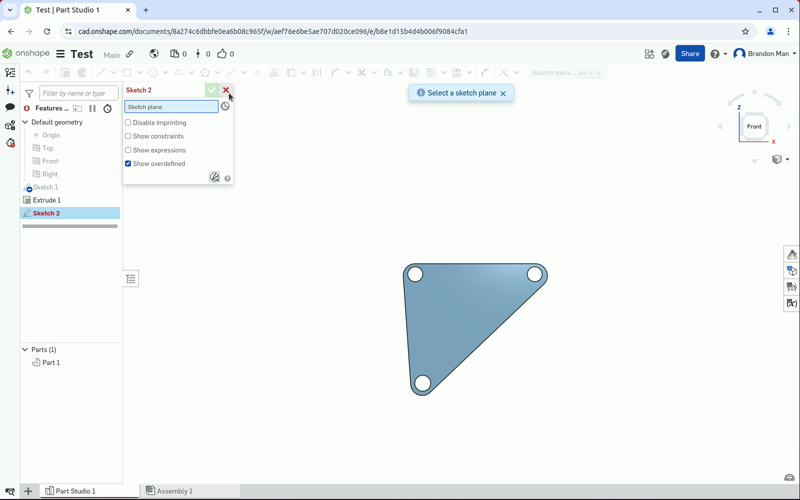
mouse_move(73, 163)
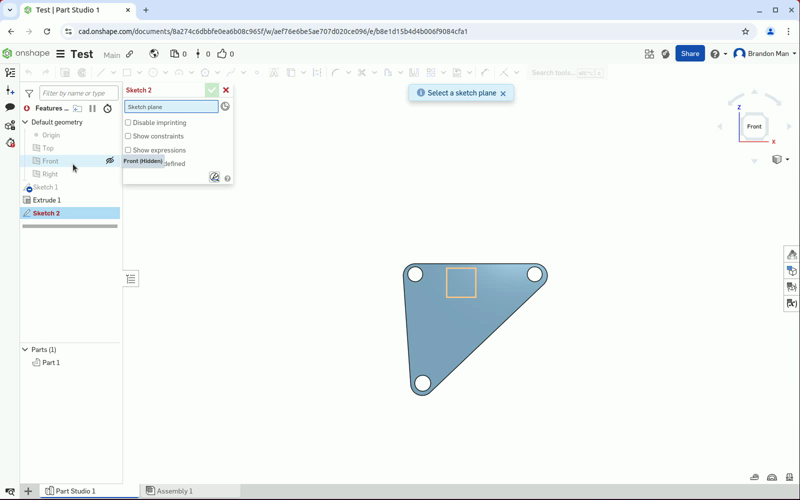
click(73, 163)
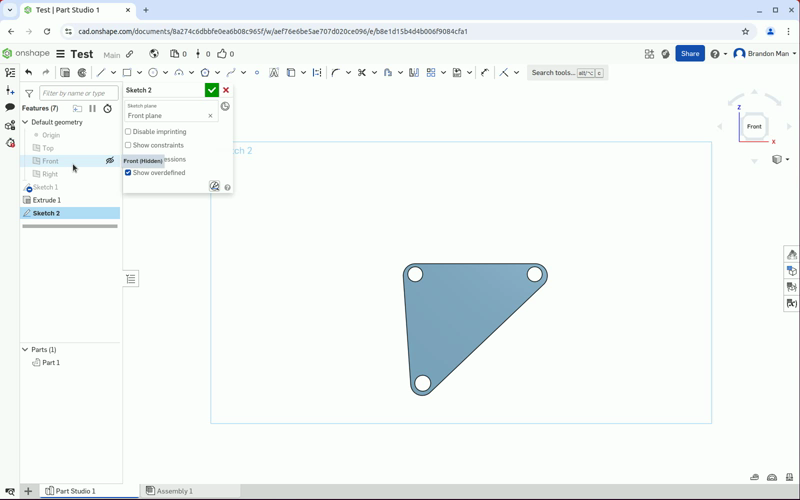
mouse_move(73, 352)
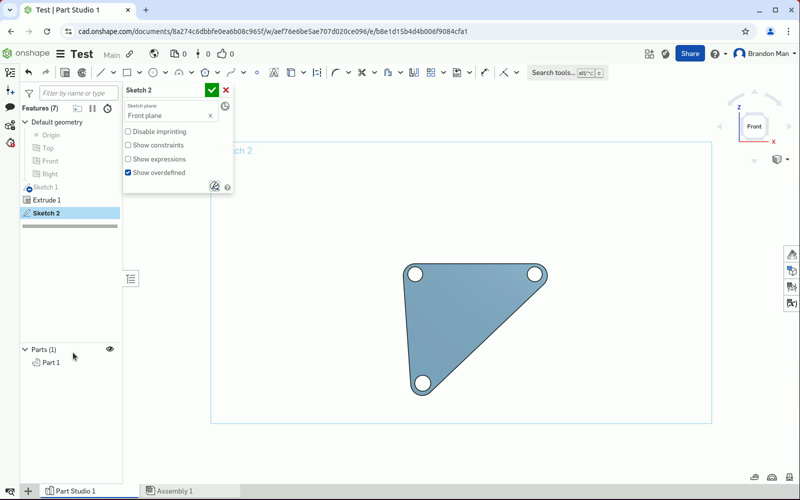
key(y)
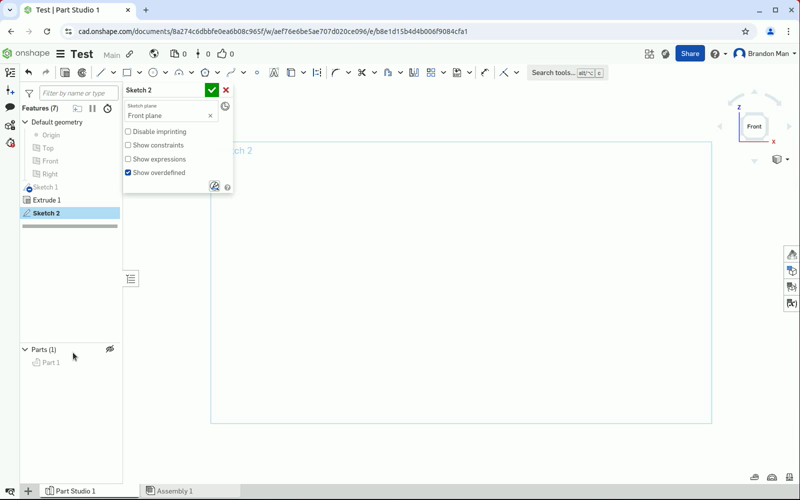
key(c)
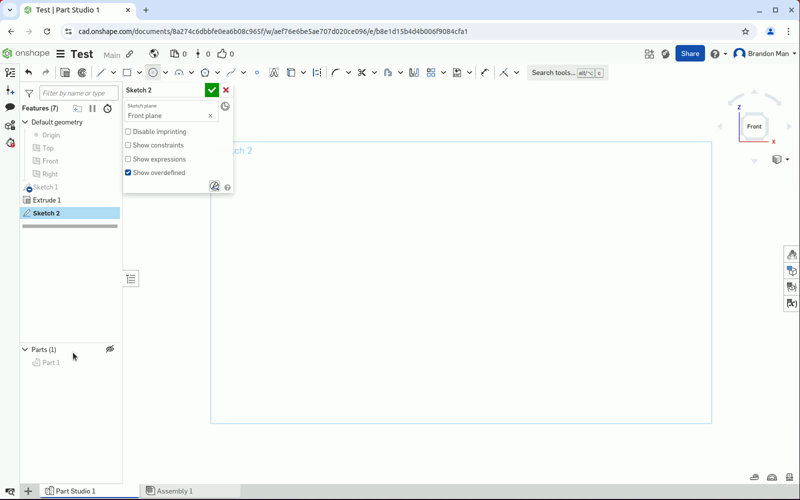
key_down(shift)
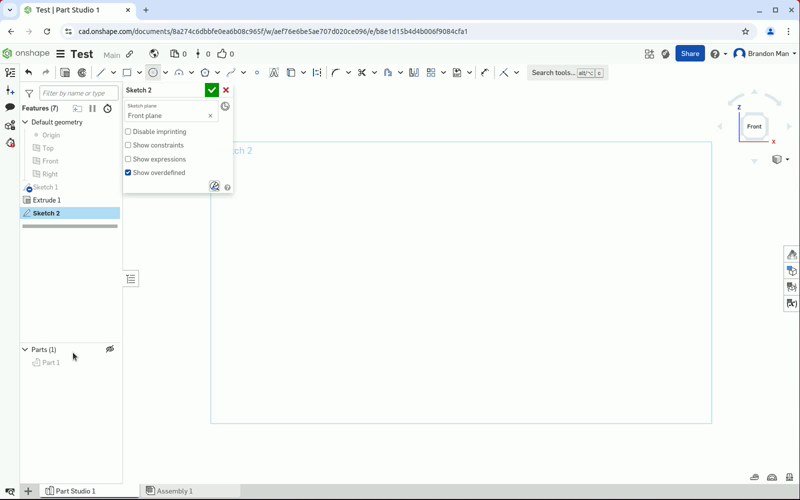
mouse_move(415, 274)
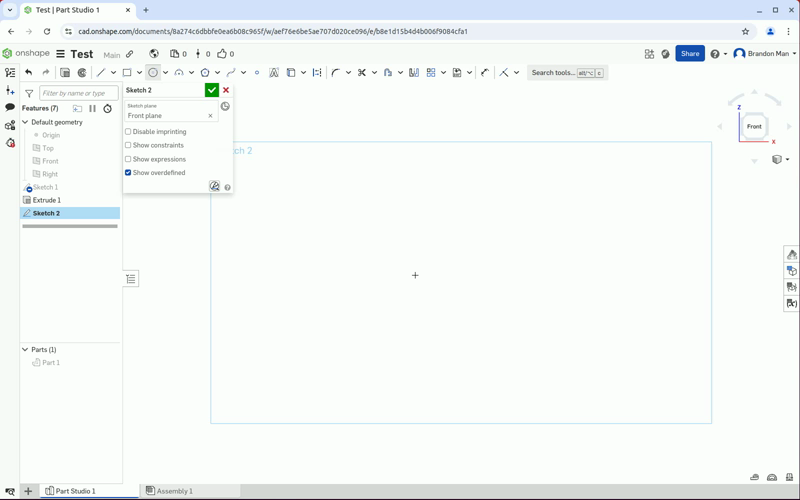
click(415, 274)
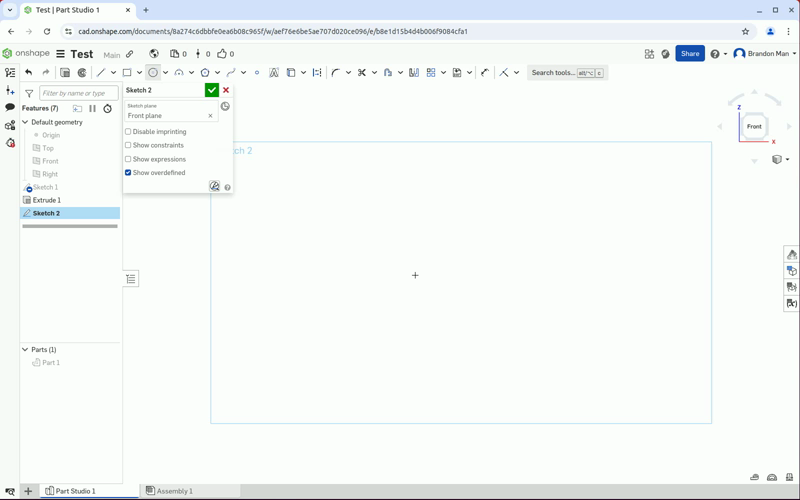
key_up(shift)
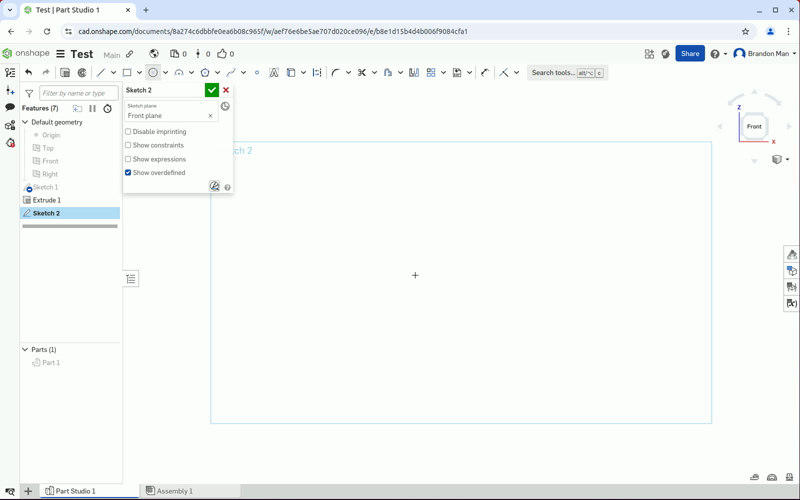
mouse_move(418, 274)
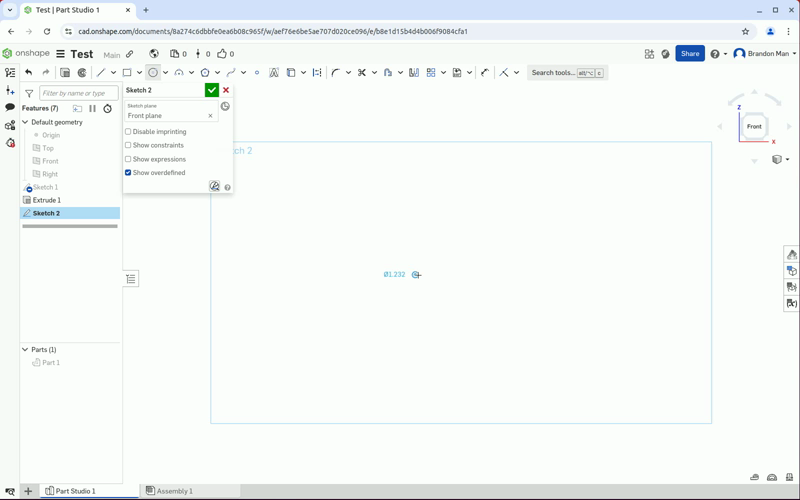
click(418, 274)
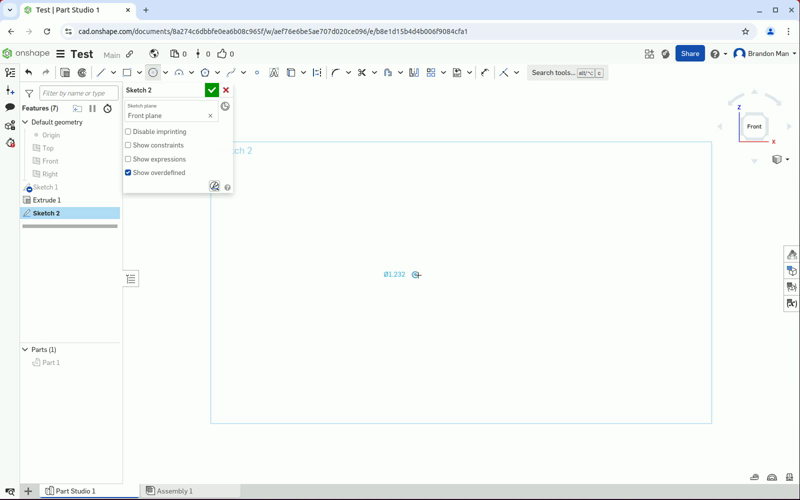
key(esc)
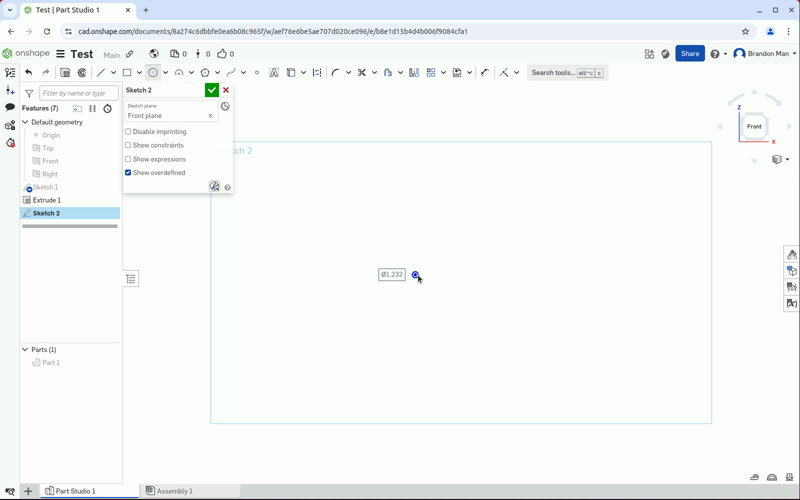
mouse_move(414, 275)
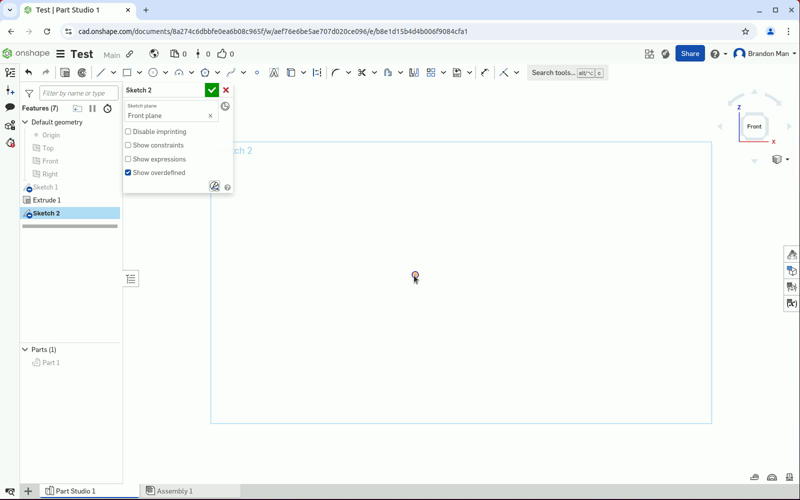
scroll(6)
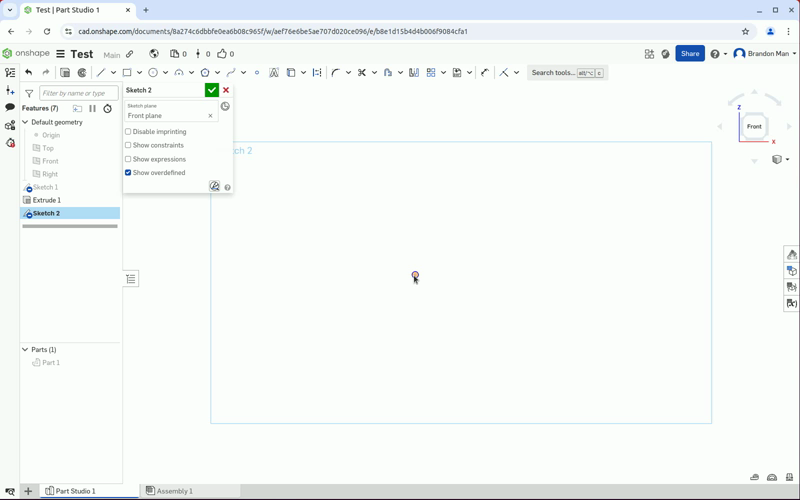
scroll(6)
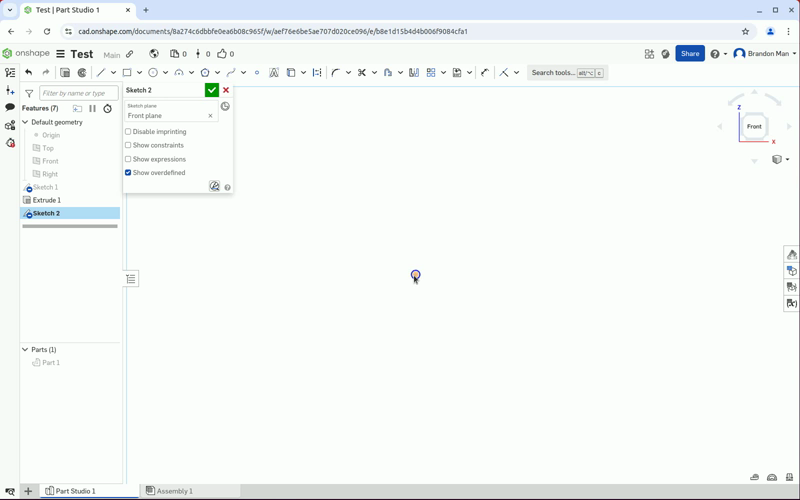
scroll(6)
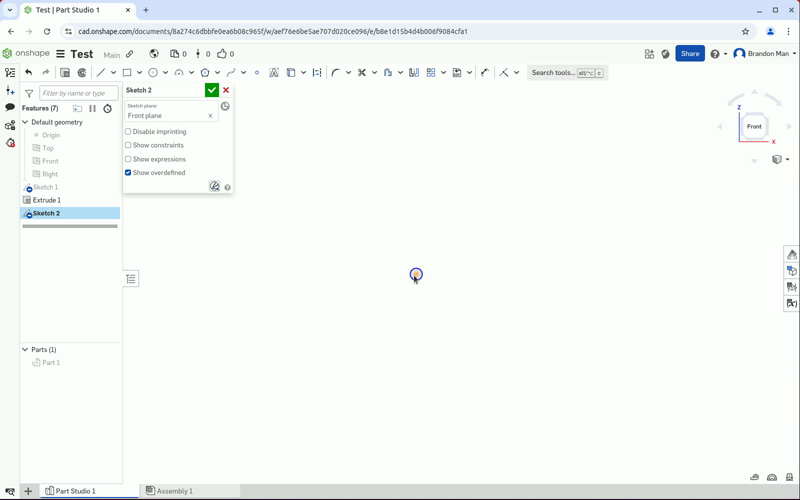
scroll(6)
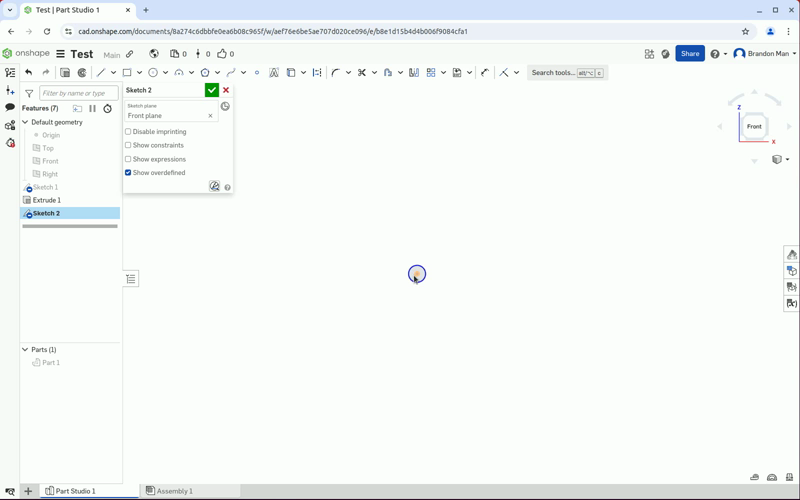
scroll(6)
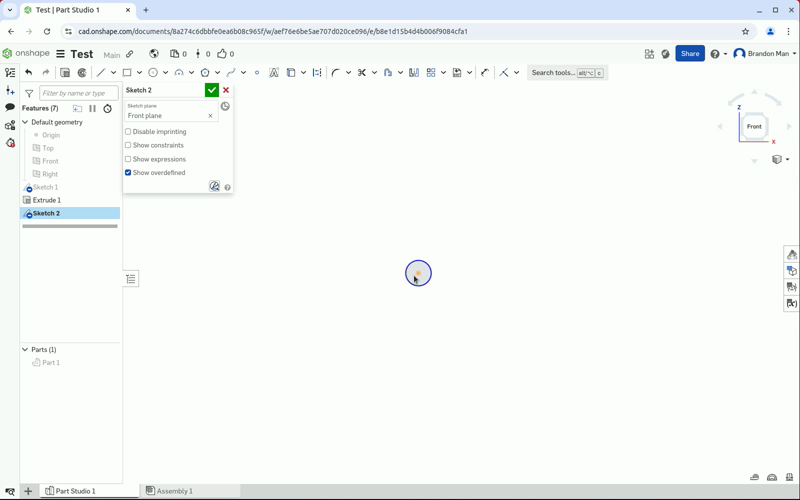
scroll(6)
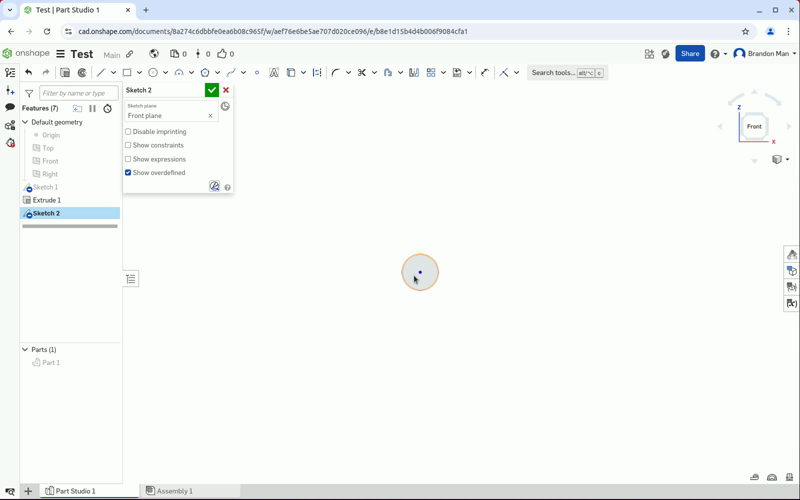
scroll(6)
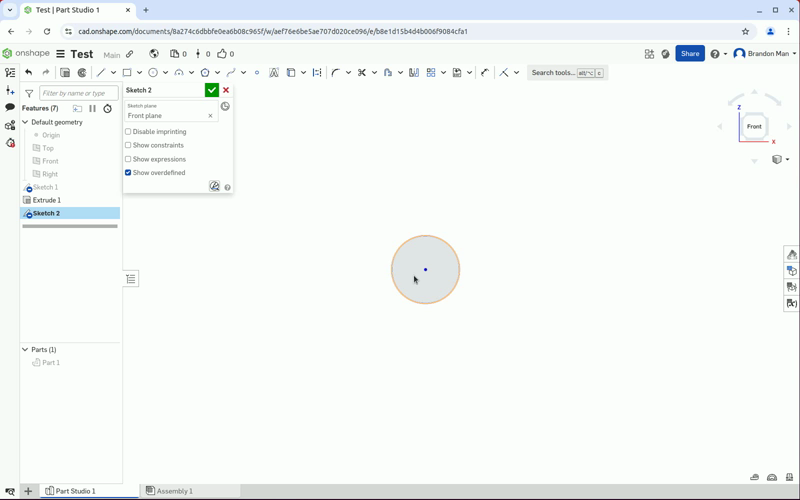
click(414, 275)
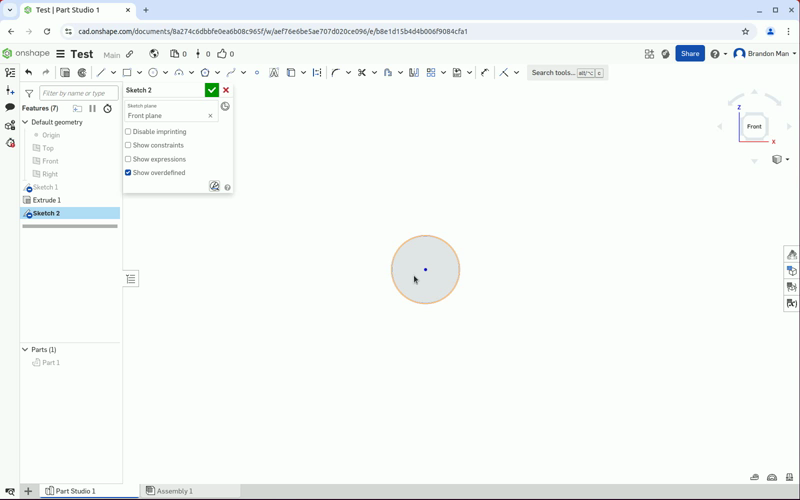
scroll(-6)
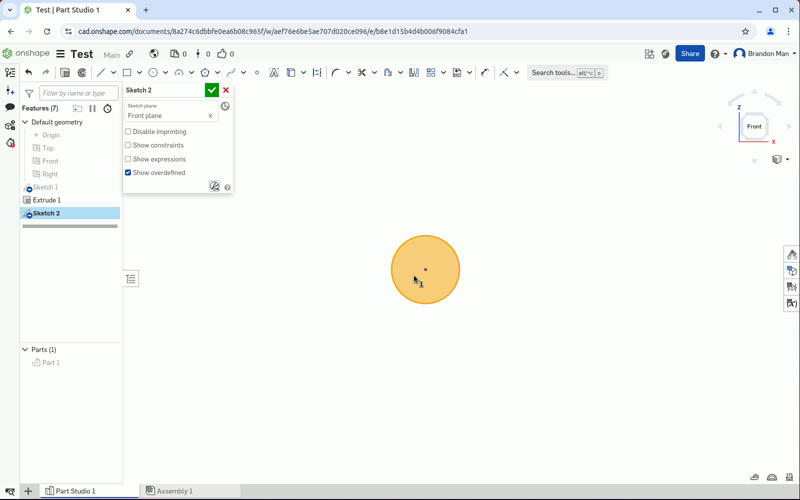
scroll(-6)
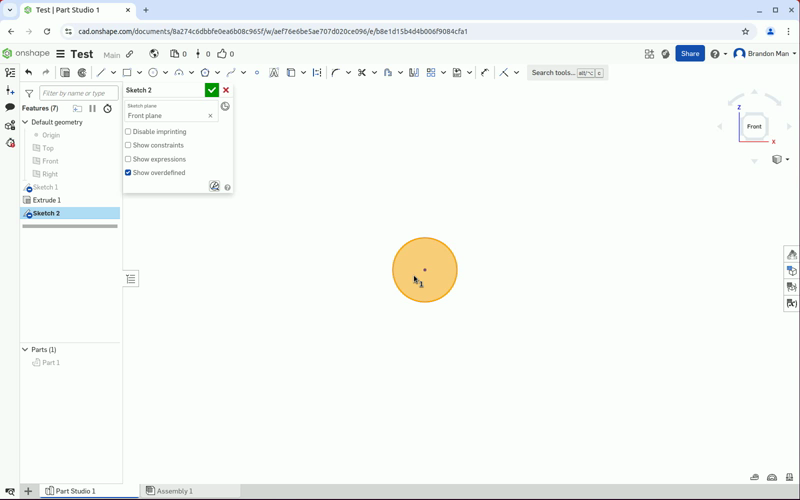
scroll(-6)
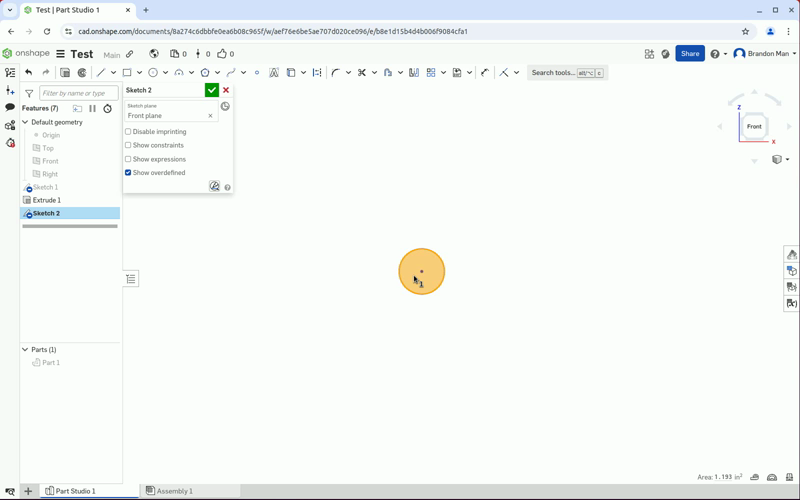
scroll(-6)
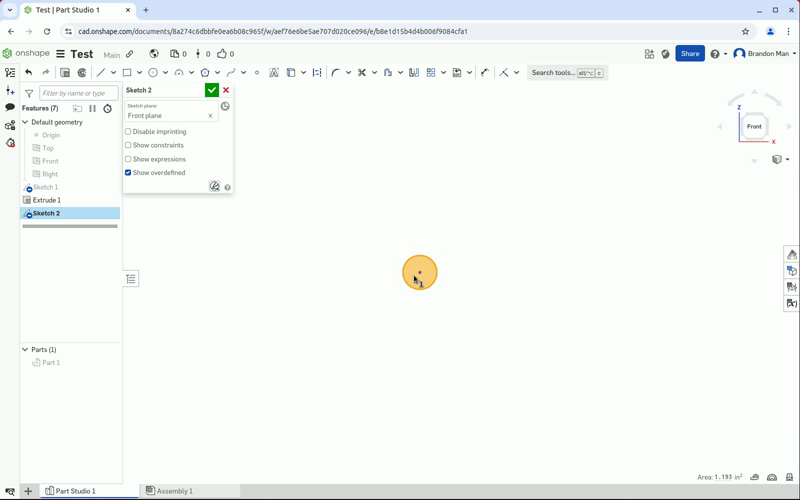
scroll(-6)
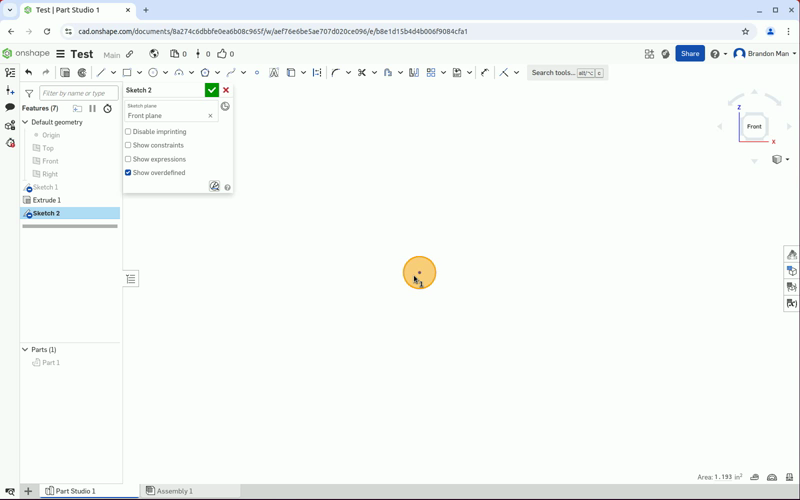
scroll(-6)
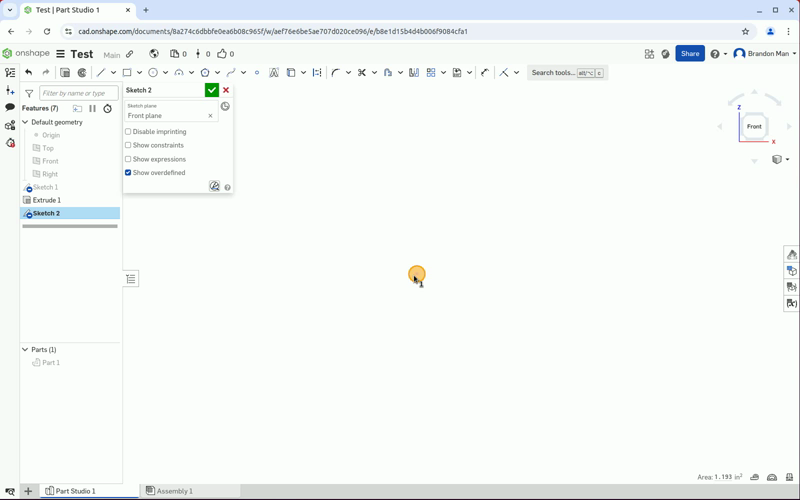
scroll(-6)
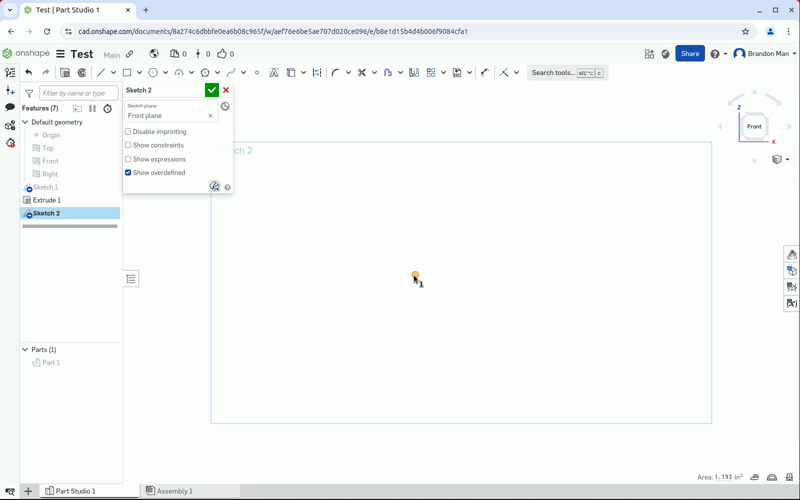
mouse_move(73, 352)
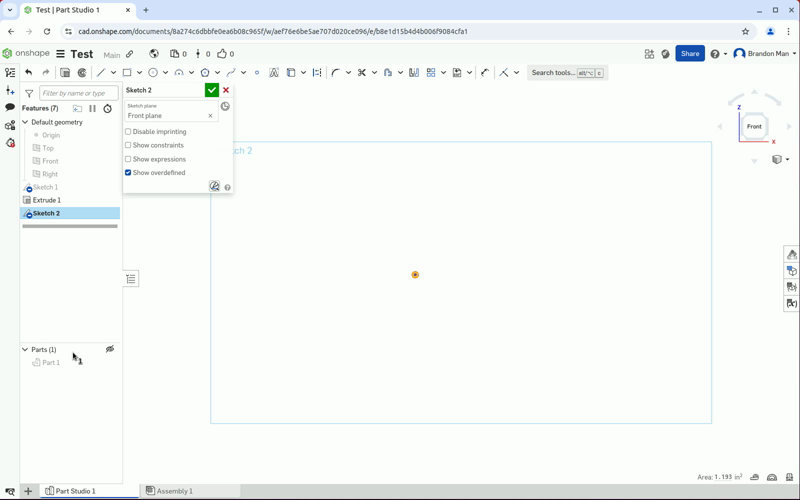
key(shift+y)
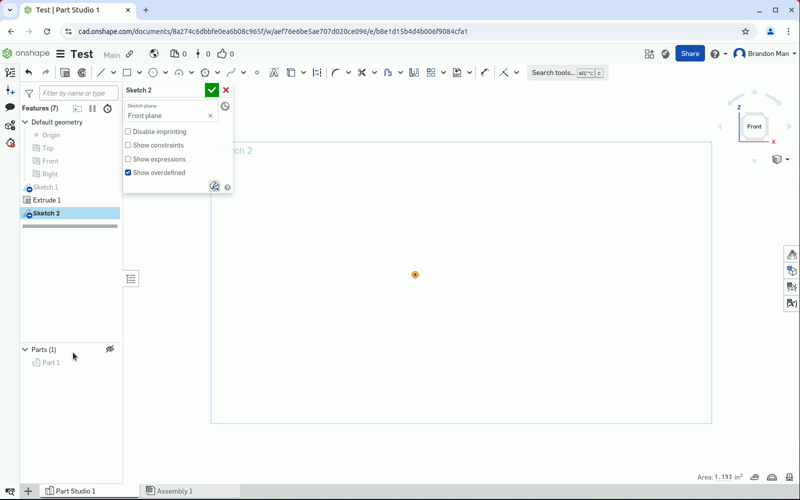
key(shift+e)
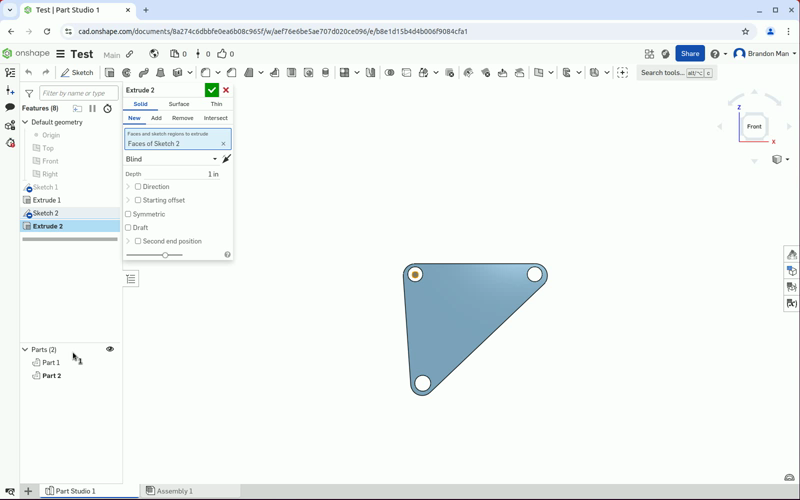
mouse_move(143, 106)
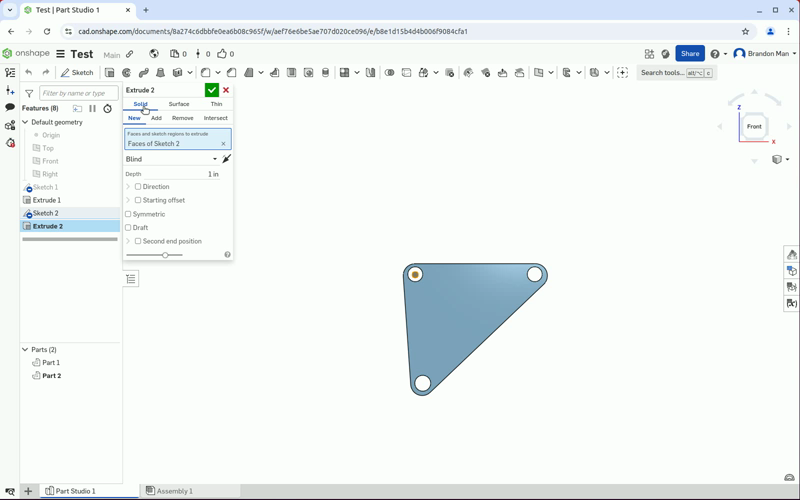
click(143, 106)
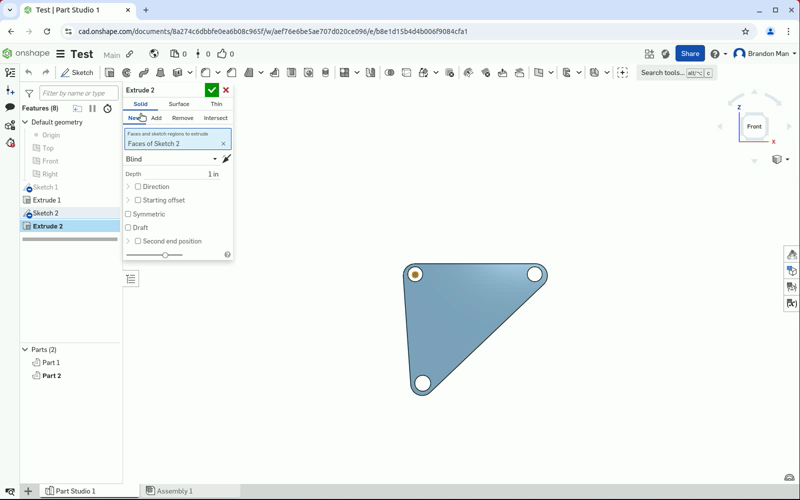
mouse_move(137, 120)
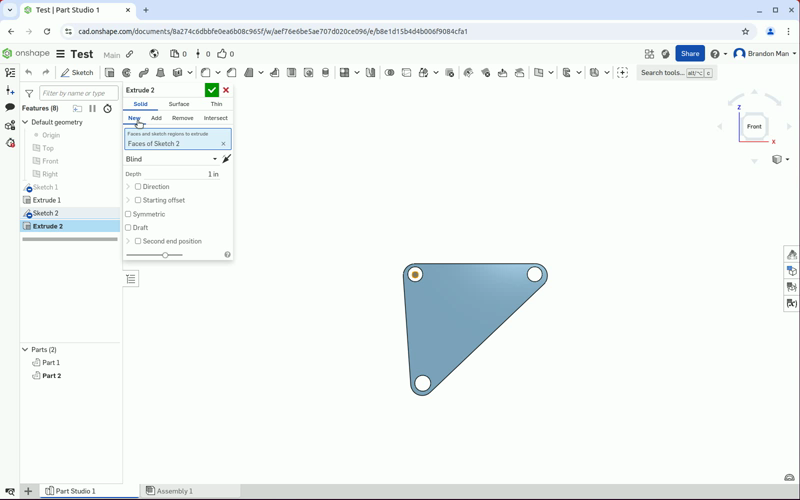
click(137, 120)
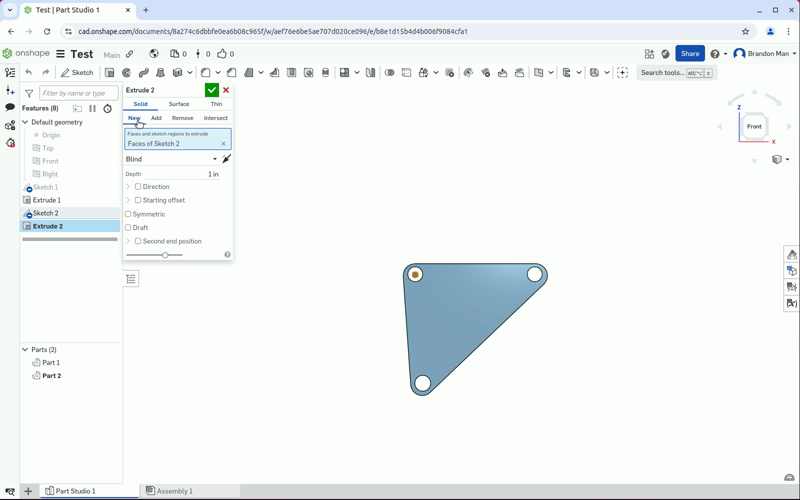
key(tab, 4)
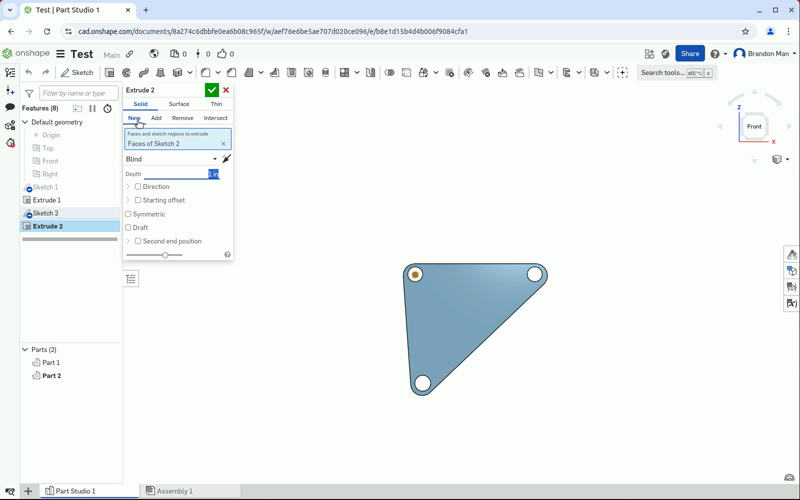
text(2.889)
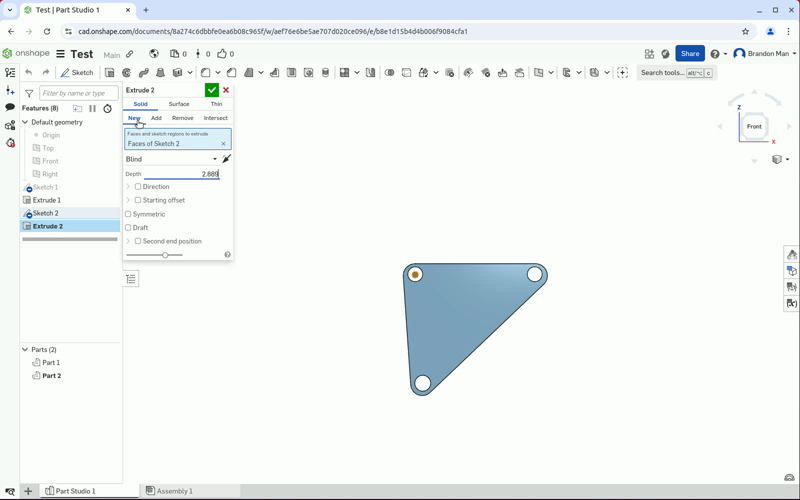
key(enter)
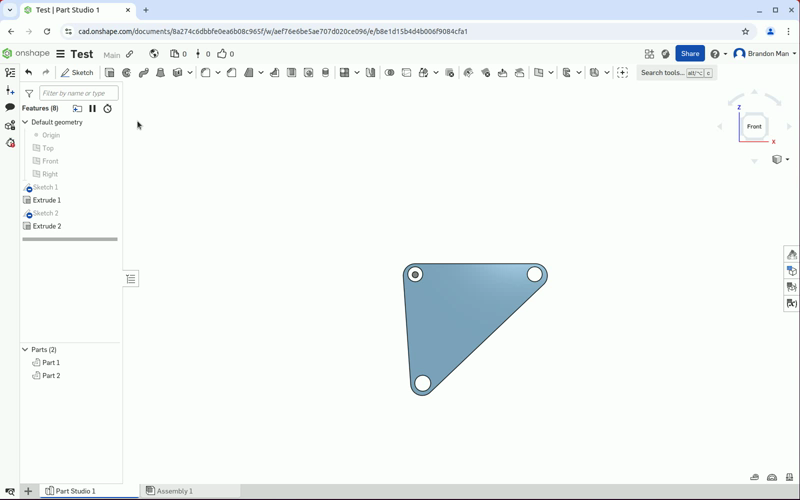
key(shift+h)
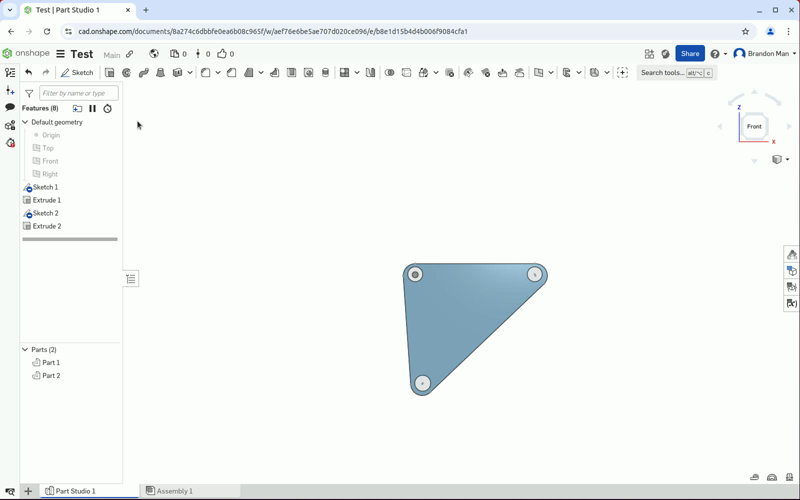
key(shift+h)
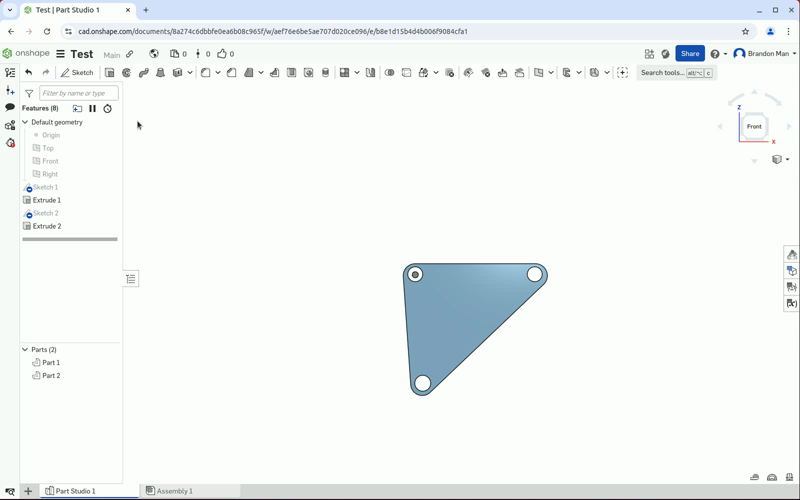
mouse_move(73, 189)
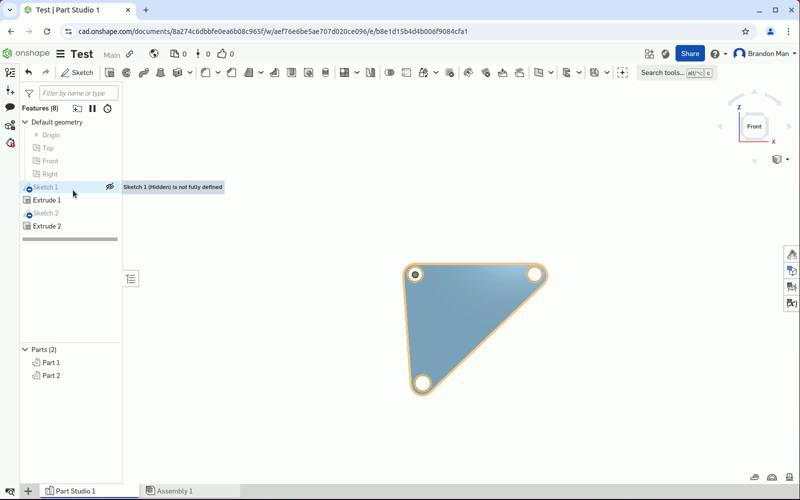
click(73, 189)
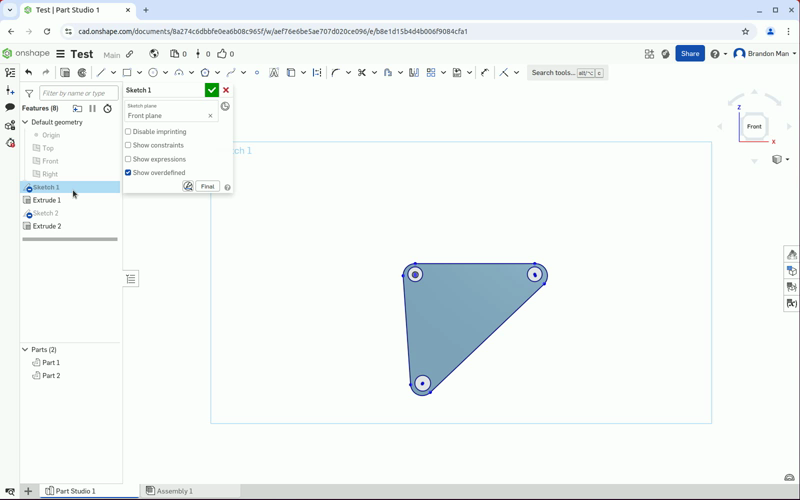
mouse_move(229, 92)
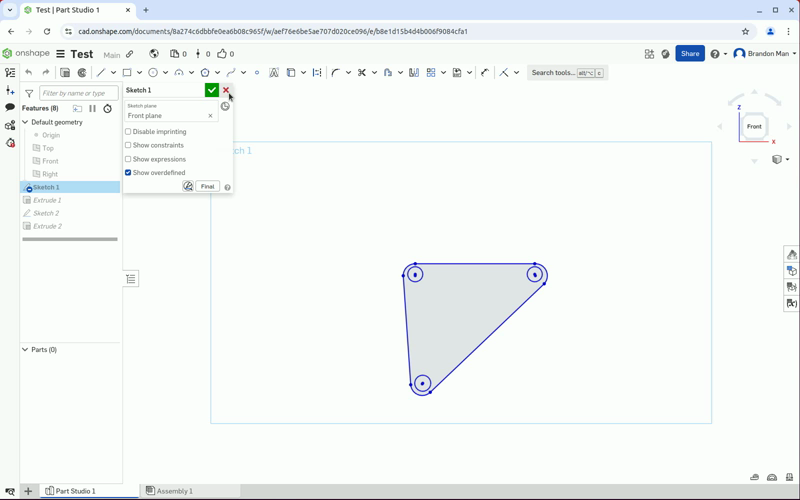
click(229, 92)
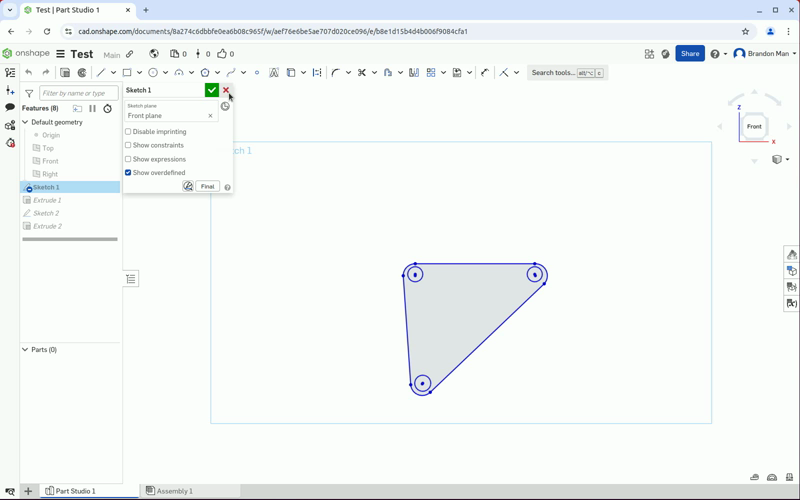
key(shift+s)
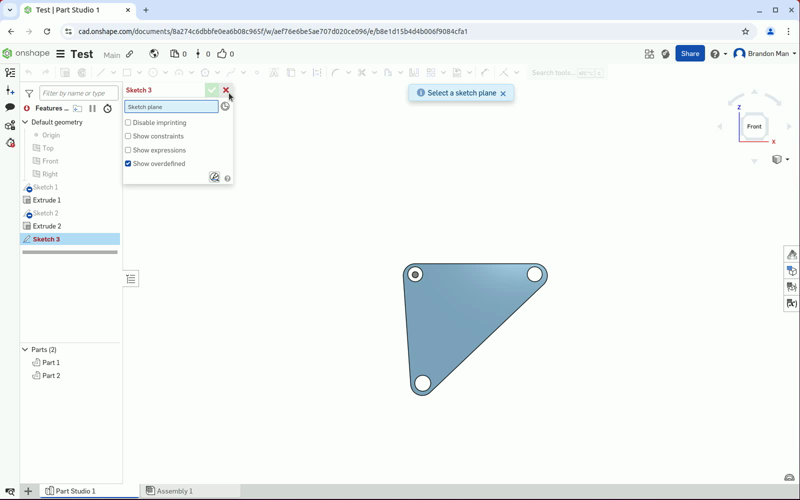
mouse_move(73, 163)
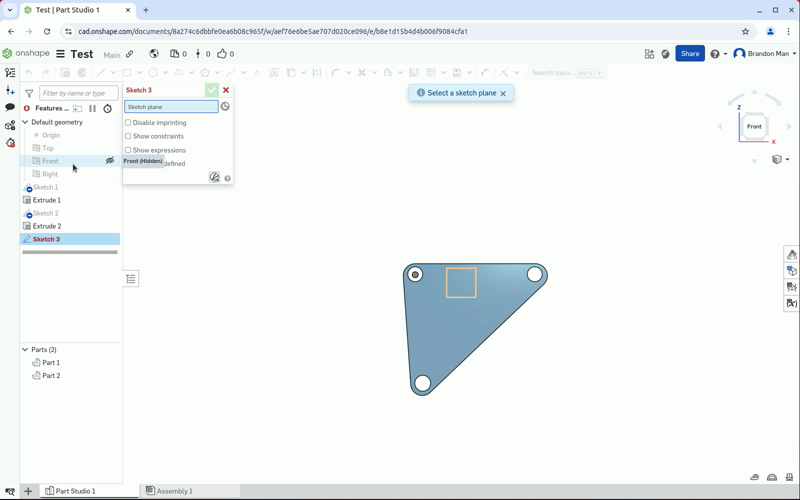
click(73, 163)
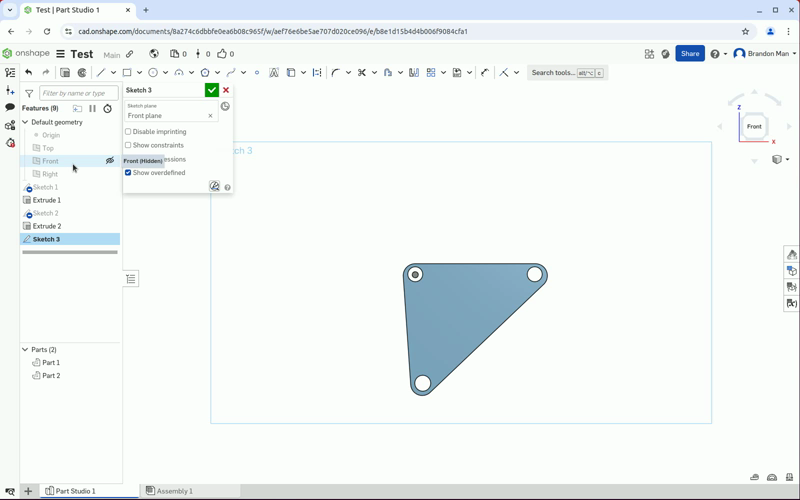
mouse_move(73, 352)
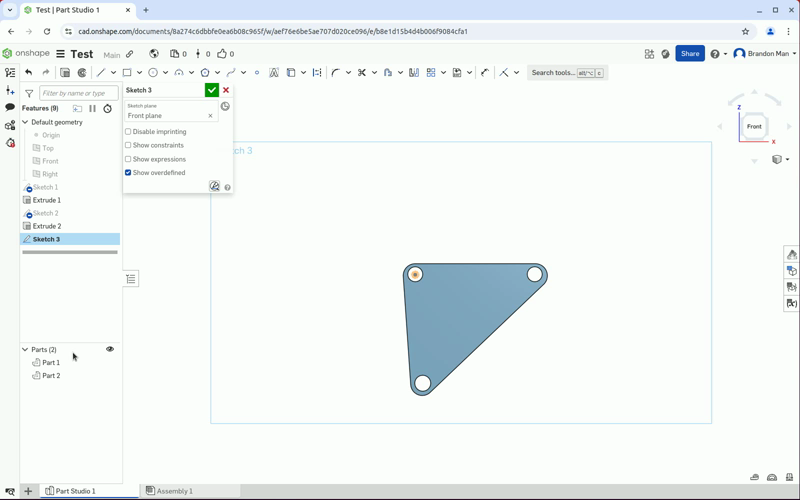
key(y)
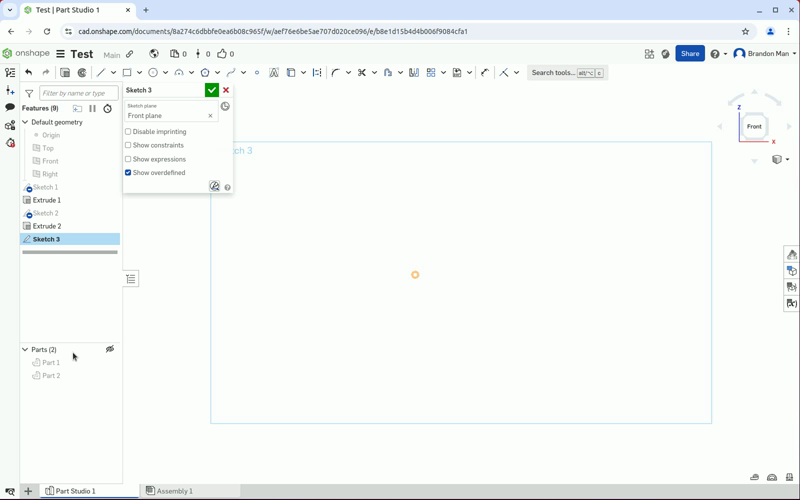
key(c)
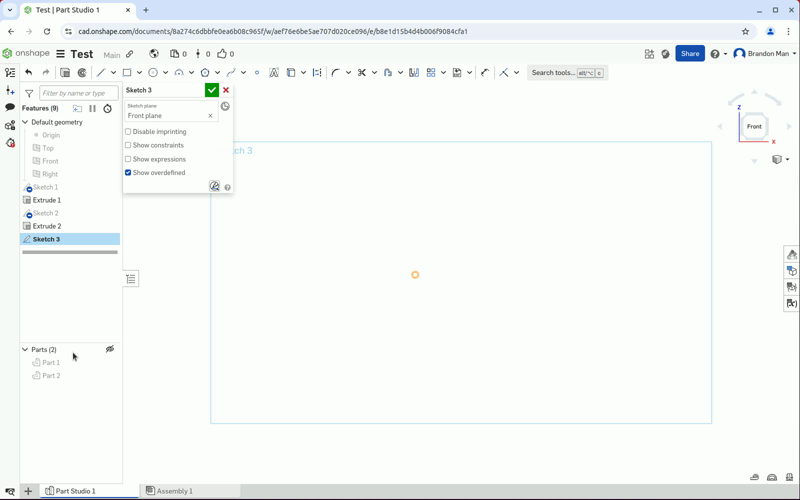
key_down(shift)
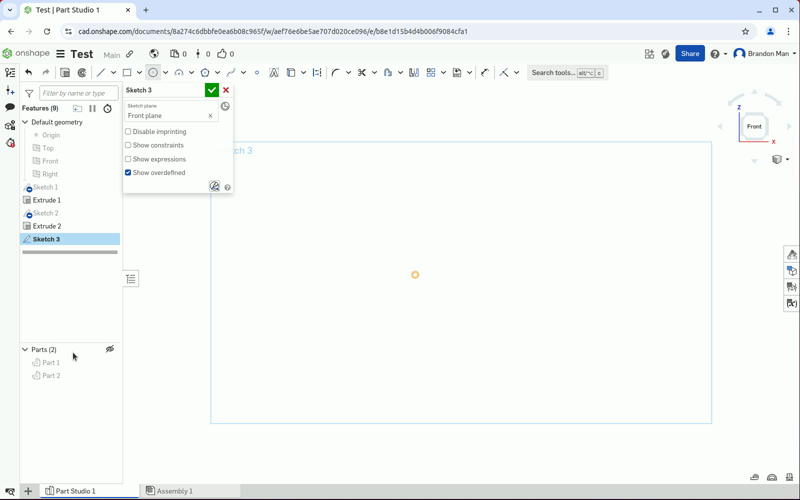
mouse_move(537, 274)
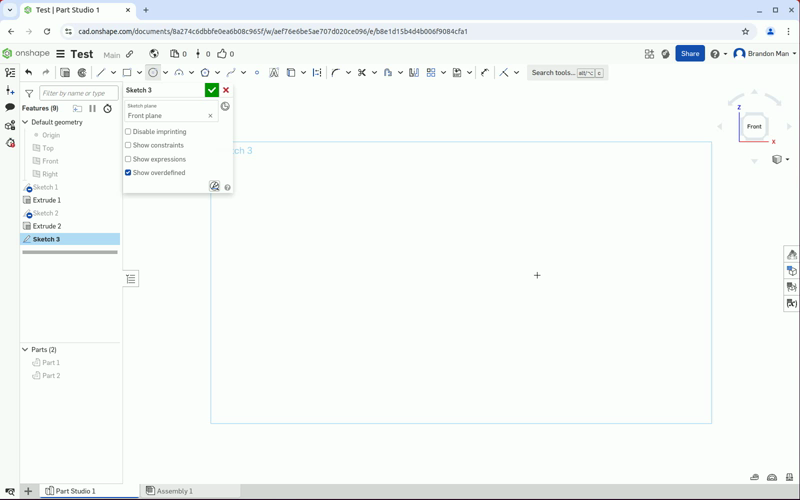
click(537, 274)
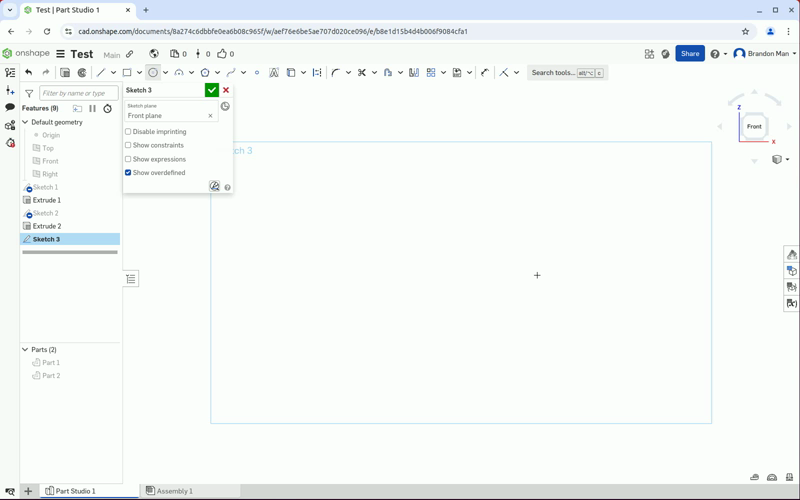
key_up(shift)
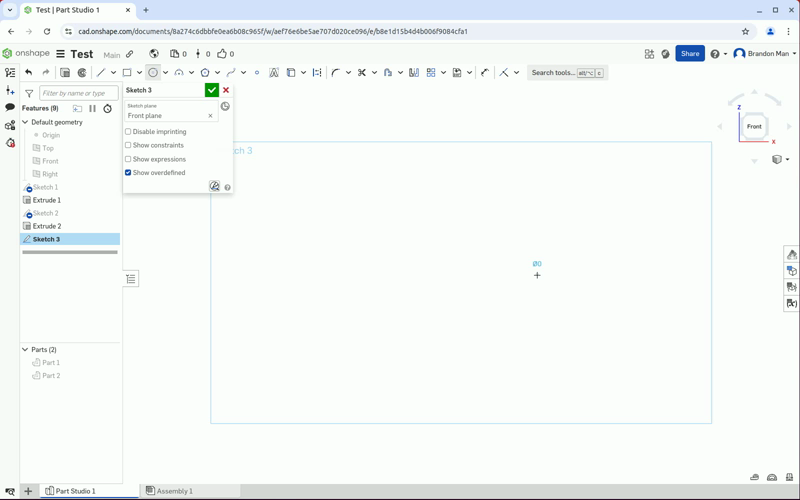
mouse_move(540, 274)
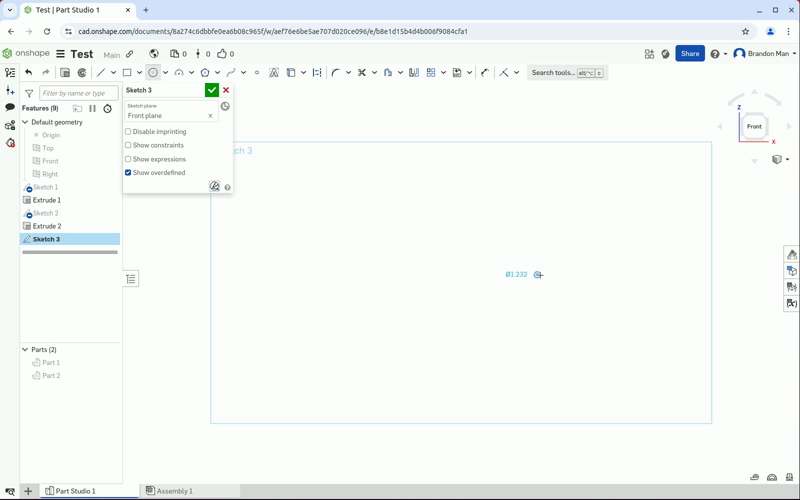
click(540, 274)
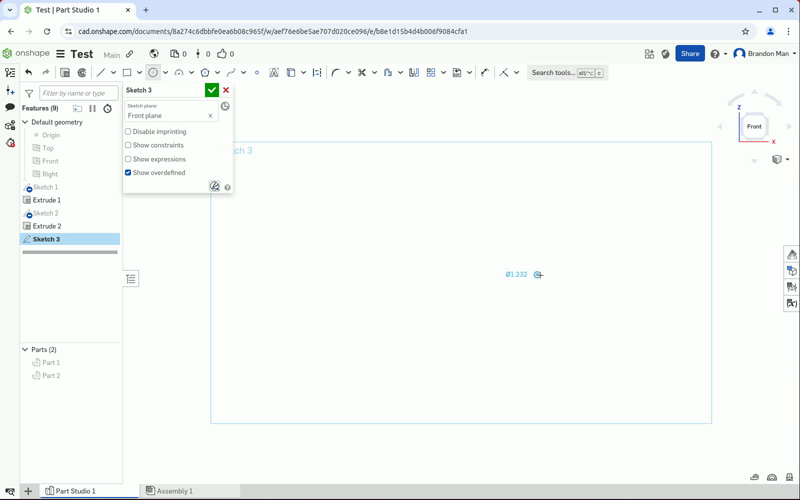
key(esc)
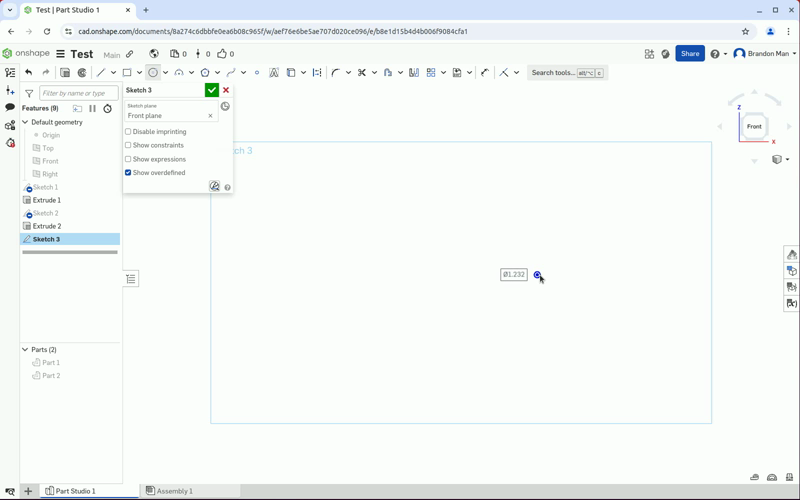
mouse_move(538, 276)
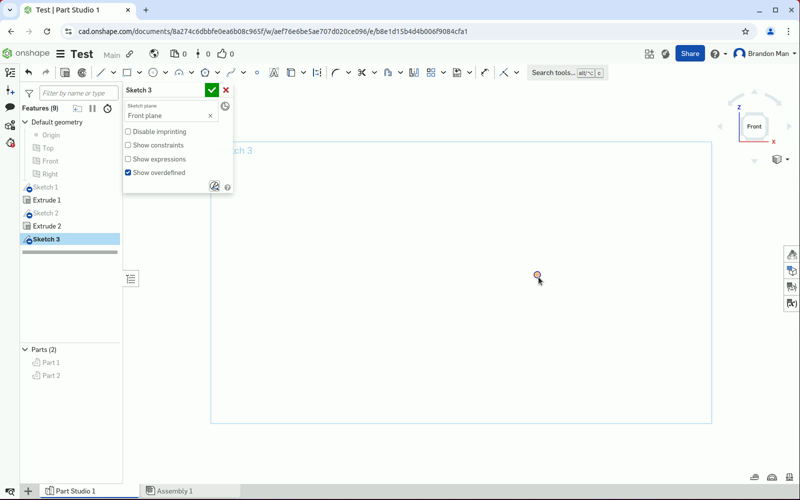
scroll(6)
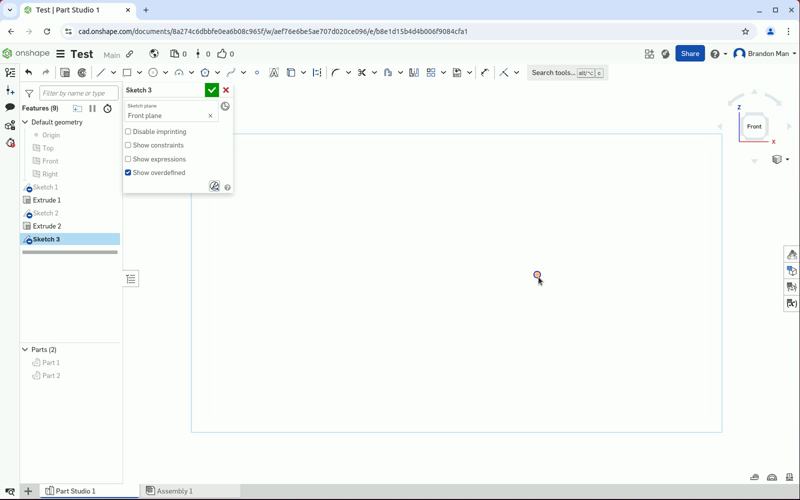
scroll(6)
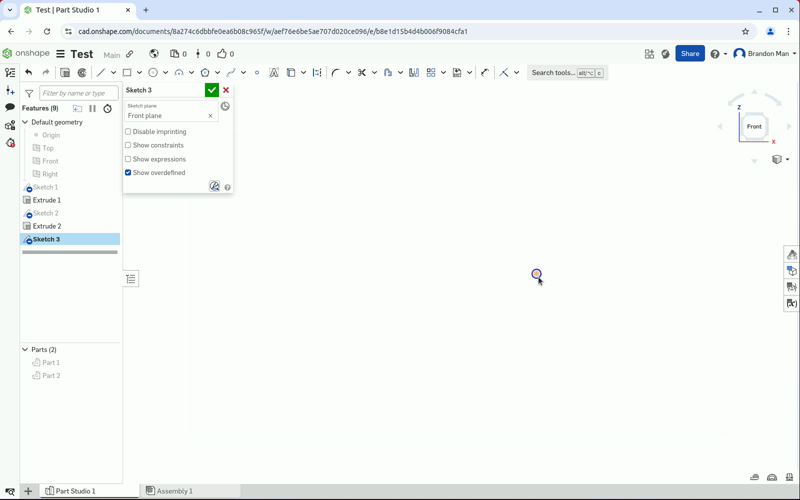
scroll(6)
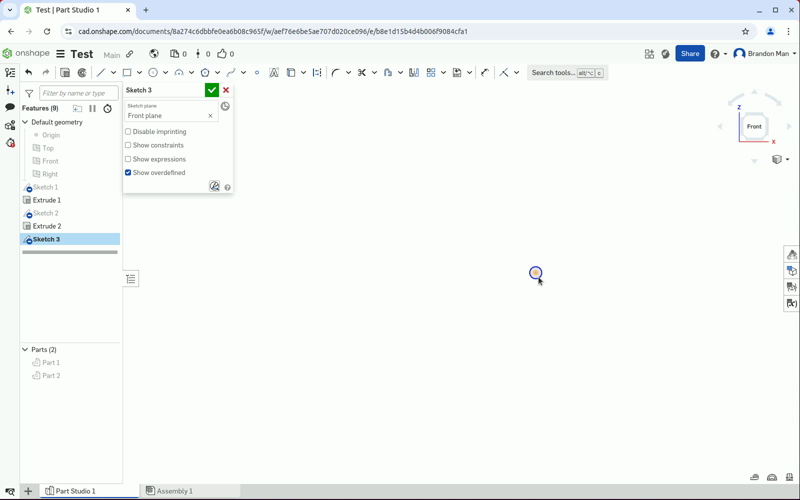
scroll(6)
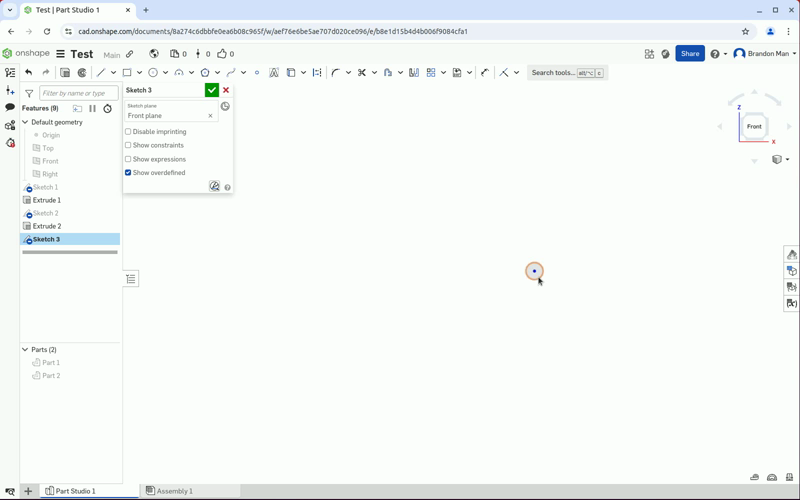
scroll(6)
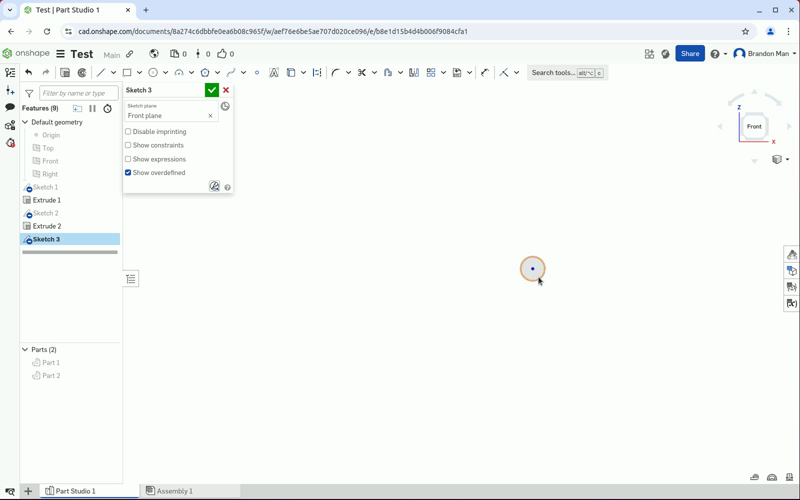
scroll(6)
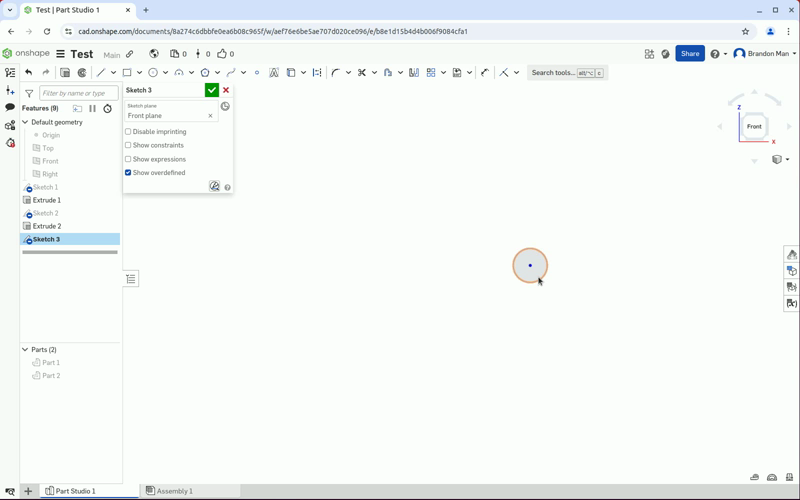
scroll(6)
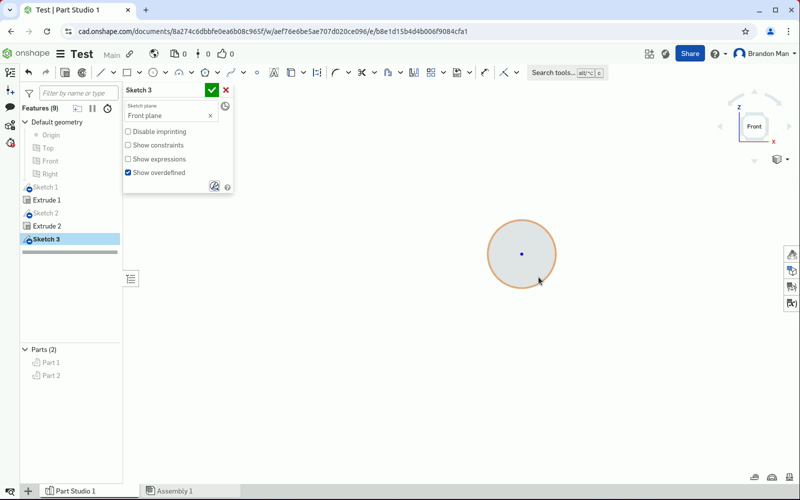
click(538, 276)
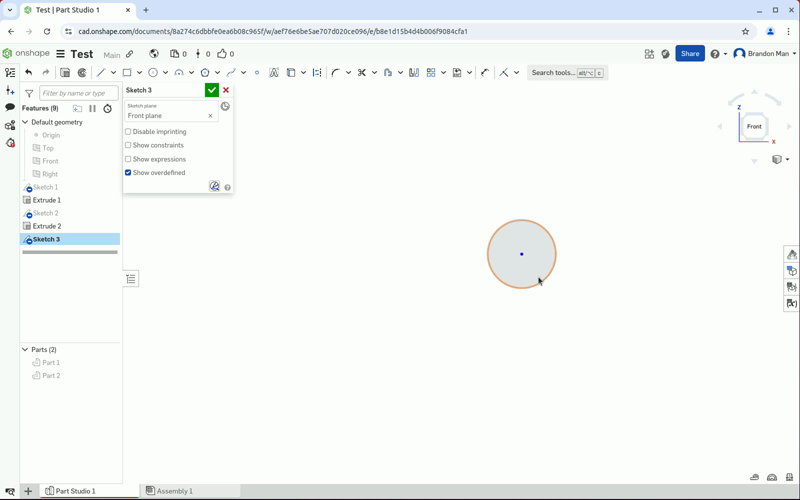
scroll(-6)
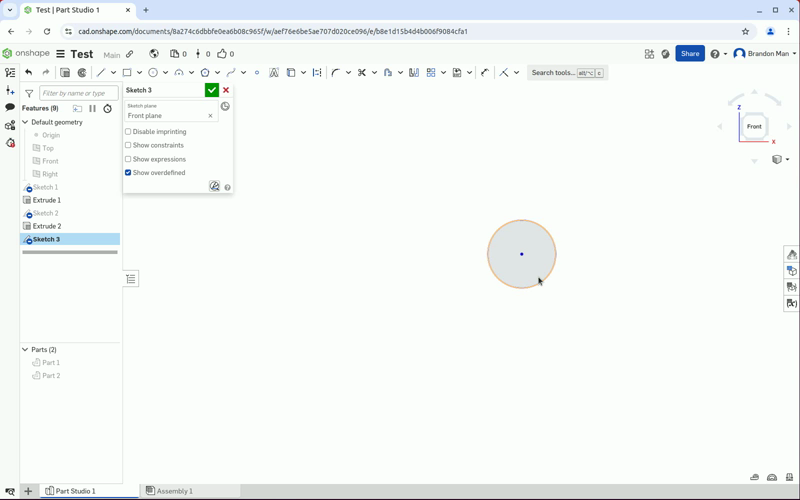
scroll(-6)
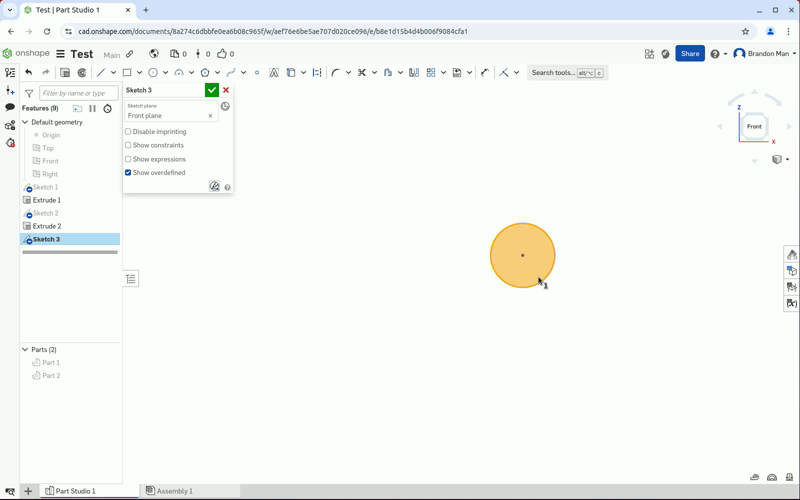
scroll(-6)
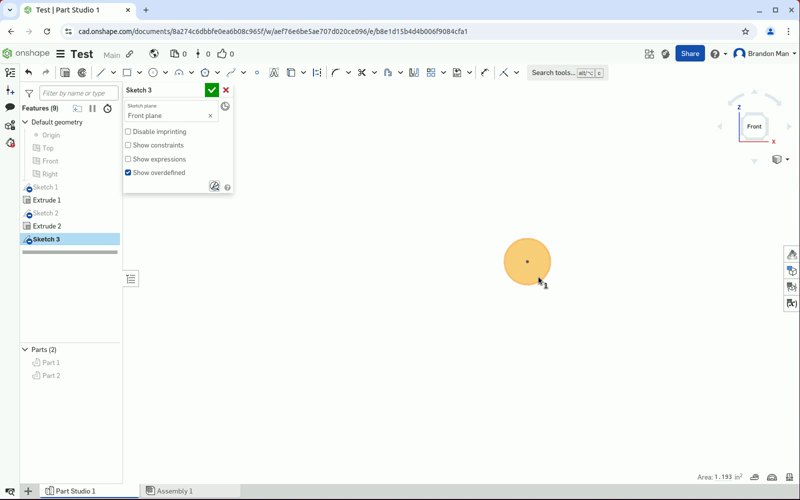
scroll(-6)
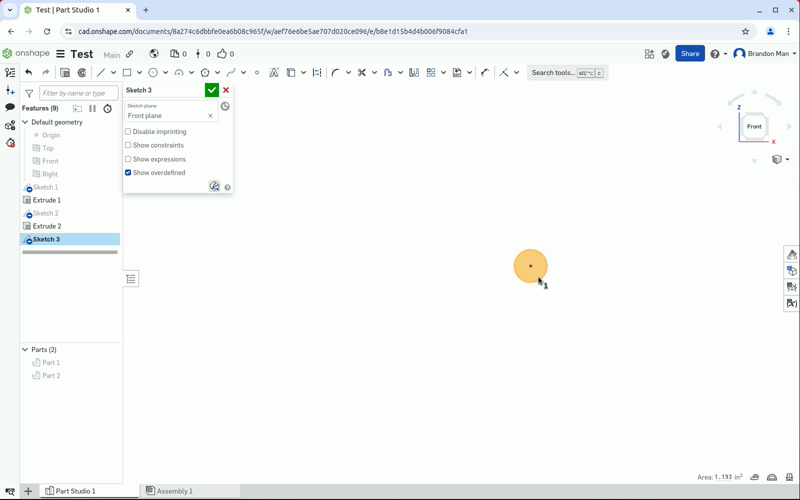
scroll(-6)
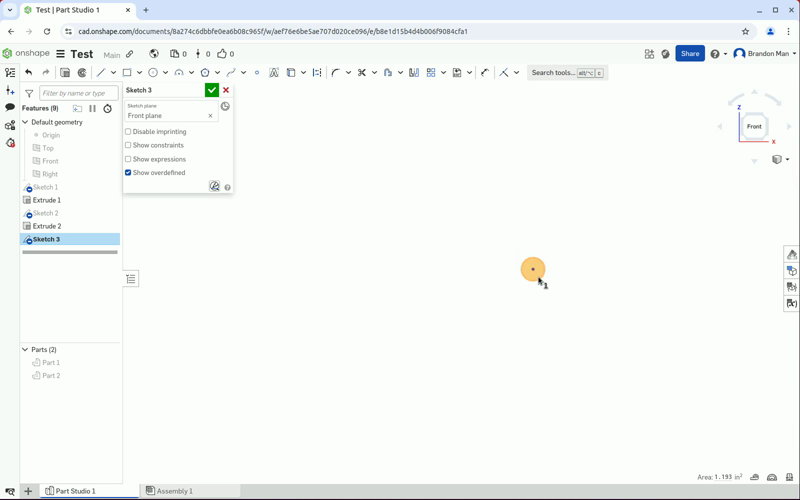
scroll(-6)
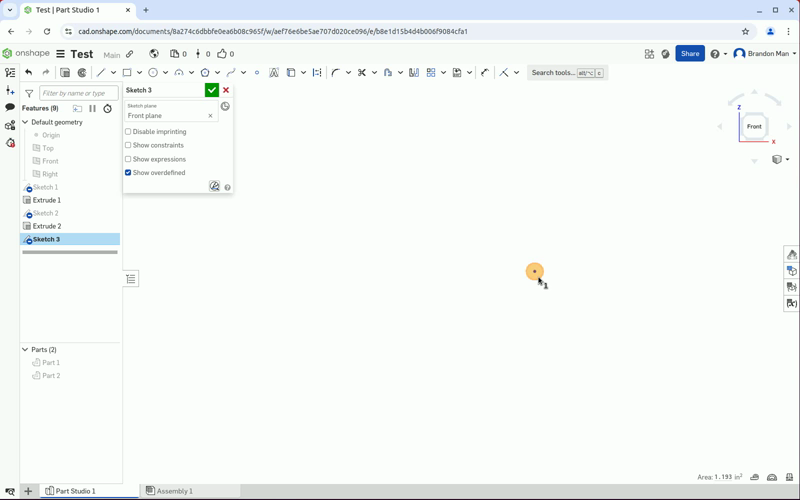
scroll(-6)
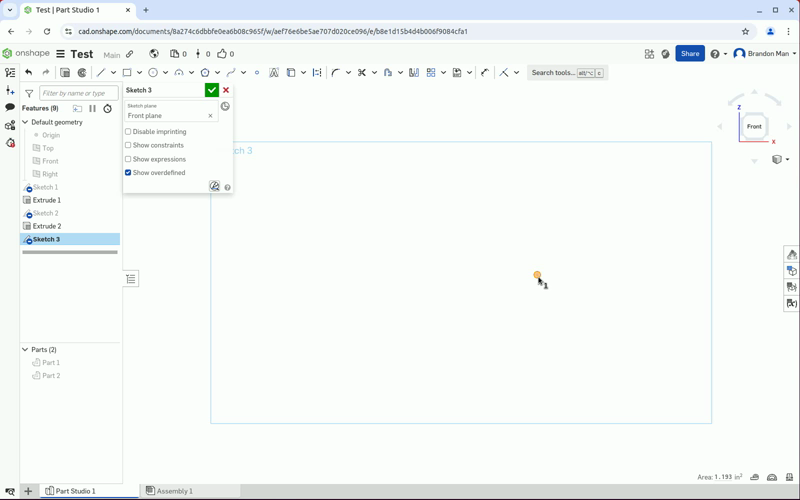
mouse_move(73, 352)
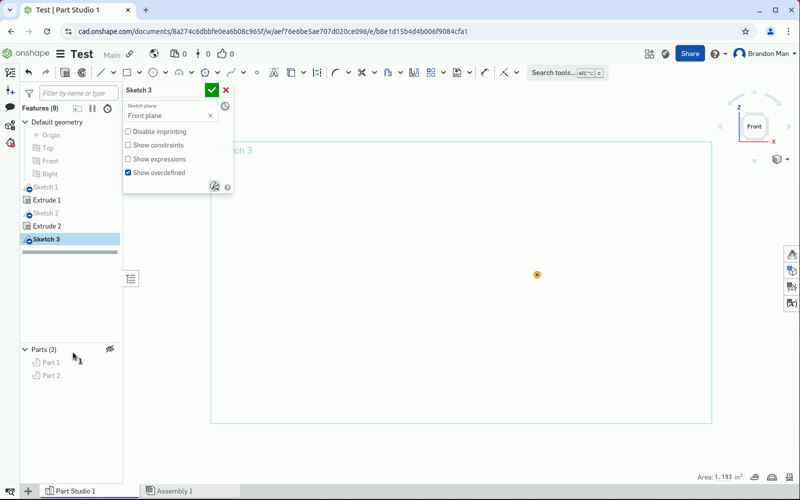
key(shift+y)
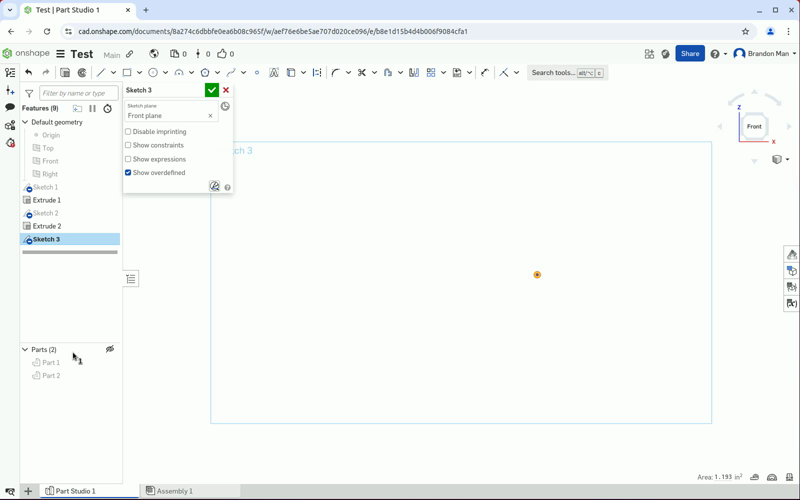
key(shift+e)
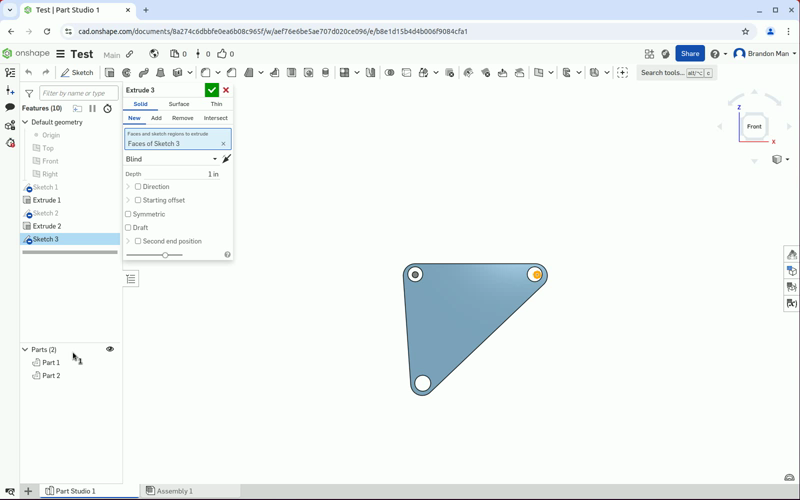
mouse_move(143, 106)
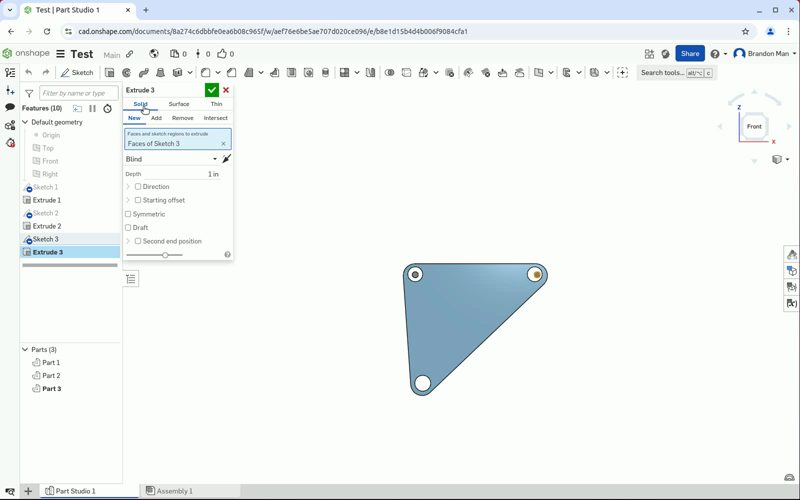
click(143, 106)
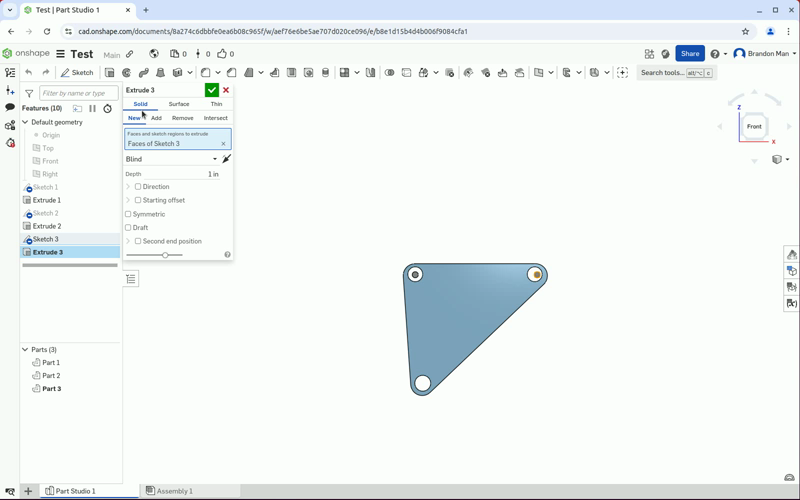
mouse_move(137, 120)
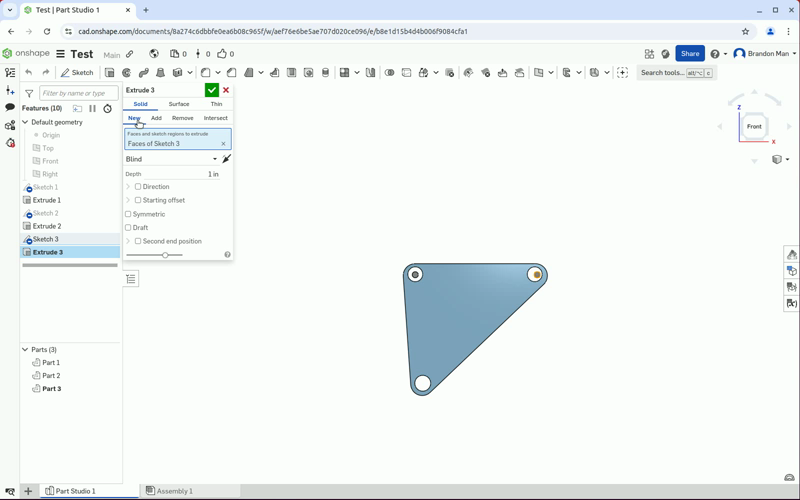
click(137, 120)
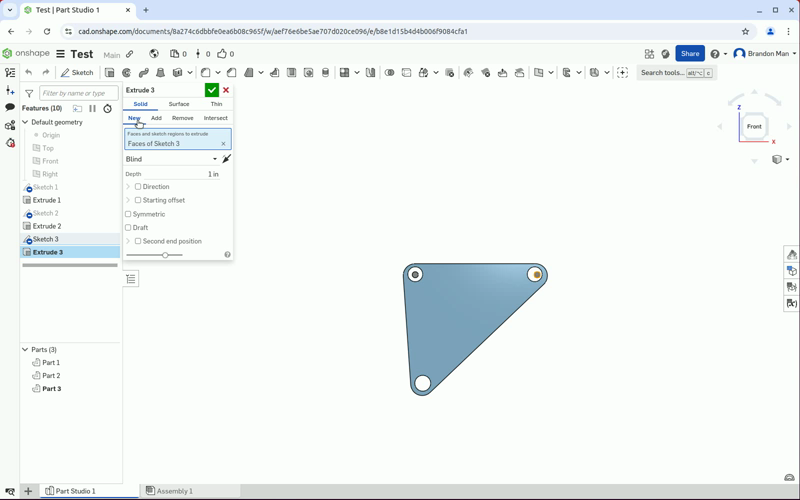
key(tab, 4)
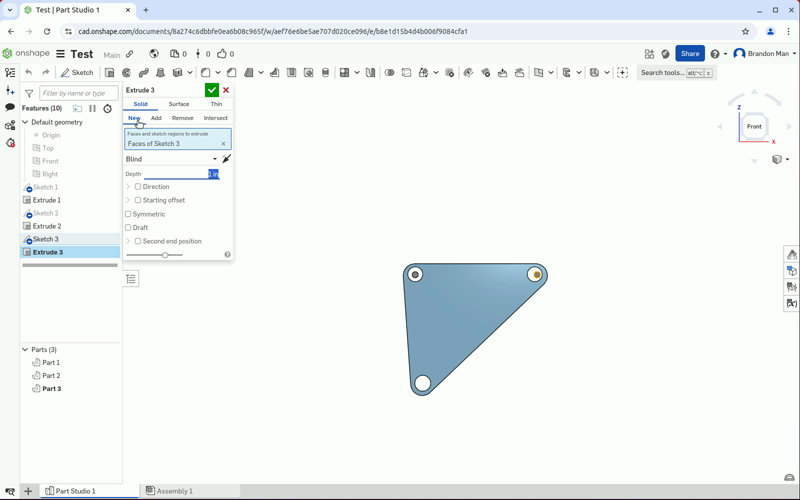
text(2.889)
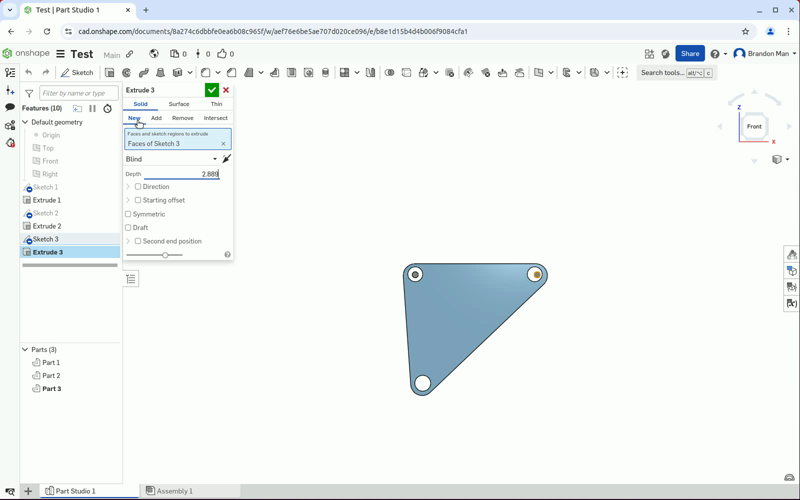
key(enter)
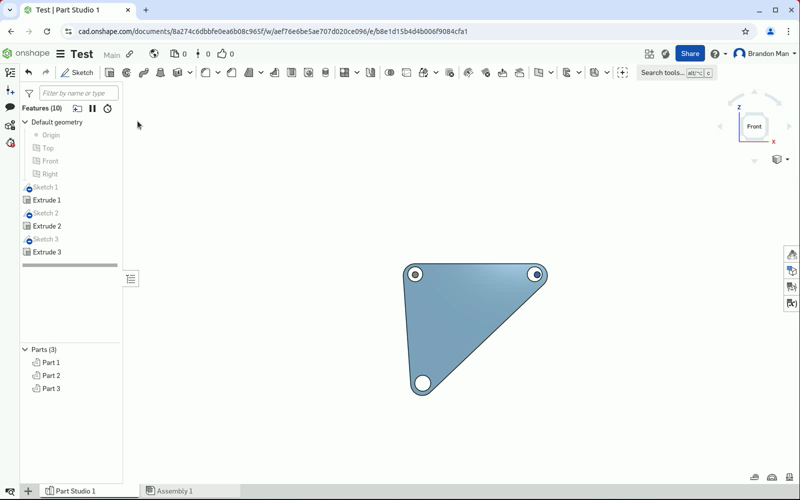
key(shift+h)
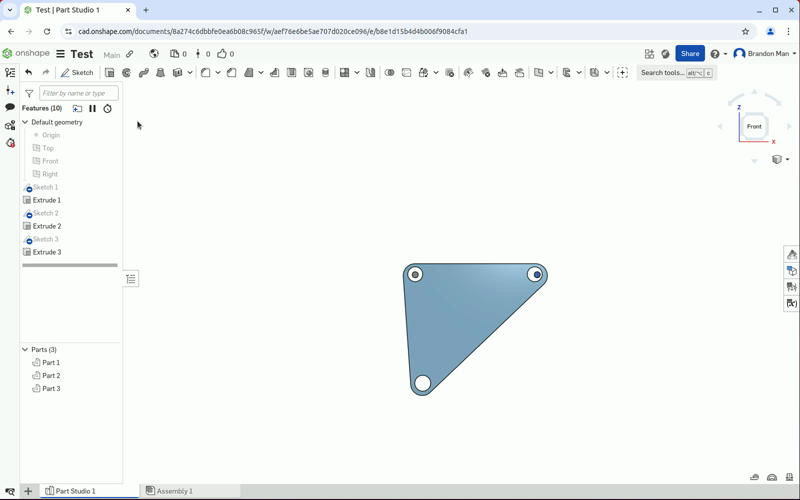
key(shift+h)
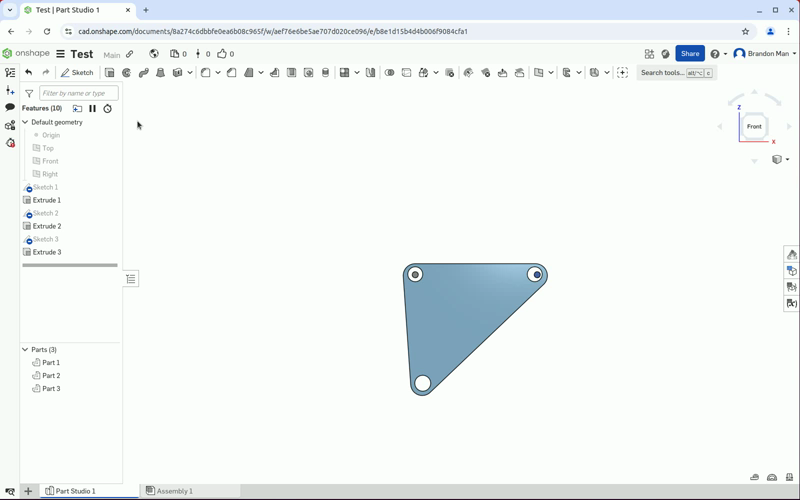
mouse_move(73, 189)
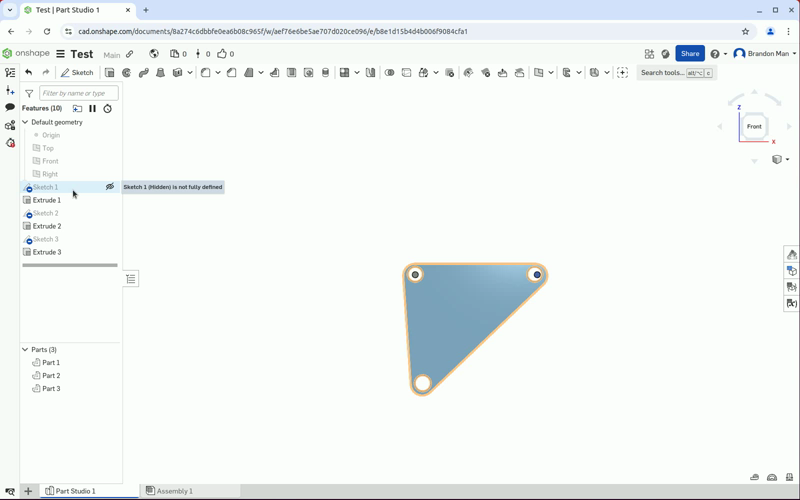
click(73, 189)
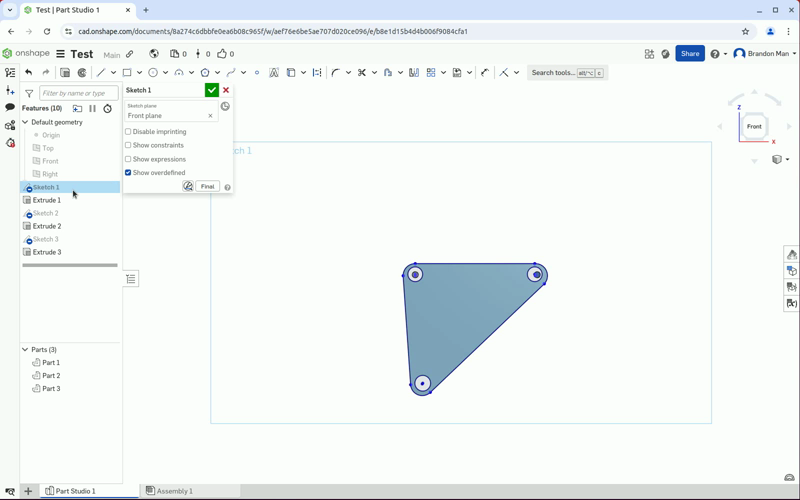
mouse_move(229, 92)
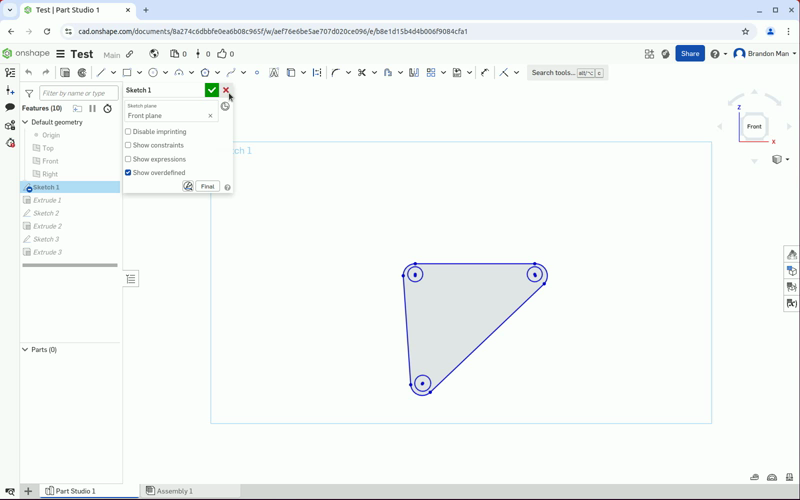
click(229, 92)
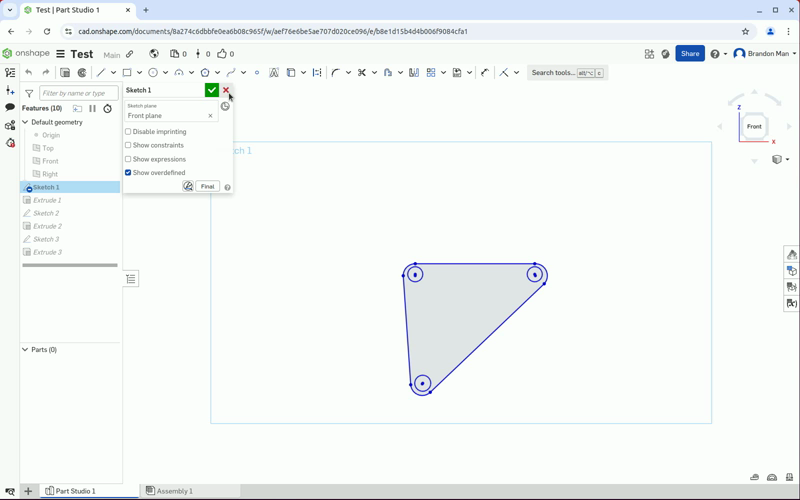
key(shift+s)
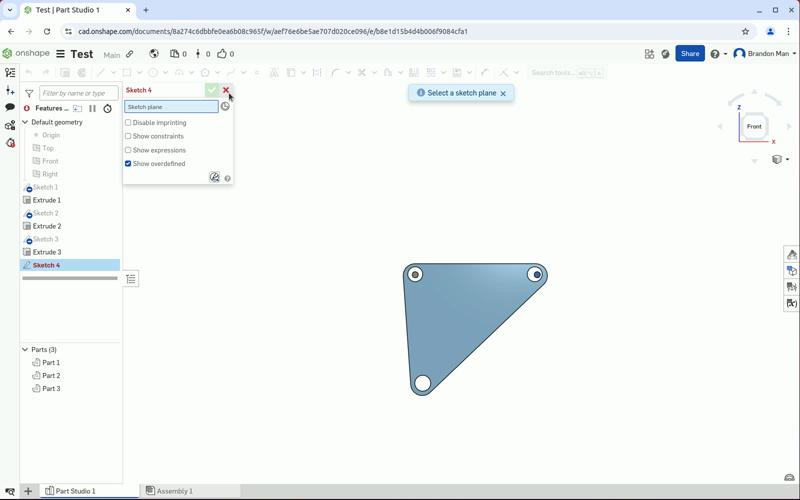
mouse_move(73, 163)
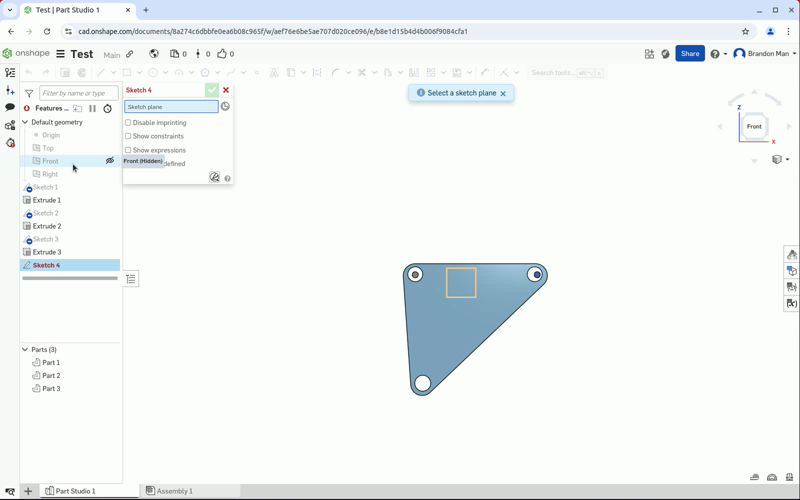
click(73, 163)
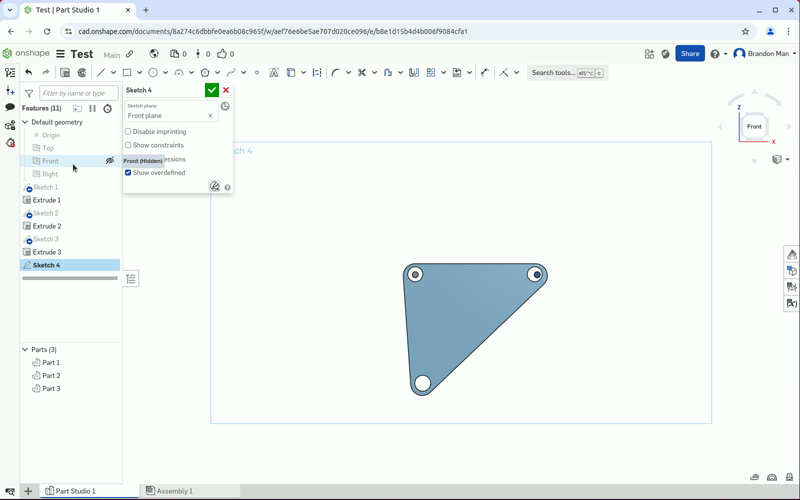
mouse_move(73, 352)
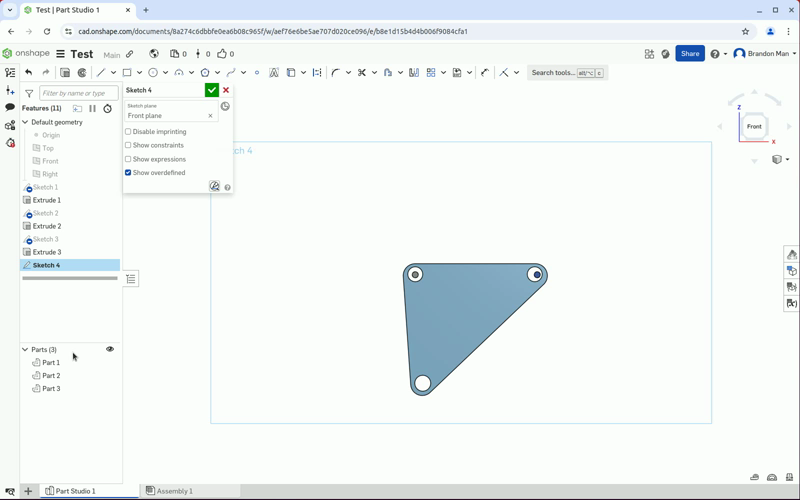
key(y)
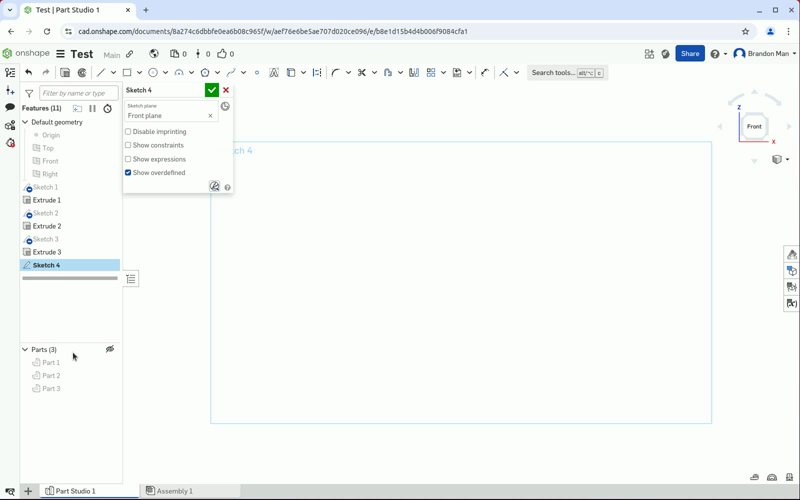
key(c)
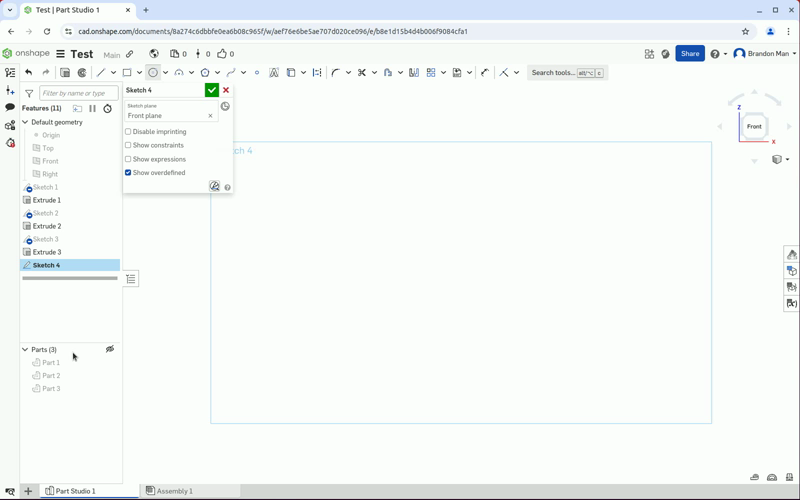
key_down(shift)
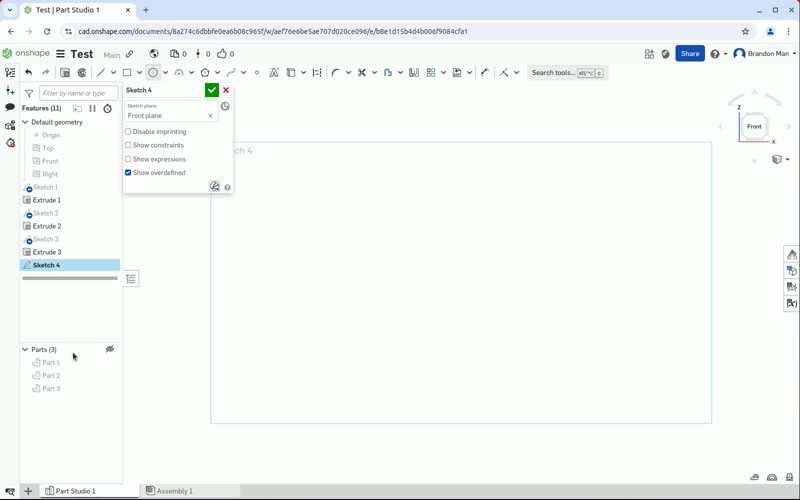
mouse_move(423, 383)
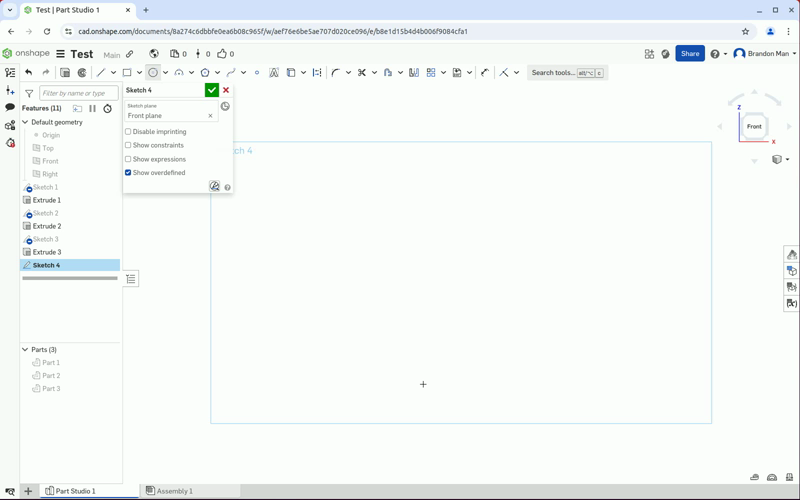
click(423, 383)
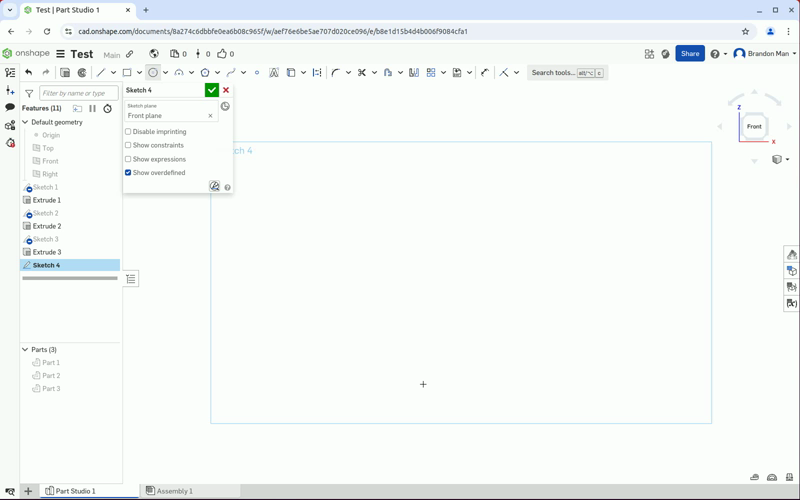
key_up(shift)
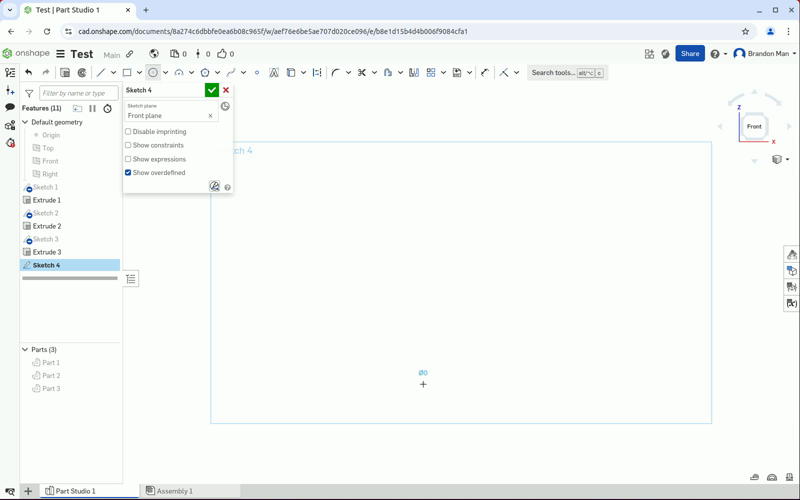
mouse_move(426, 383)
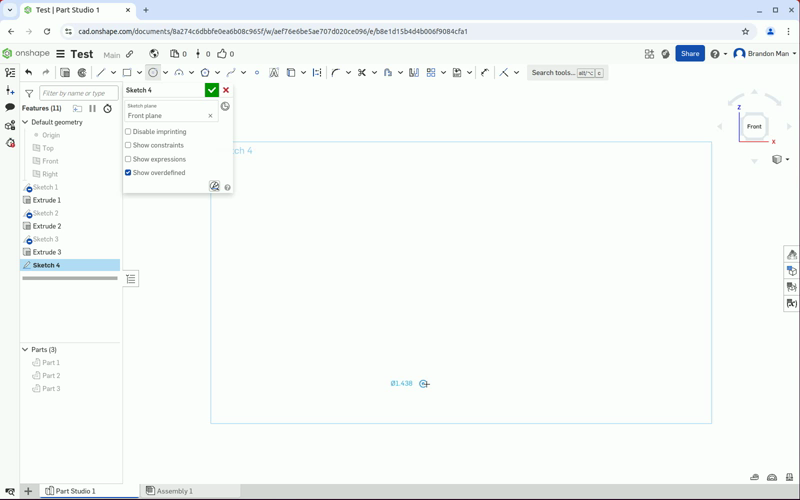
click(426, 383)
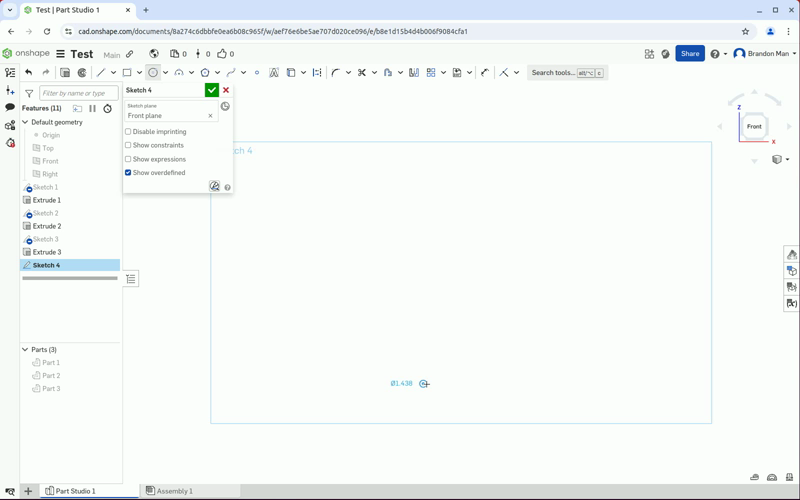
key(esc)
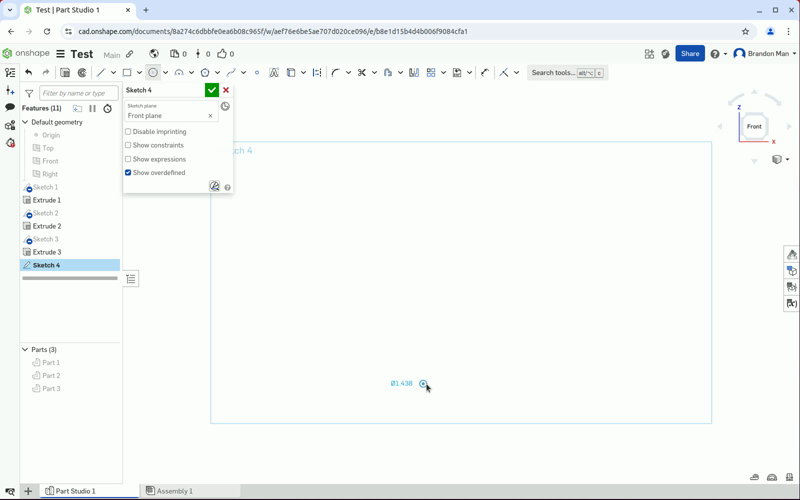
mouse_move(421, 384)
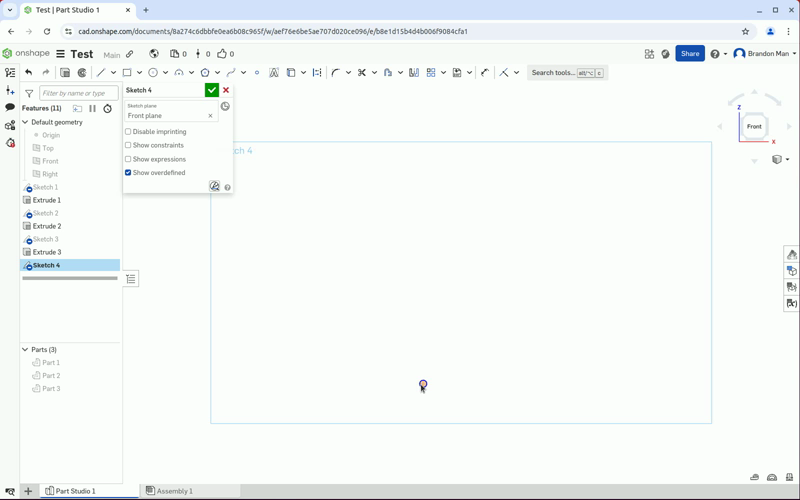
scroll(6)
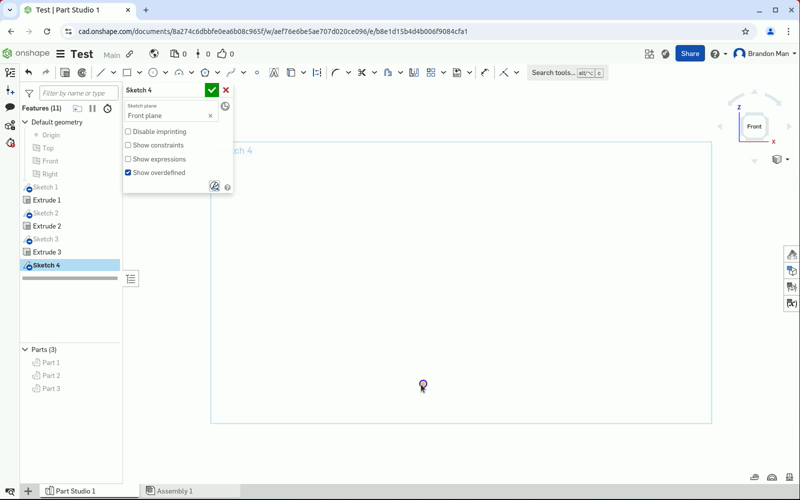
scroll(6)
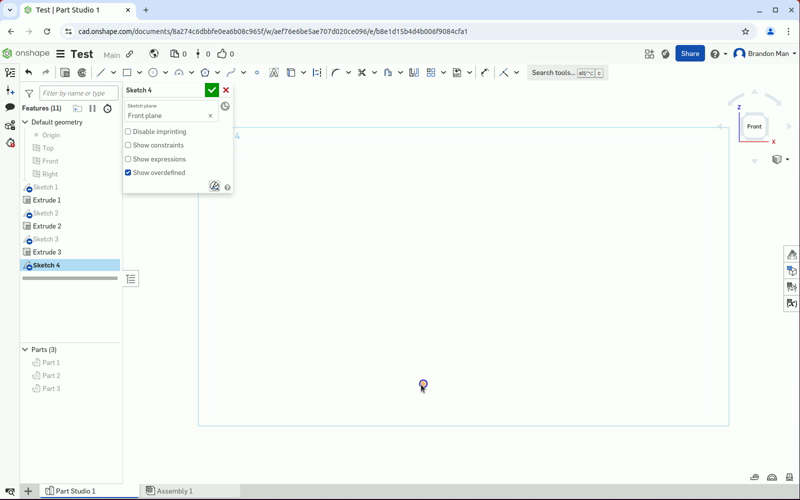
scroll(6)
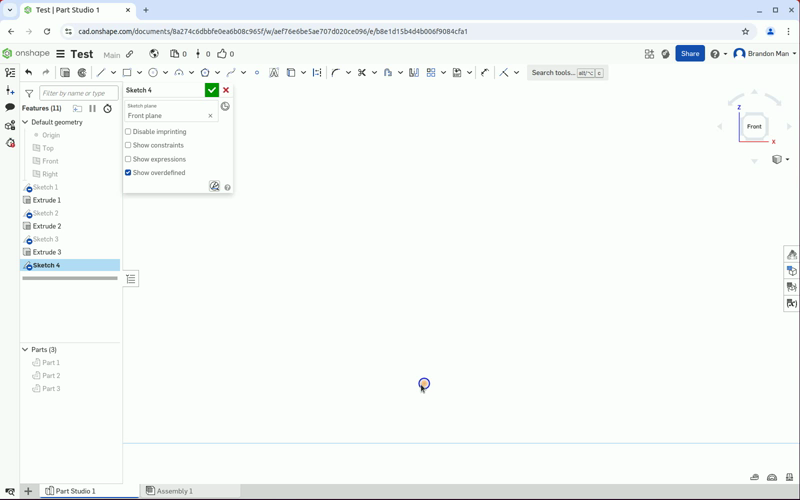
scroll(6)
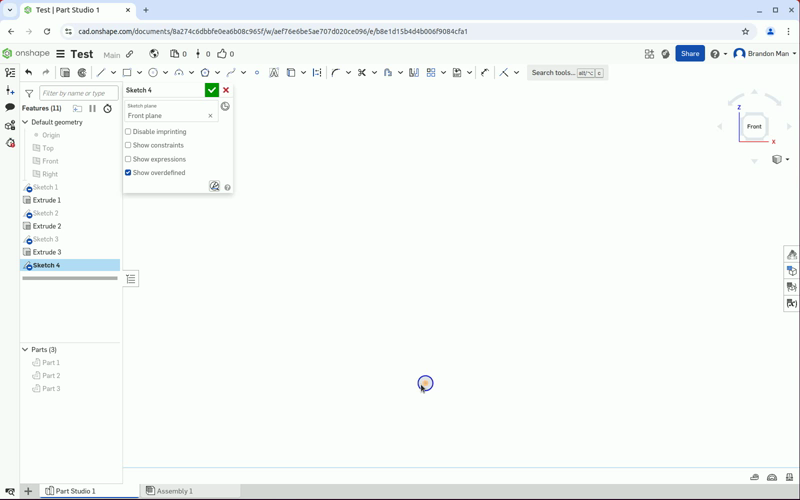
scroll(6)
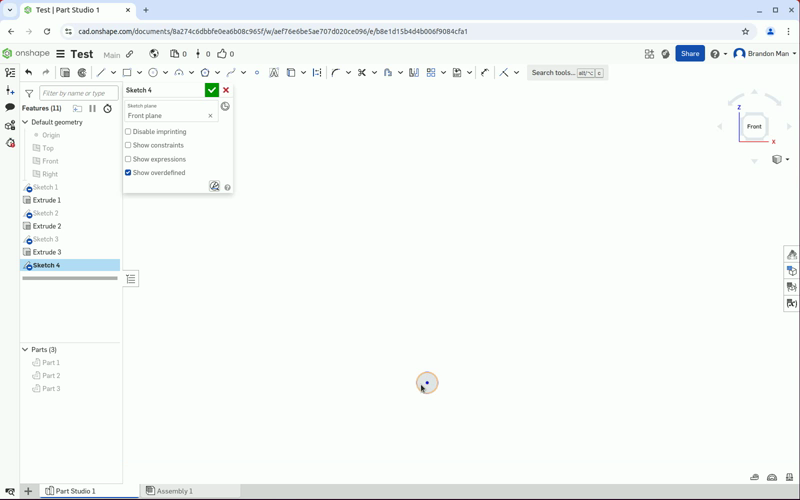
scroll(6)
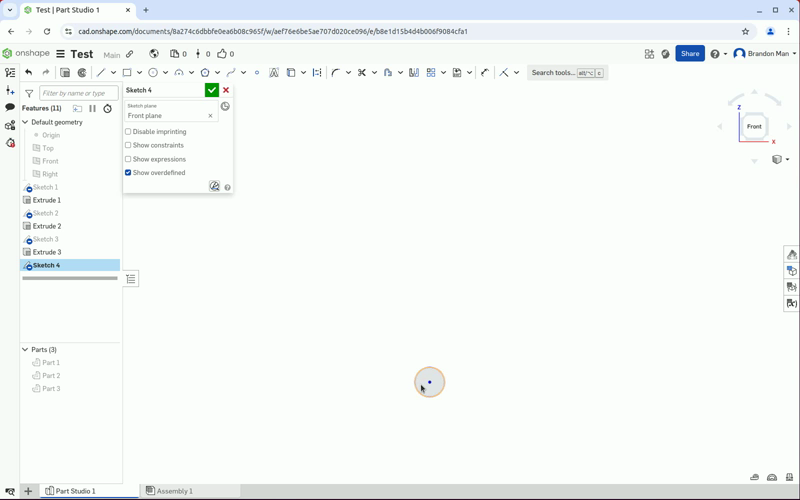
scroll(6)
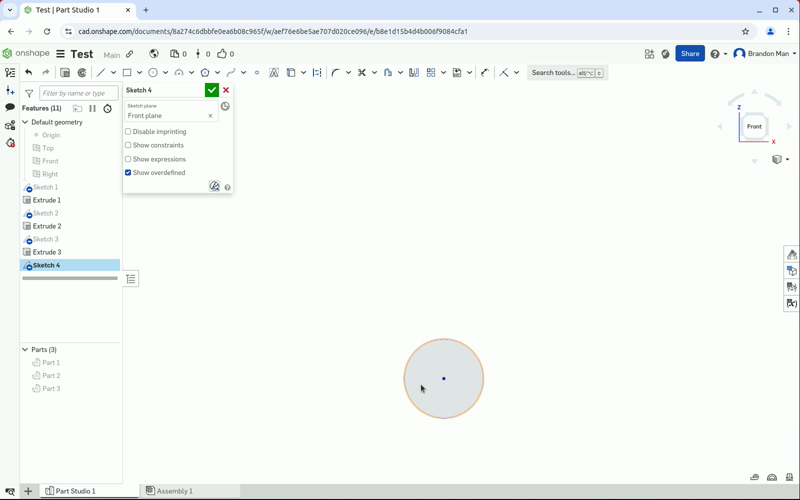
click(421, 384)
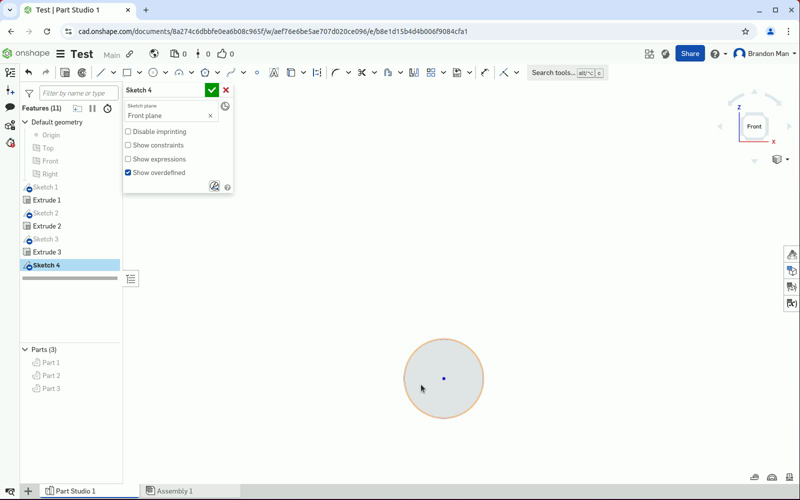
scroll(-6)
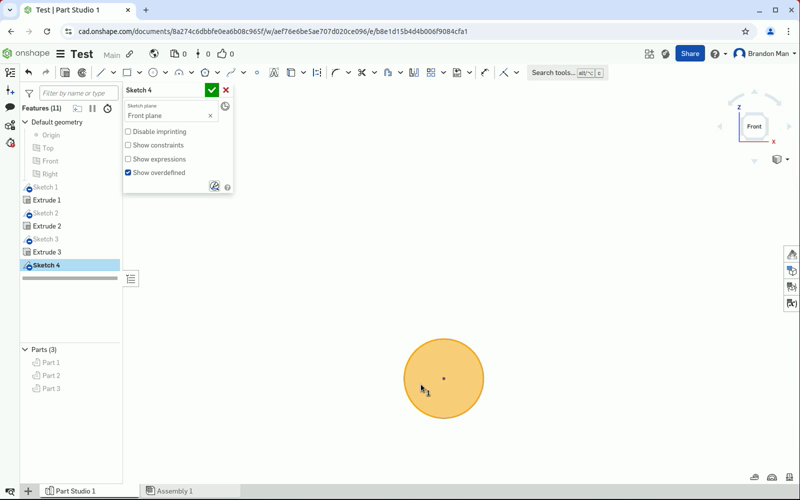
scroll(-6)
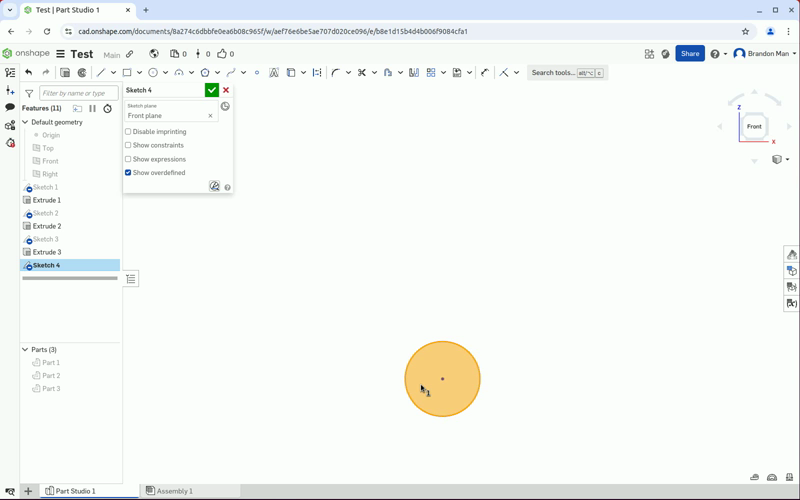
scroll(-6)
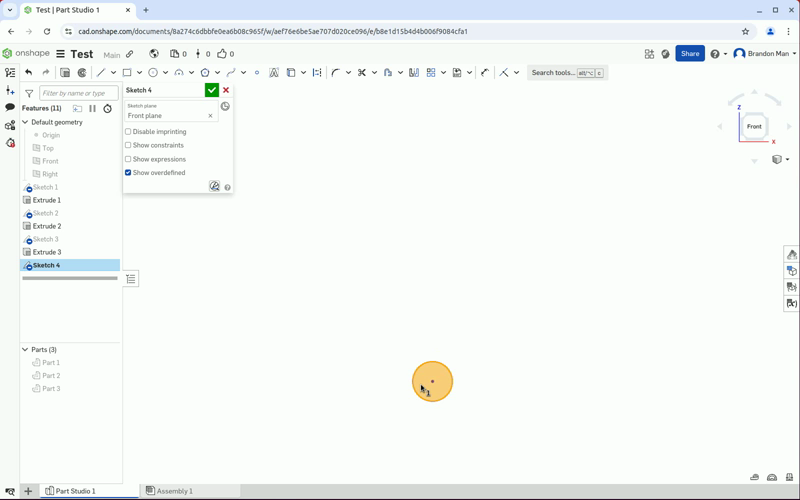
scroll(-6)
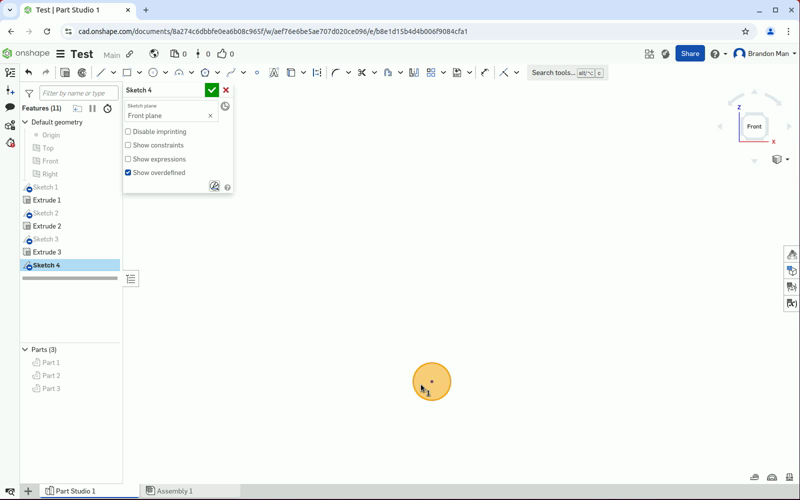
scroll(-6)
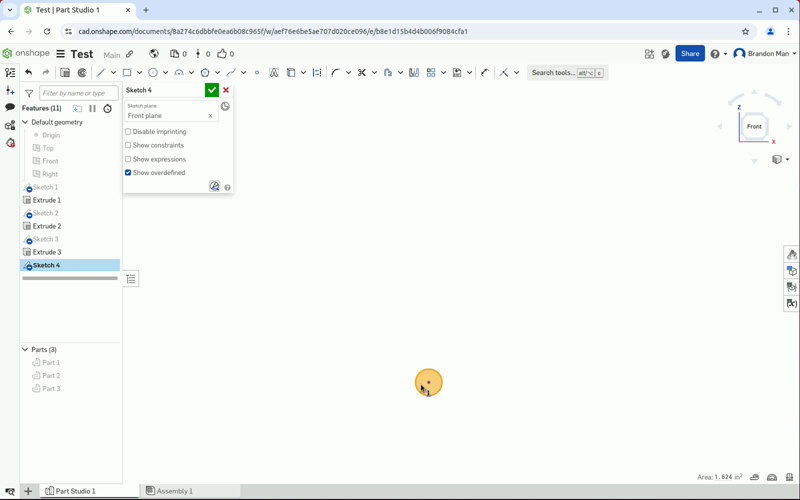
scroll(-6)
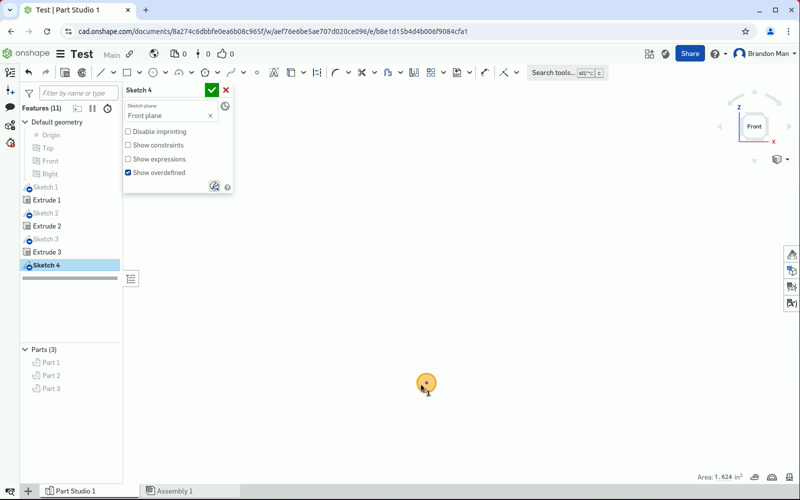
scroll(-6)
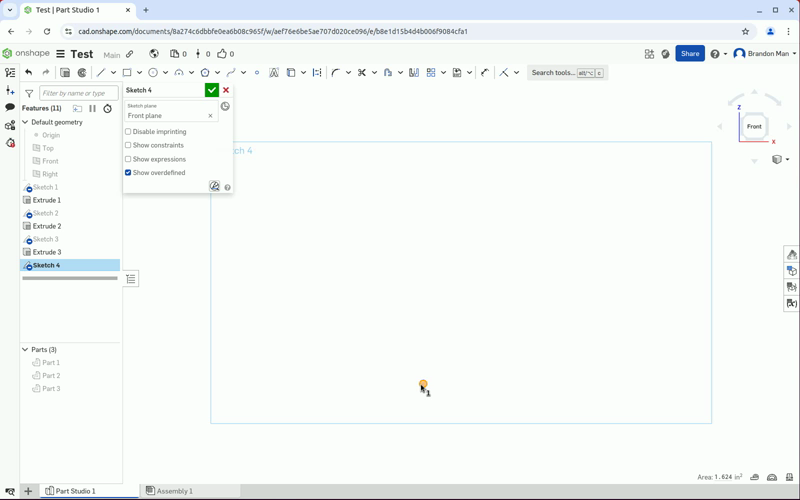
mouse_move(73, 352)
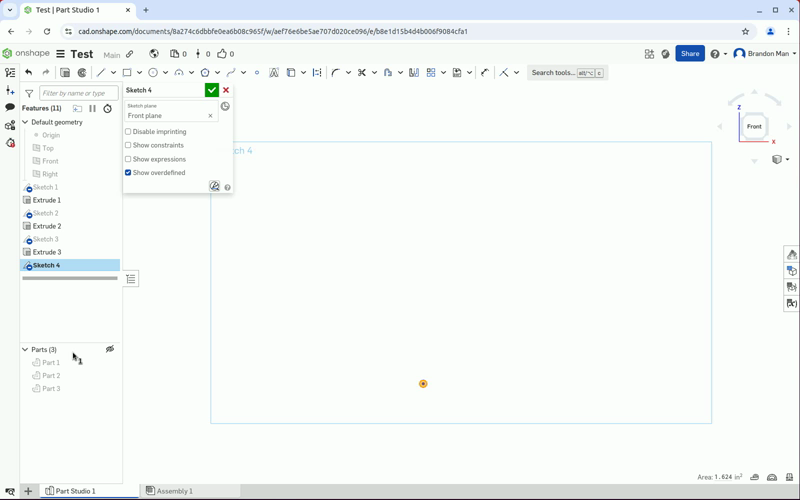
key(shift+y)
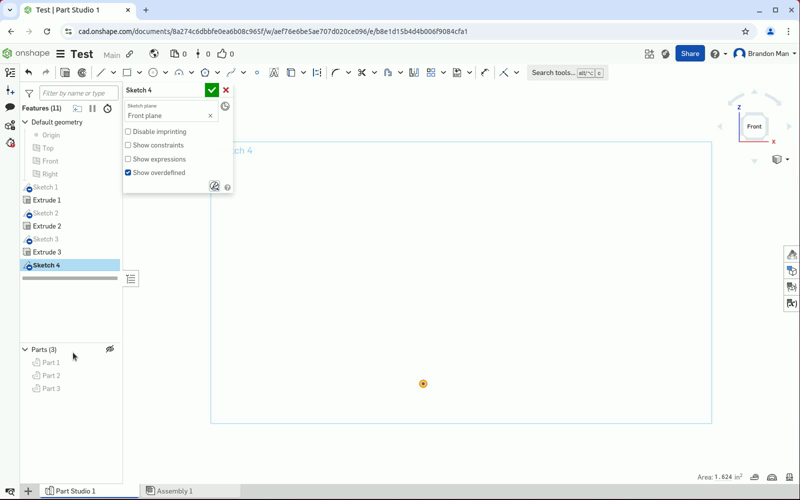
key(shift+e)
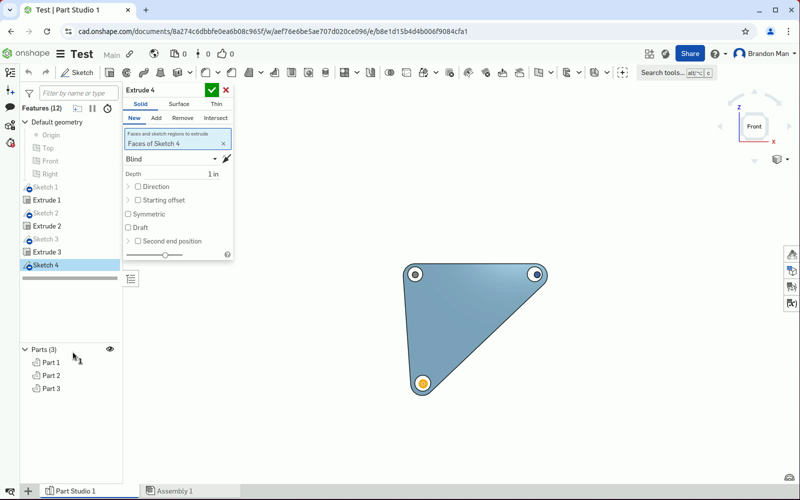
mouse_move(143, 106)
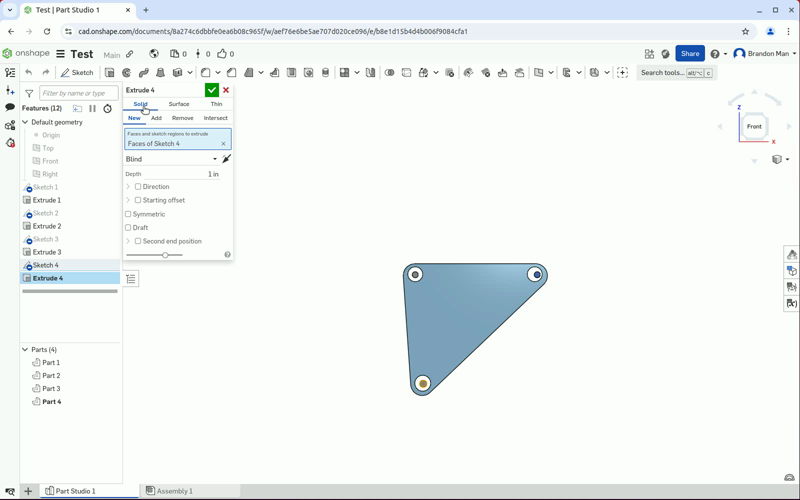
click(143, 106)
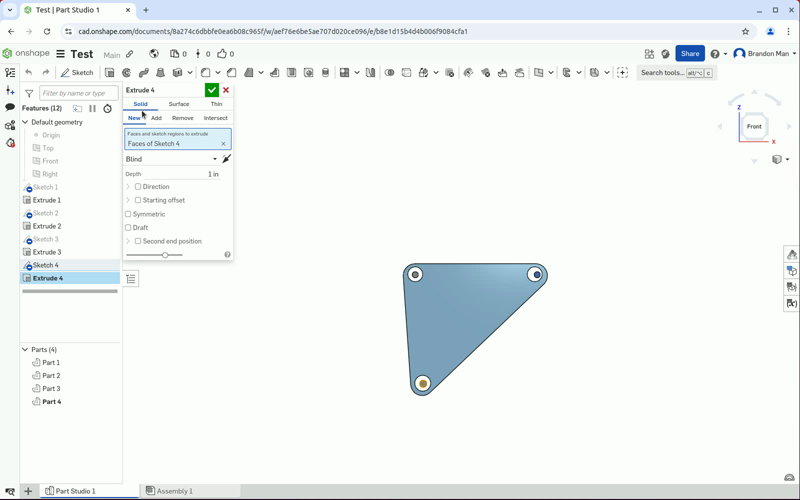
mouse_move(137, 120)
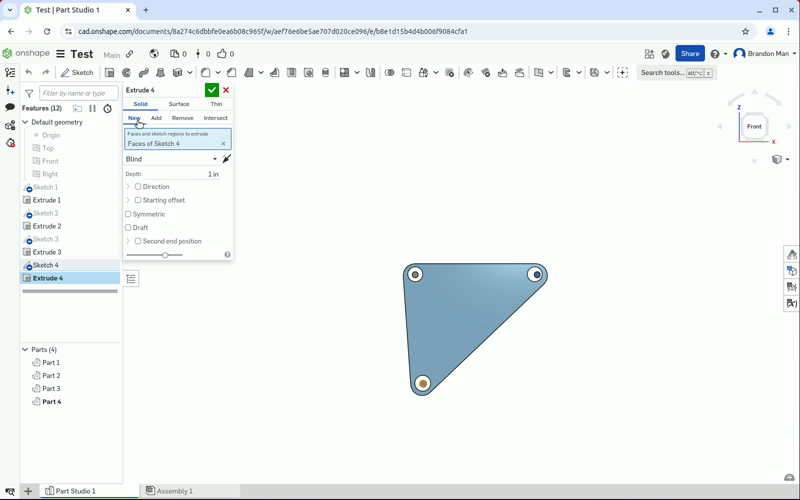
click(137, 120)
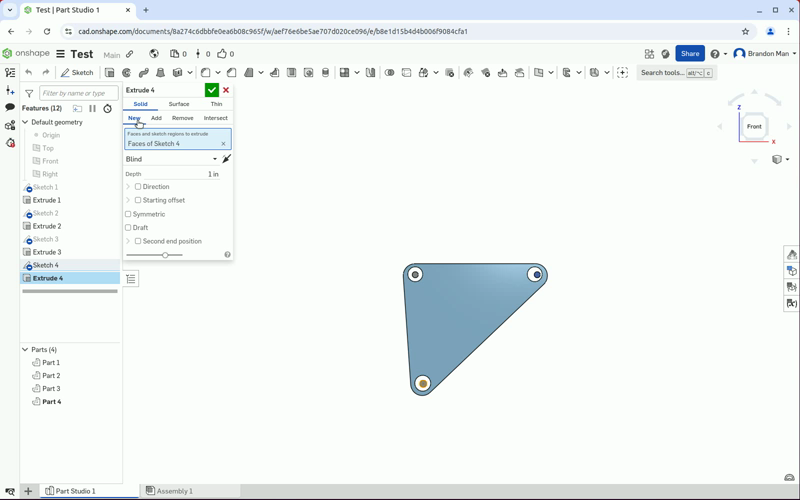
key(tab, 4)
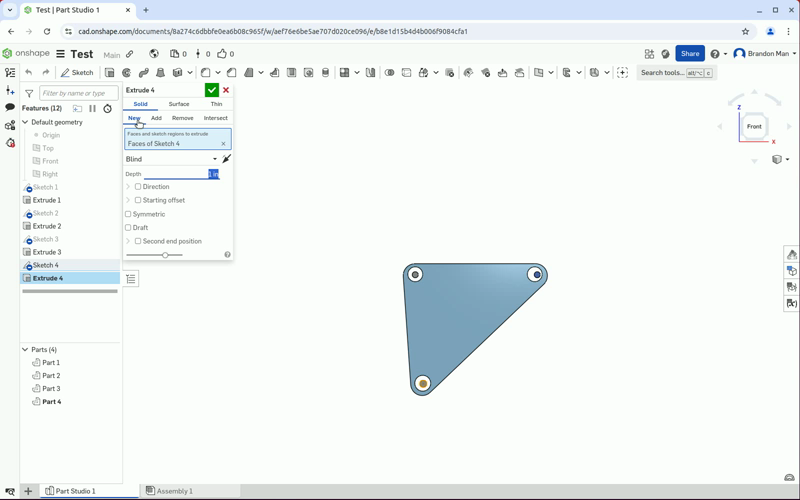
text(2.889)
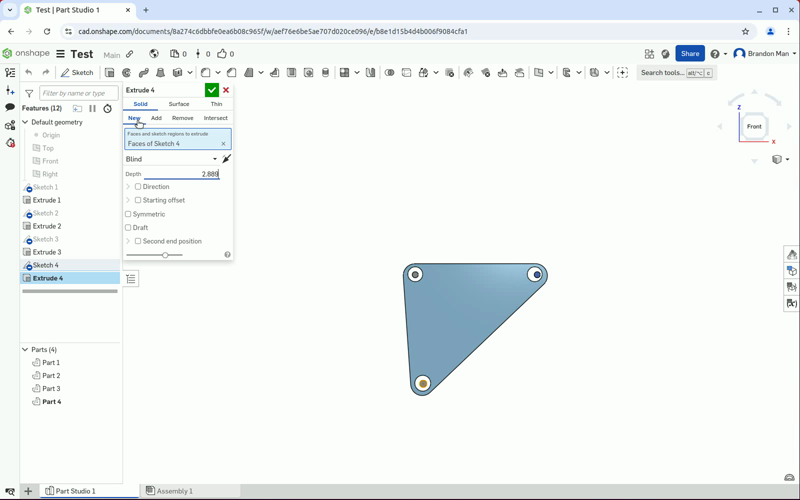
key(enter)
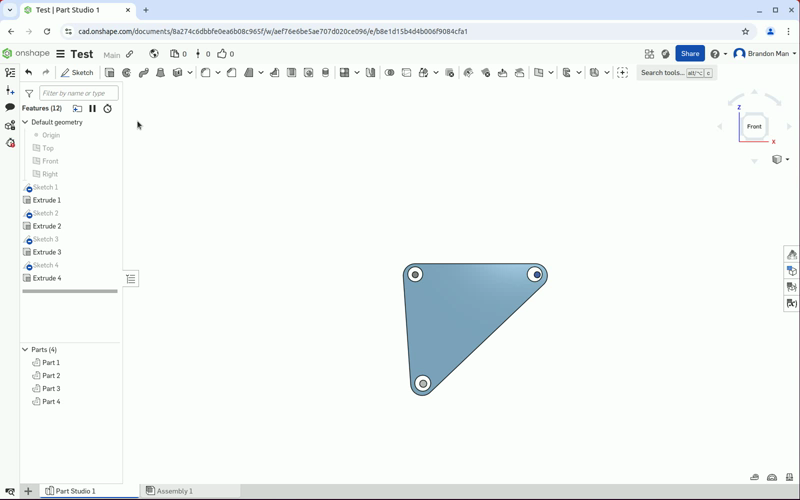
key(shift+h)
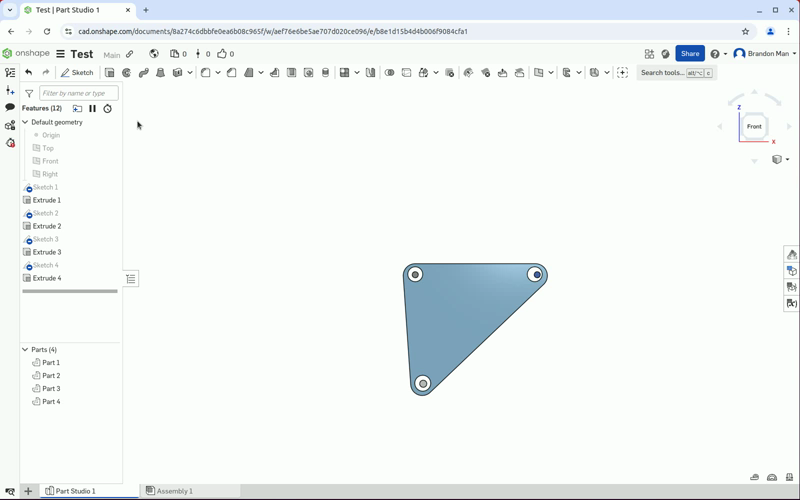
key(shift+h)
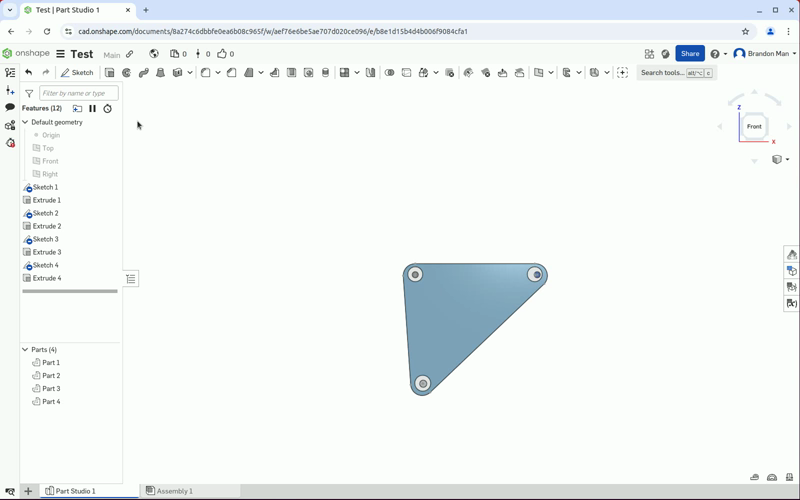
key(shift+7)
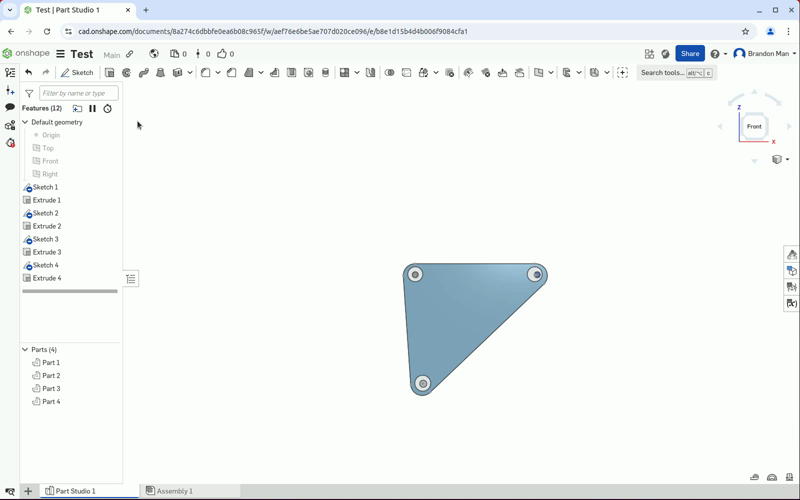
key(left, 2)
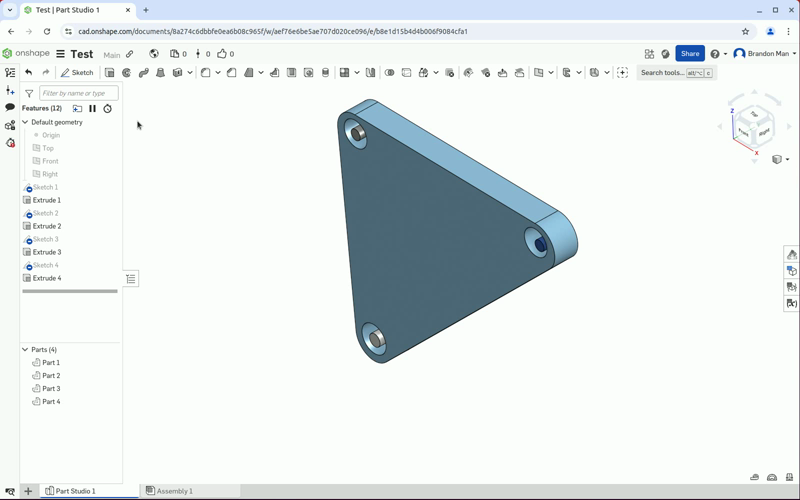
key(down, 2)
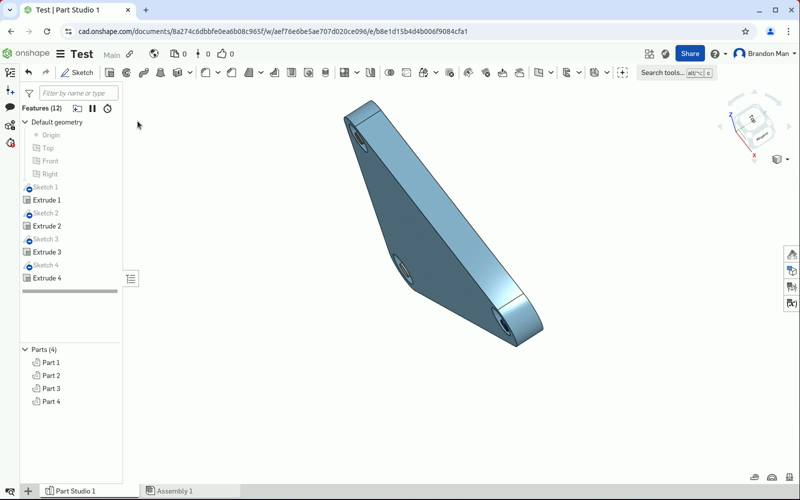
key(up, 2)
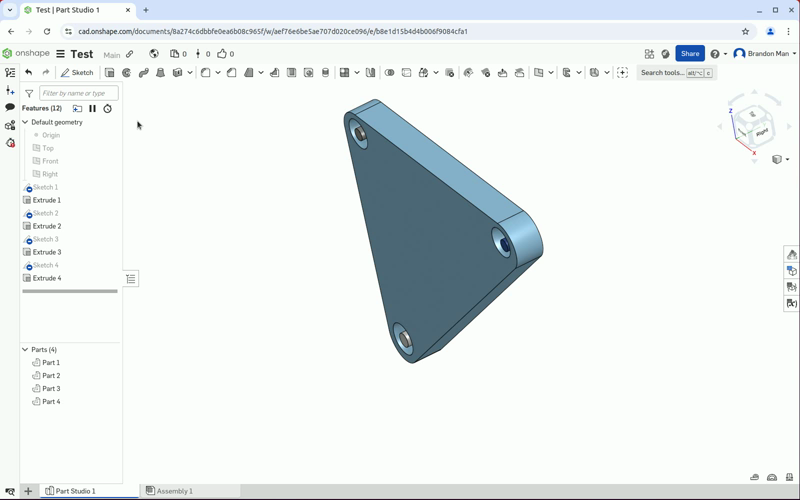
key(right, 2)
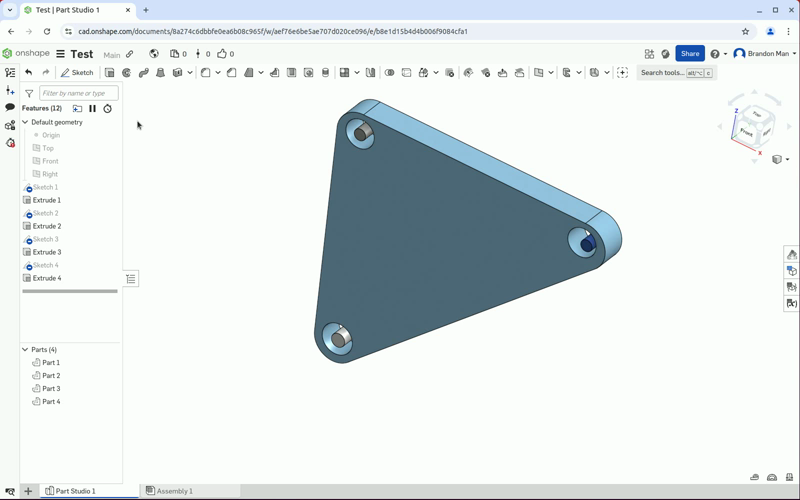
mouse_move(73, 189)
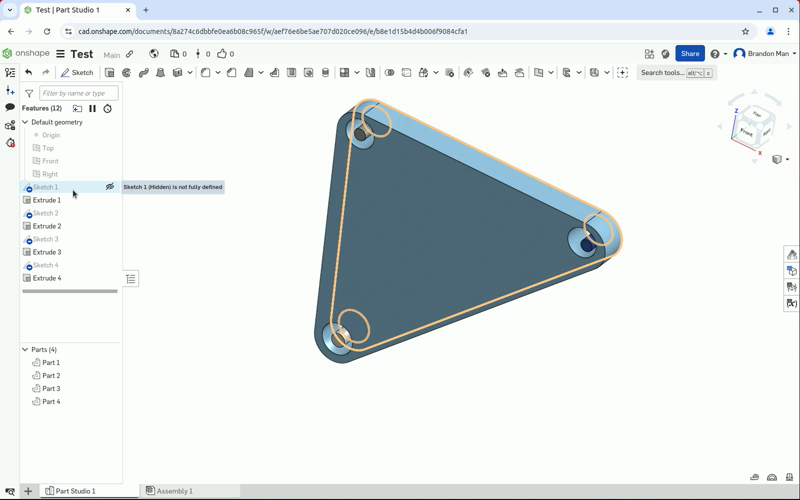
click(73, 189)